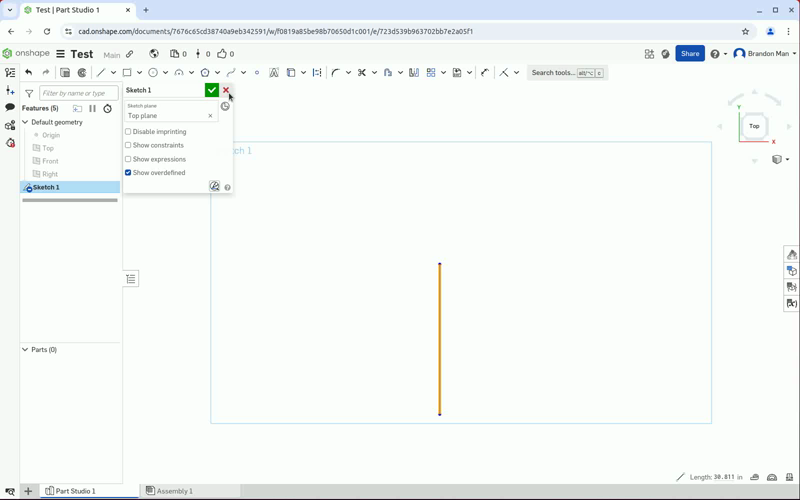
key(shift+h)
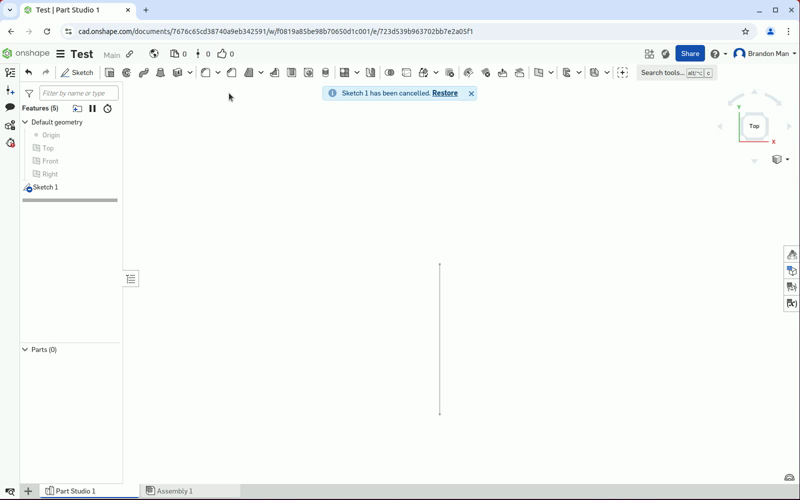
mouse_move(73, 352)
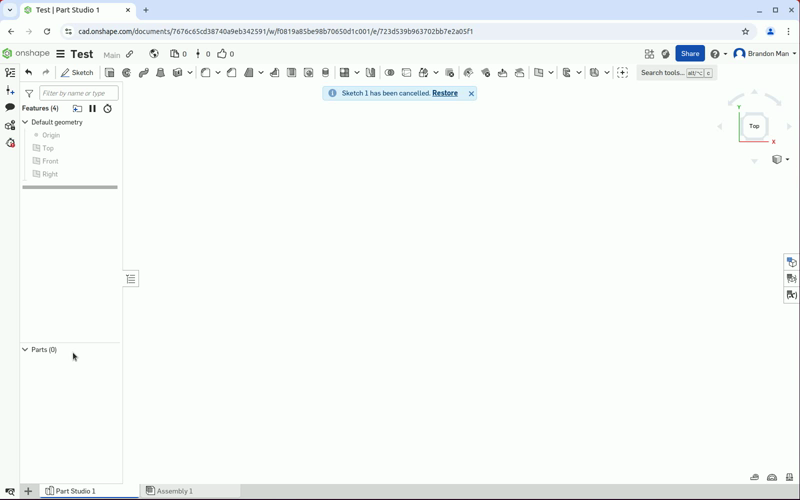
key(y)
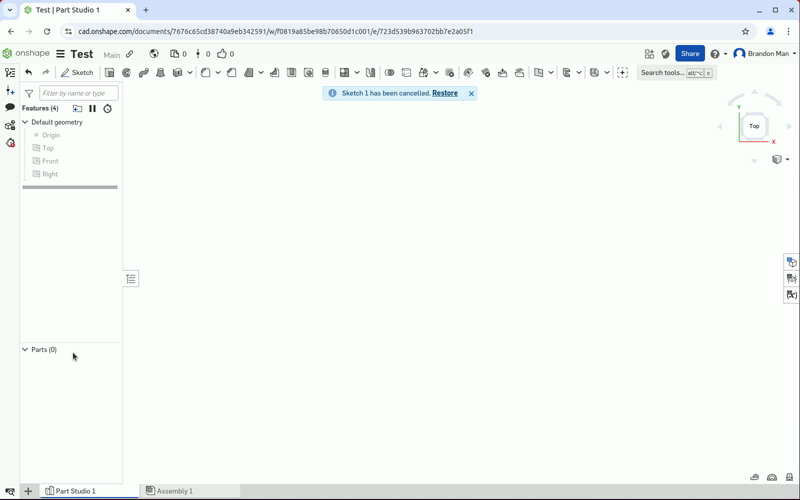
key(shift+p)
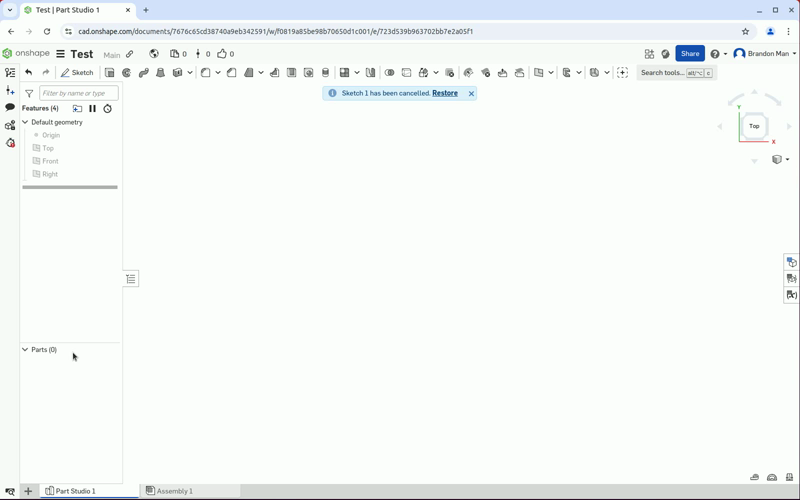
key(space)
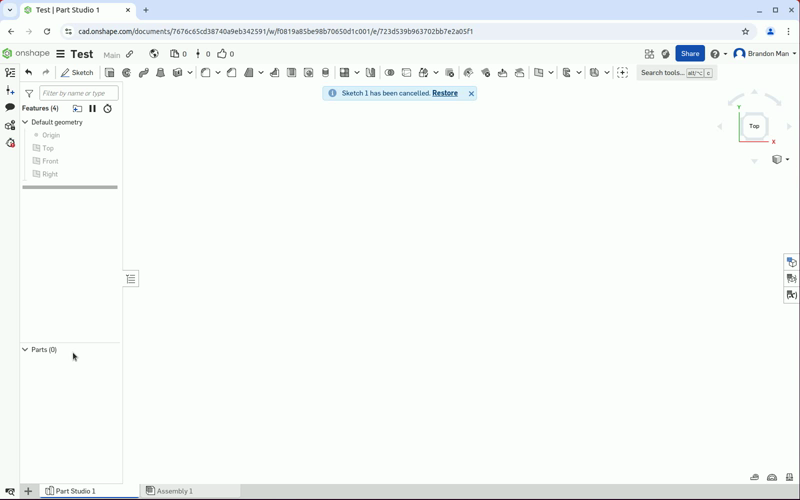
key_down(shift)
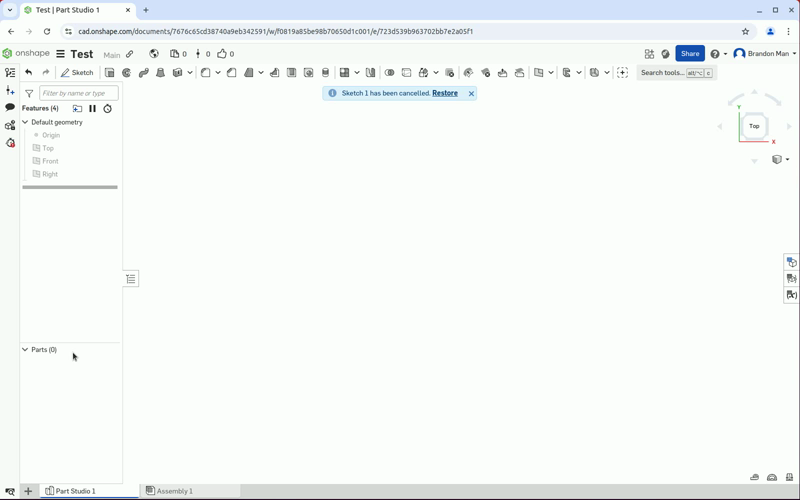
key(up)
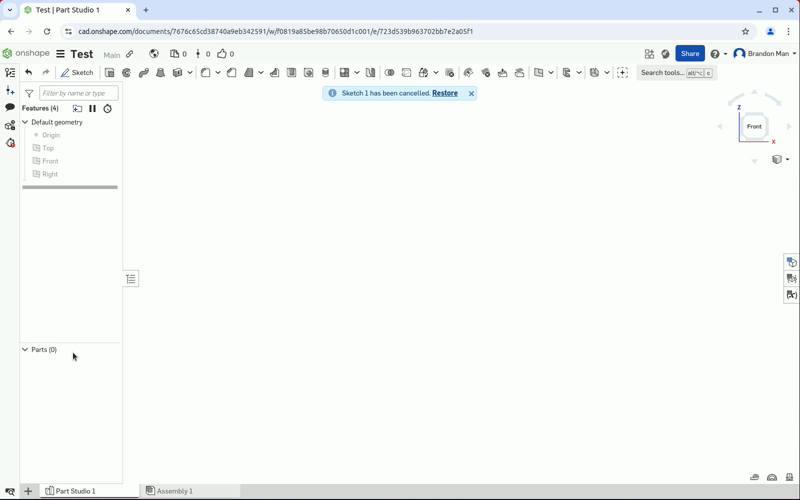
key_up(shift)
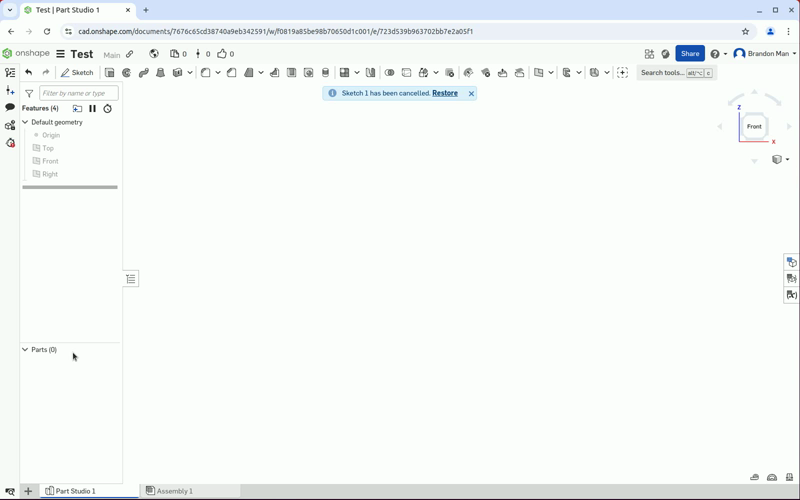
mouse_move(73, 352)
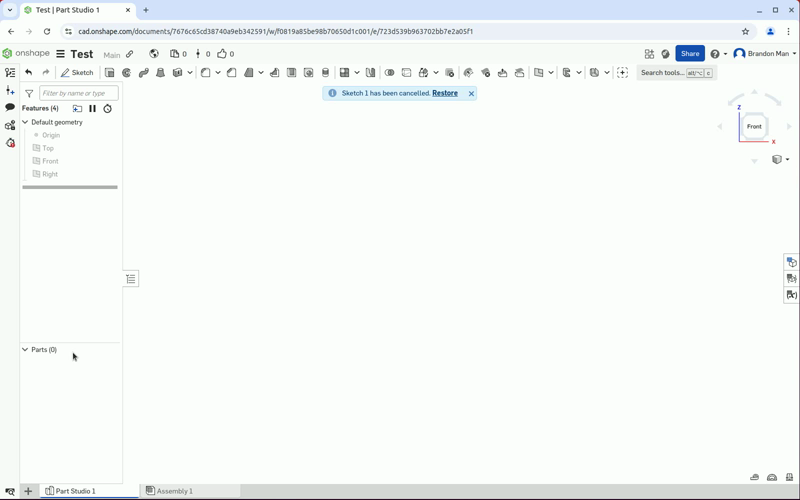
key(shift+y)
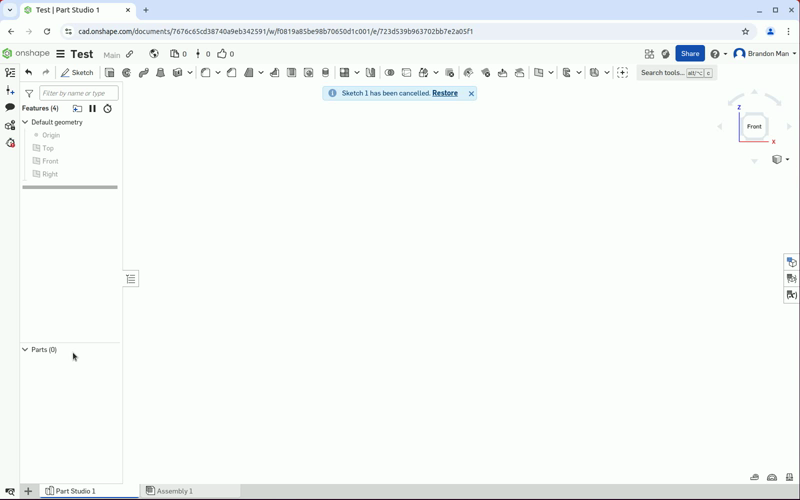
key(shift+s)
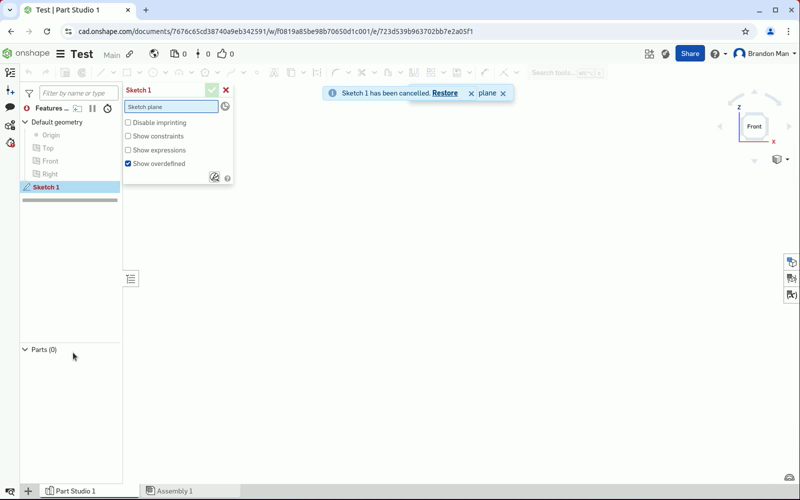
mouse_move(73, 163)
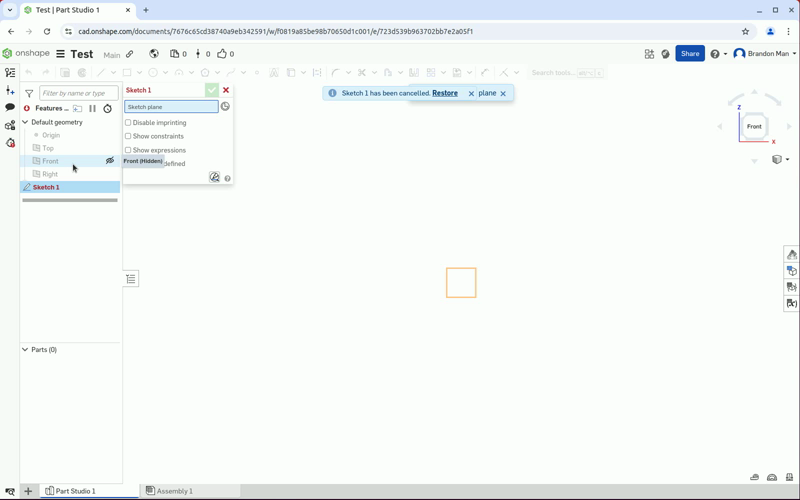
click(73, 163)
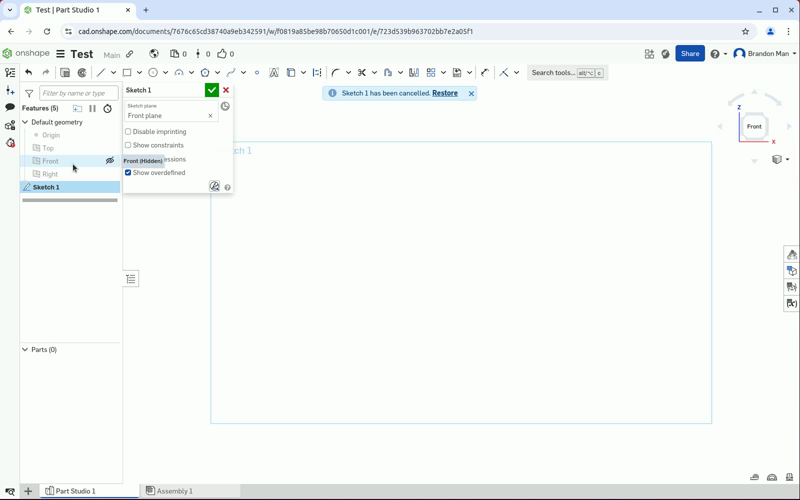
mouse_move(73, 352)
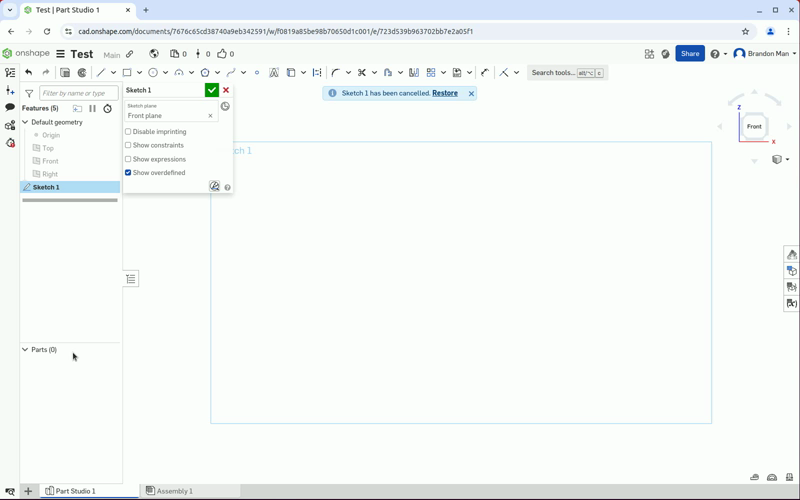
key(y)
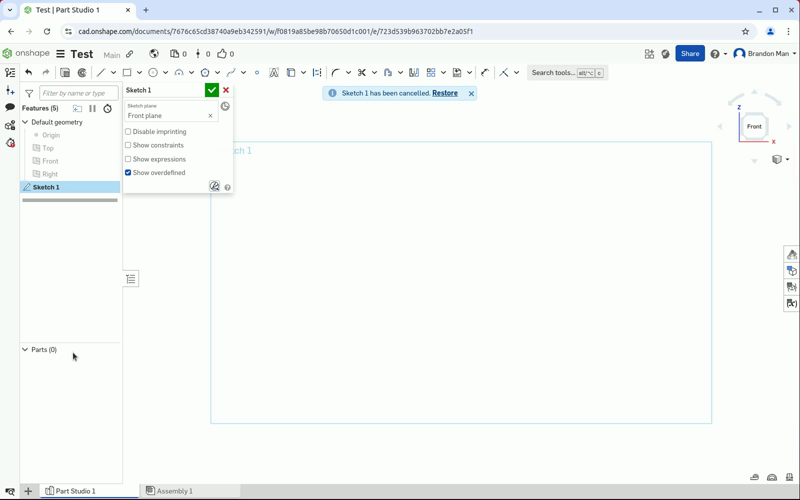
key(a)
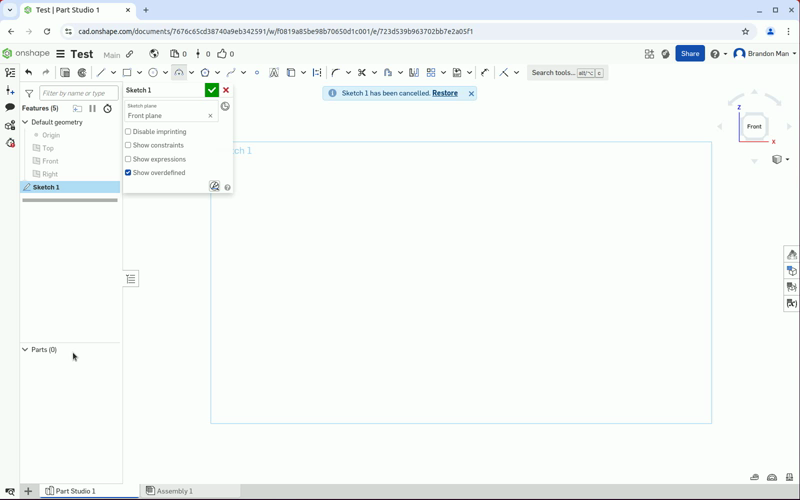
key_down(shift)
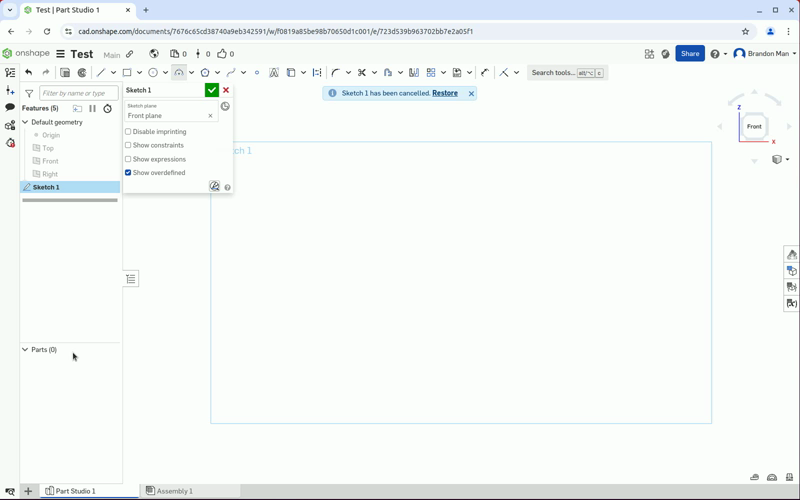
mouse_move(379, 376)
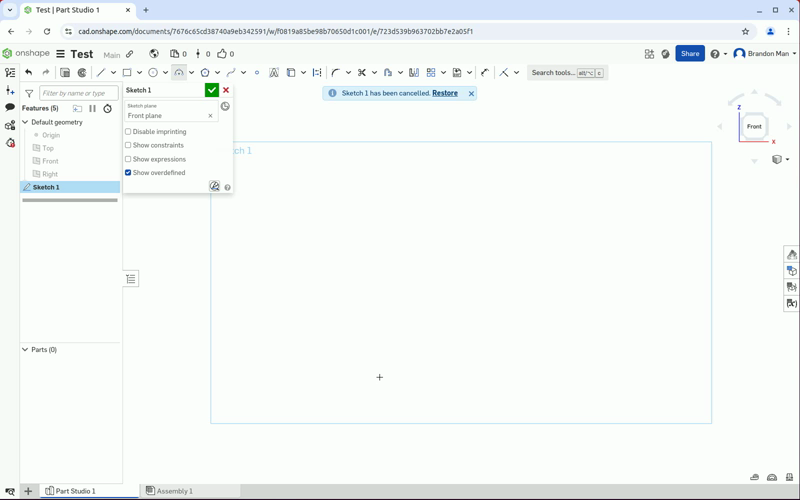
click(379, 376)
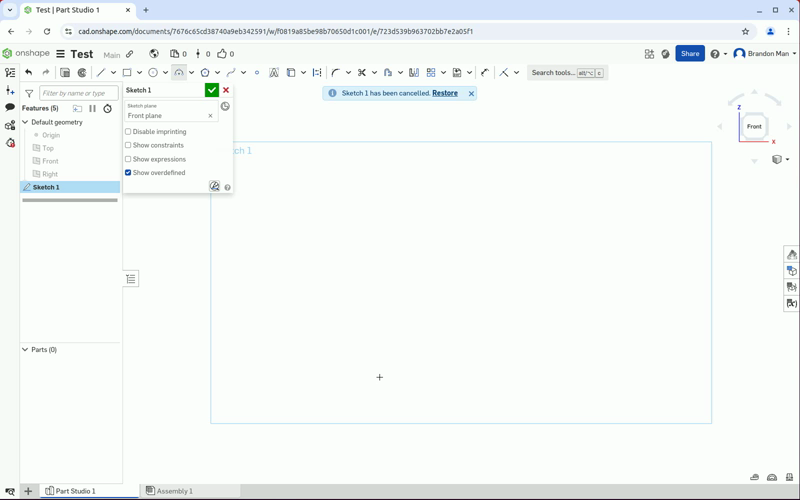
key_up(shift)
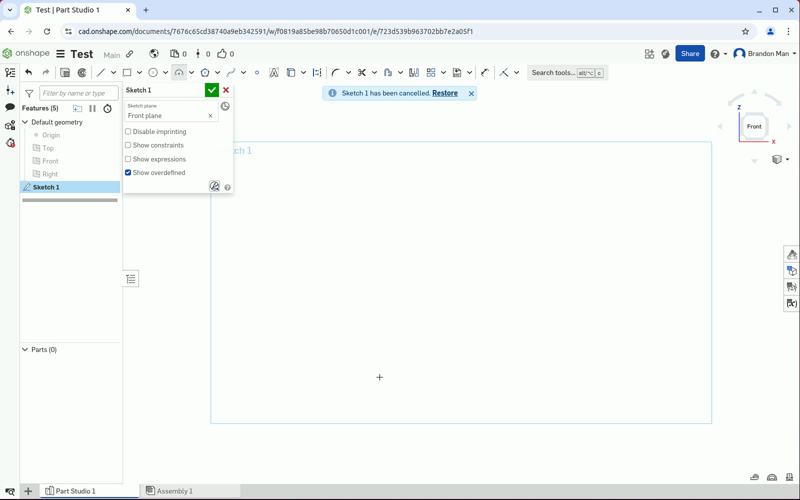
key_down(shift)
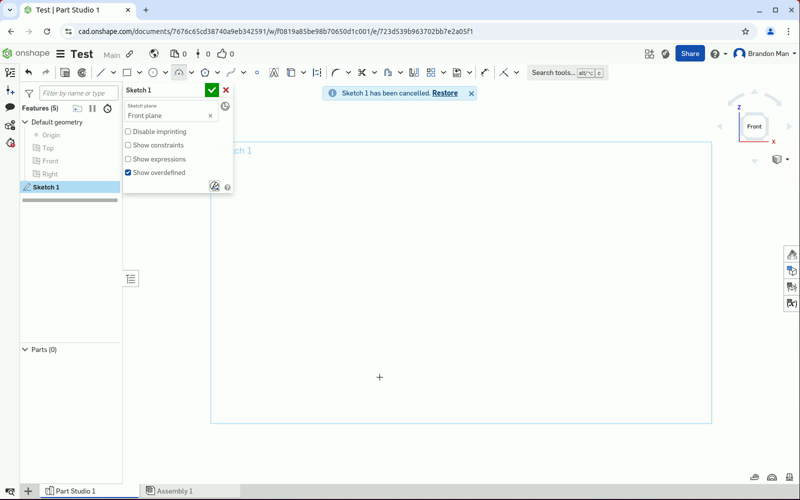
mouse_move(392, 389)
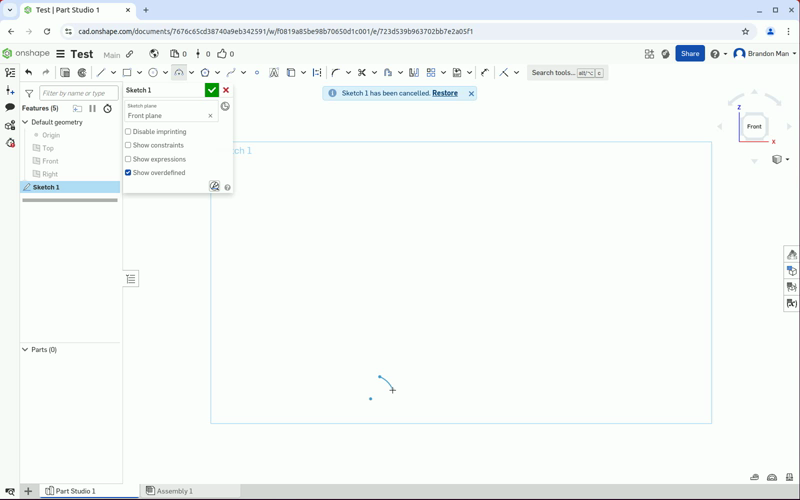
click(392, 389)
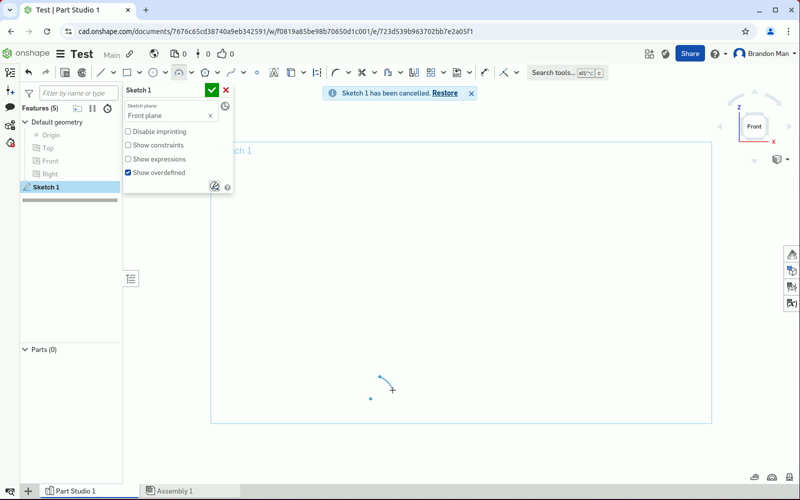
mouse_move(383, 385)
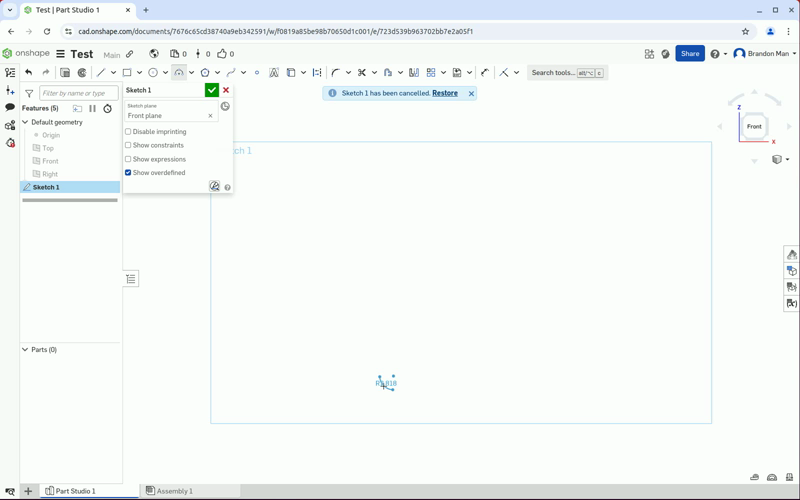
click(383, 385)
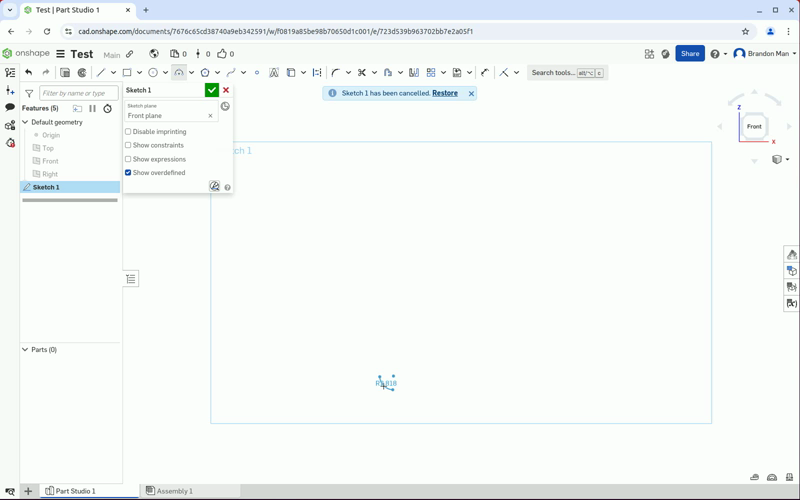
key_up(shift)
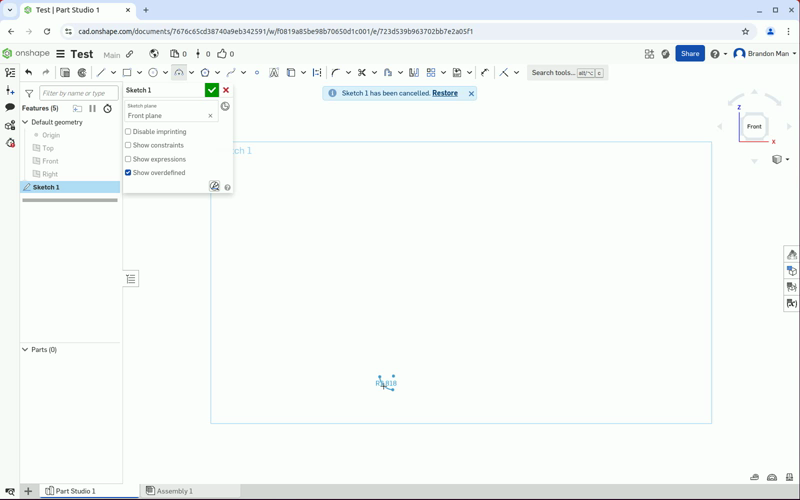
key(esc)
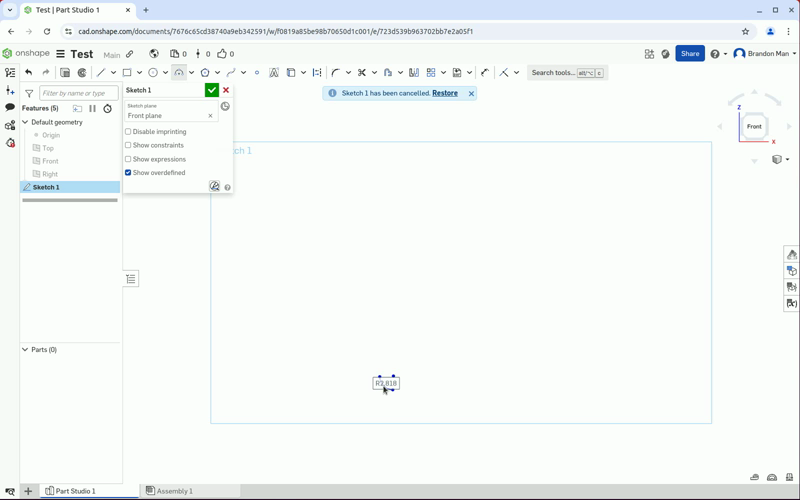
key(l)
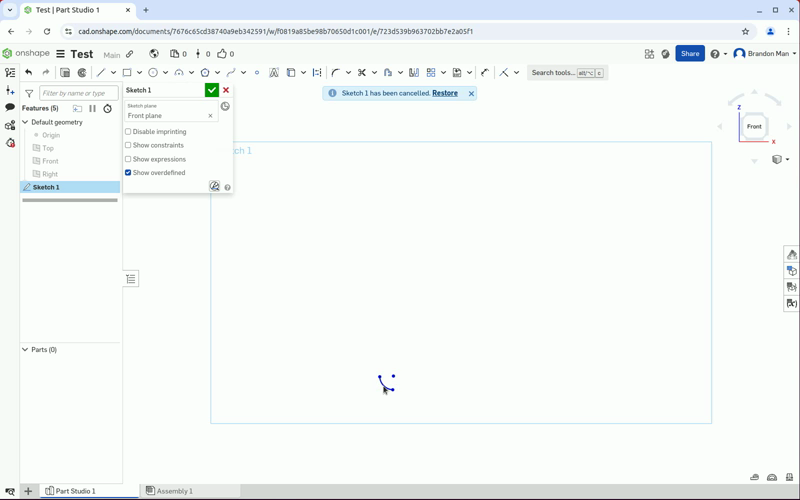
mouse_move(392, 389)
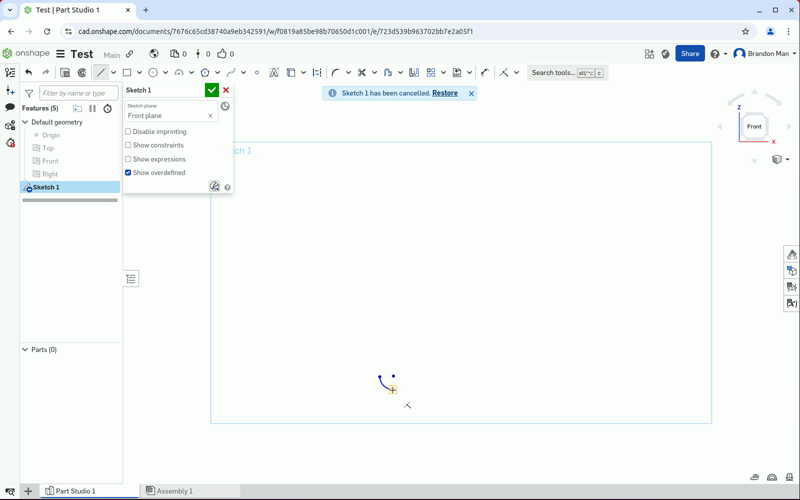
click(392, 389)
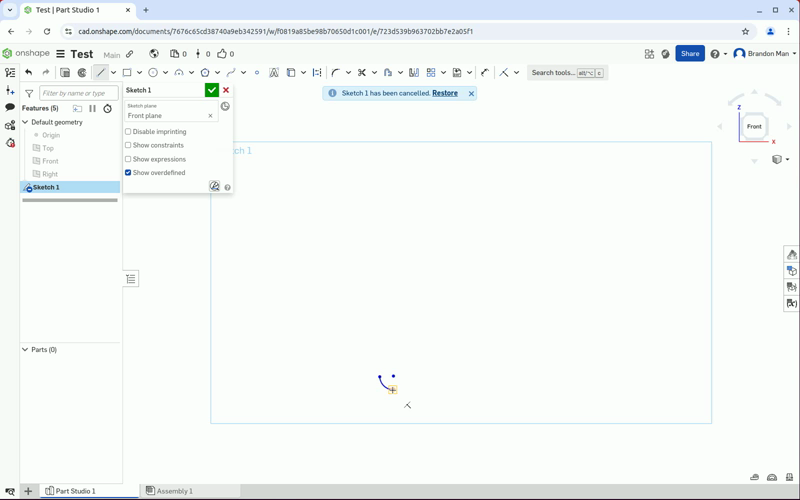
key_down(shift)
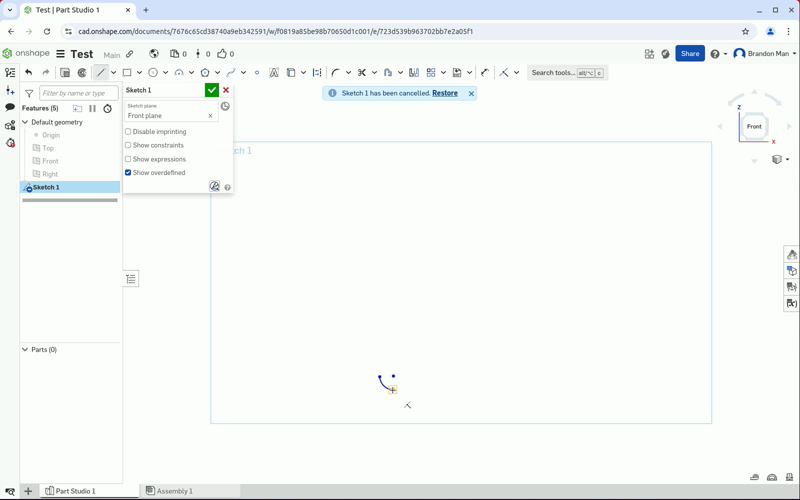
mouse_move(422, 389)
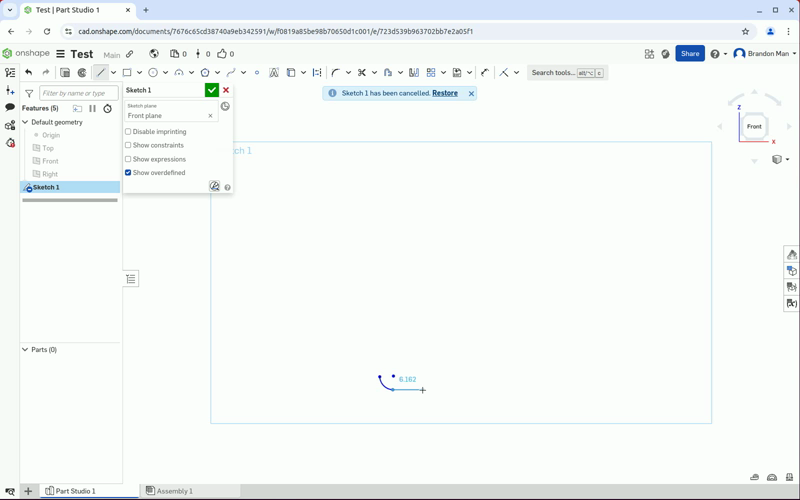
mouse_move(403, 389)
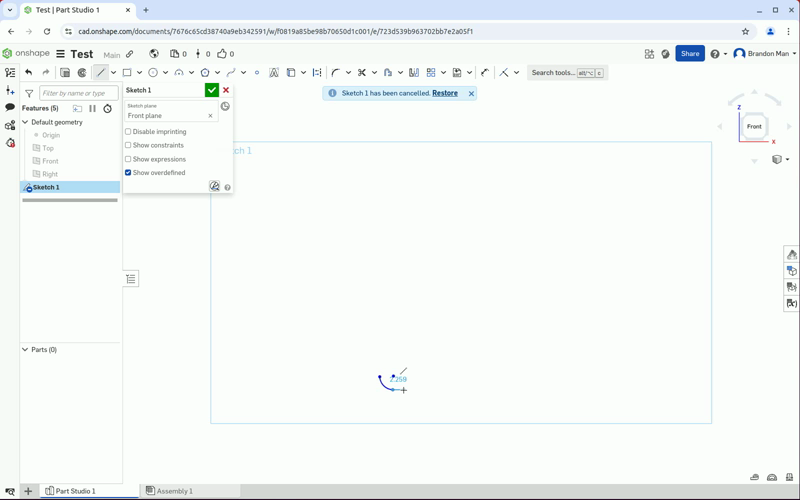
click(403, 389)
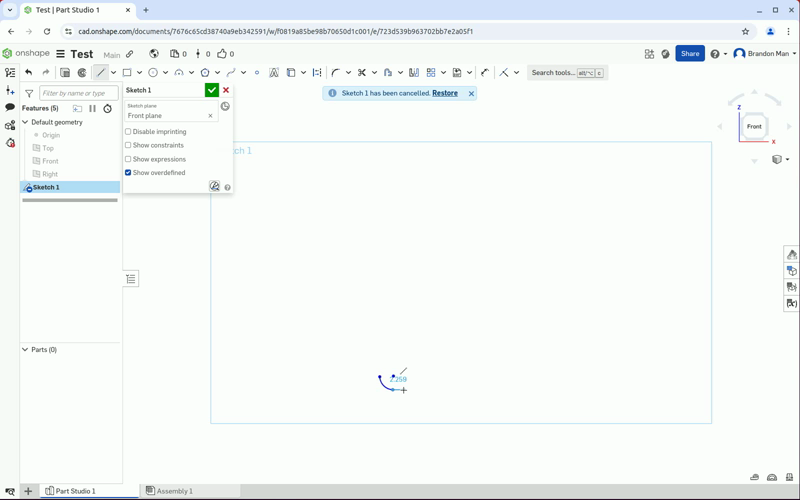
key_up(shift)
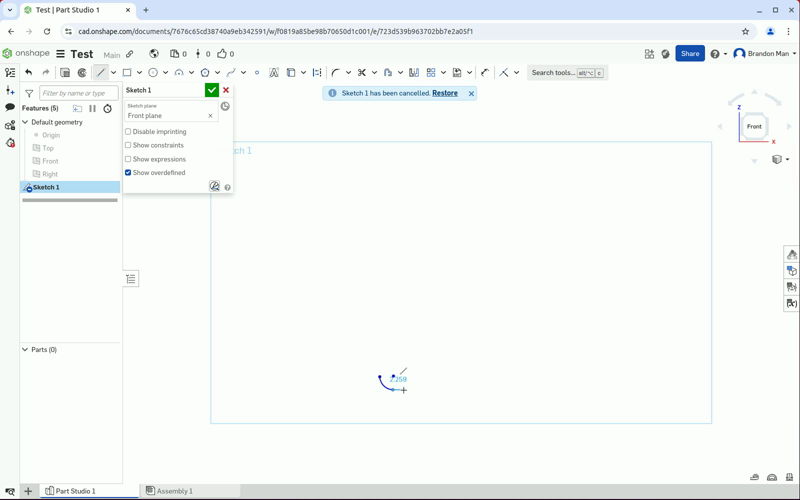
key(esc)
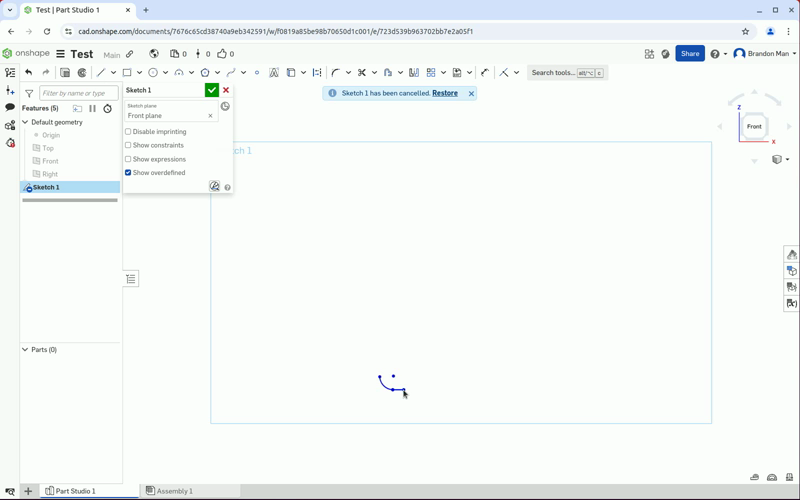
key(a)
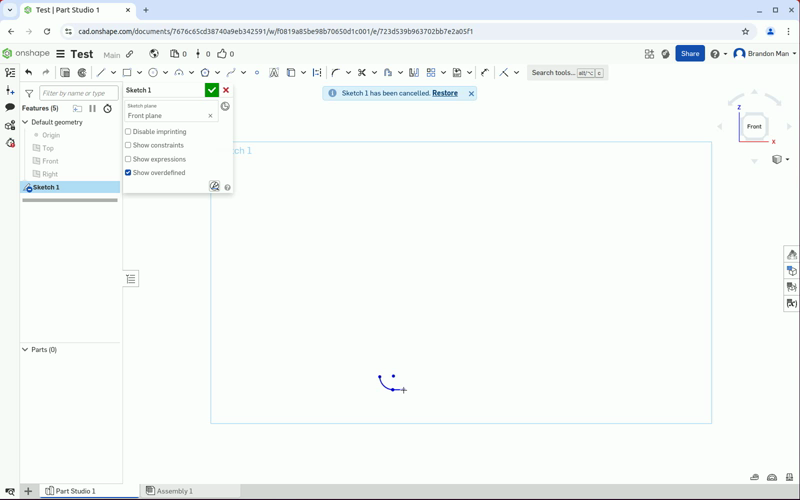
mouse_move(403, 389)
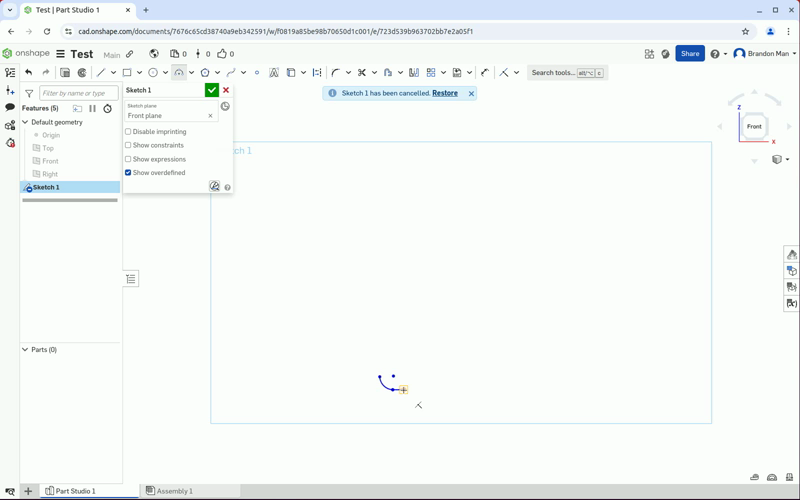
click(403, 389)
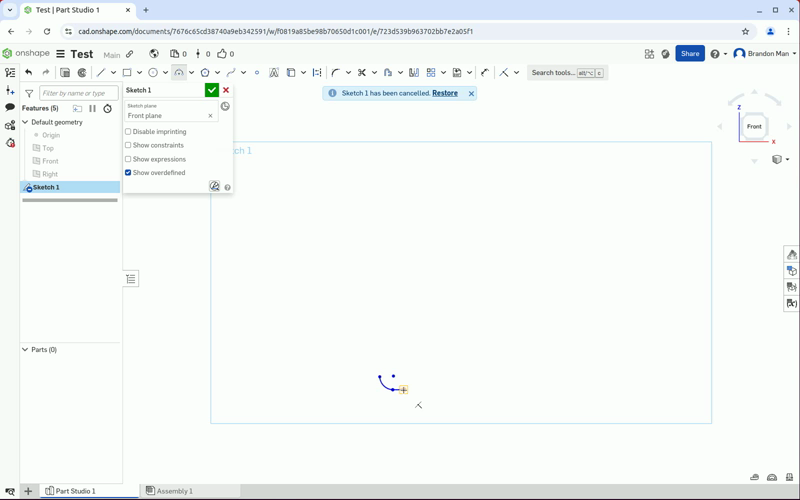
key_down(shift)
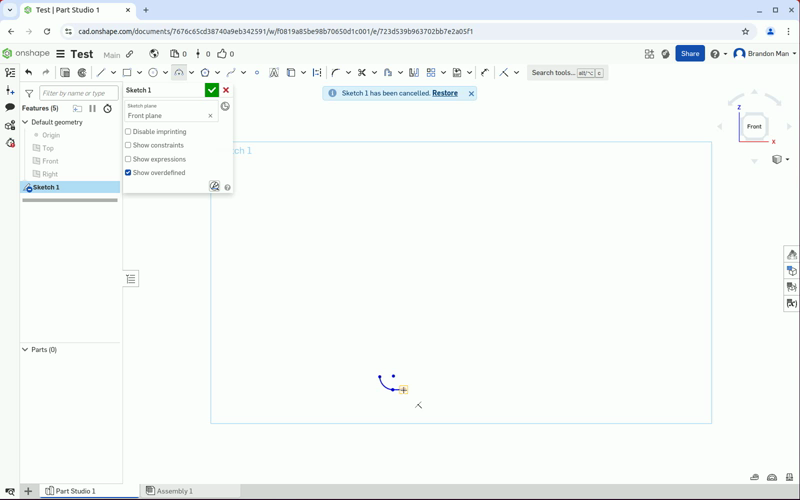
mouse_move(416, 376)
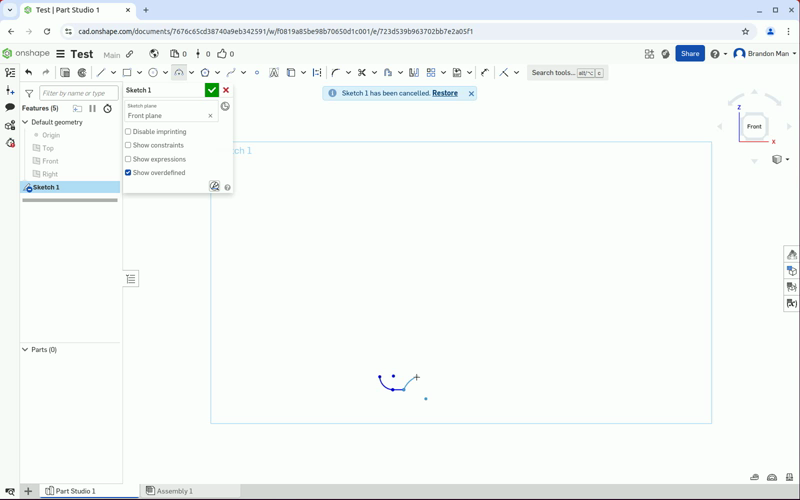
click(416, 376)
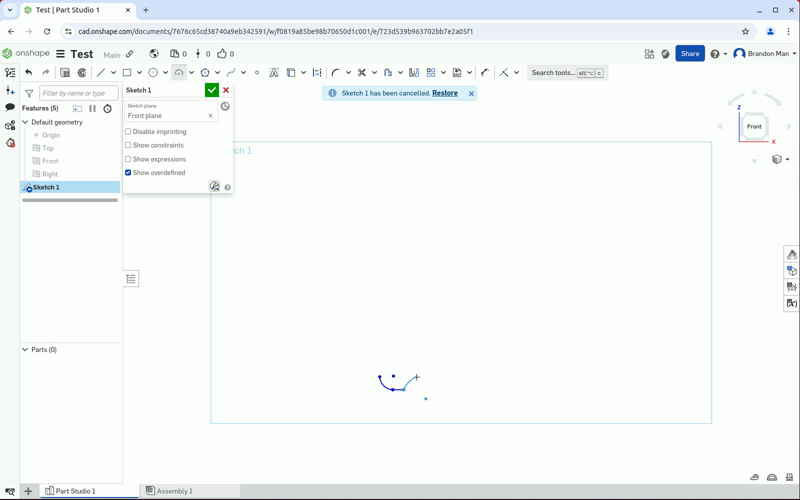
mouse_move(412, 385)
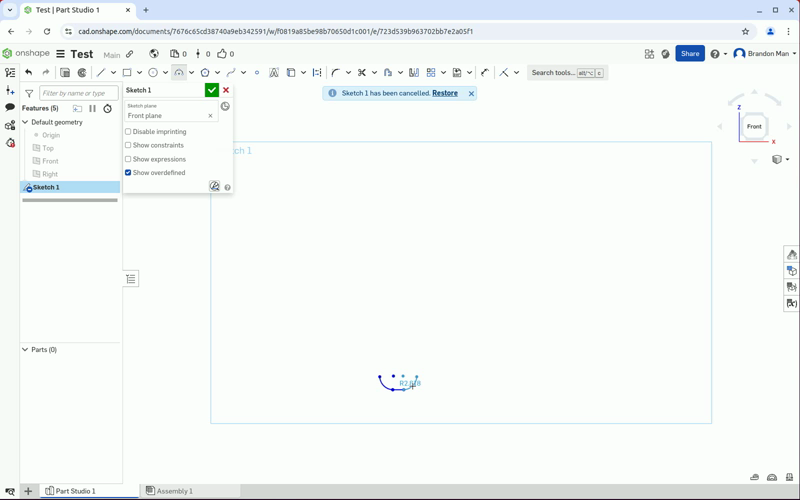
click(412, 385)
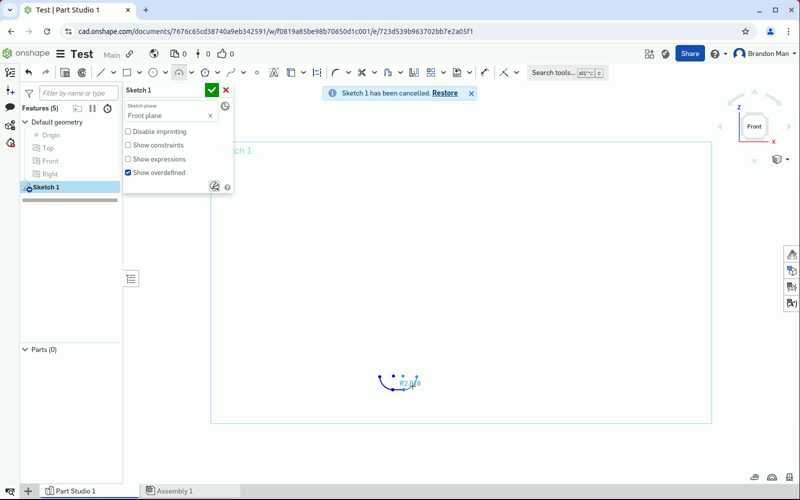
key_up(shift)
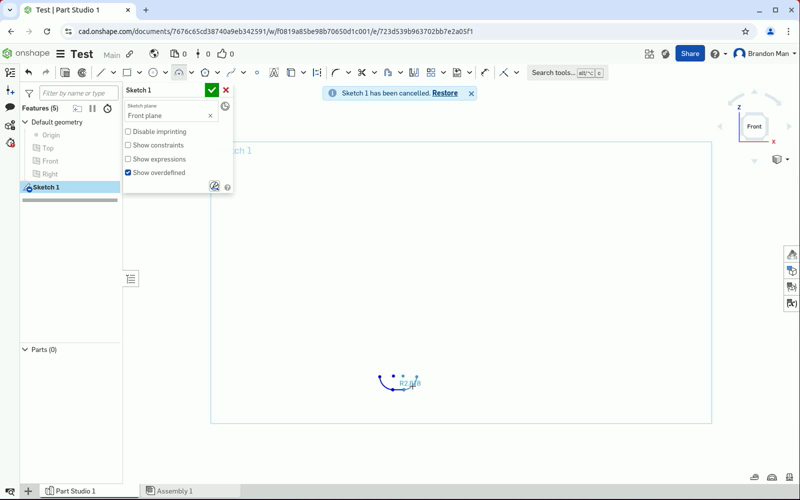
key(esc)
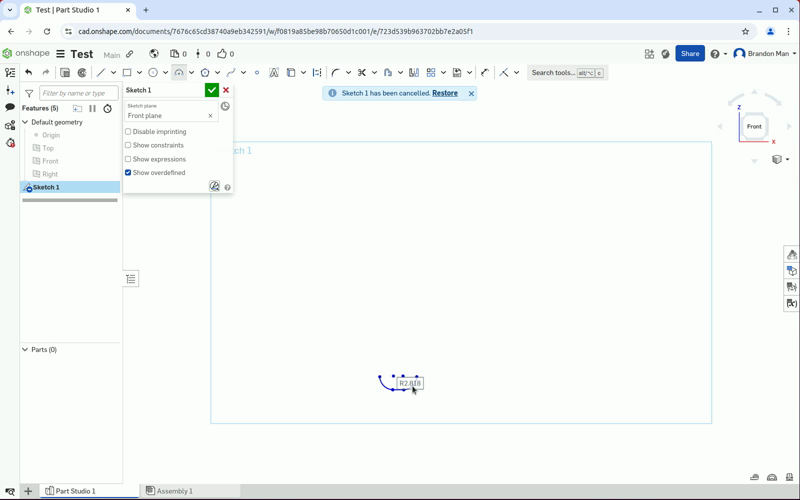
key(l)
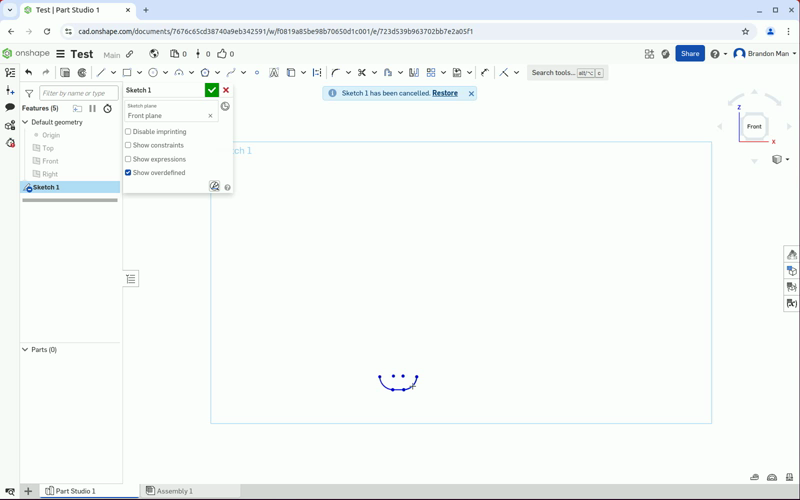
mouse_move(416, 376)
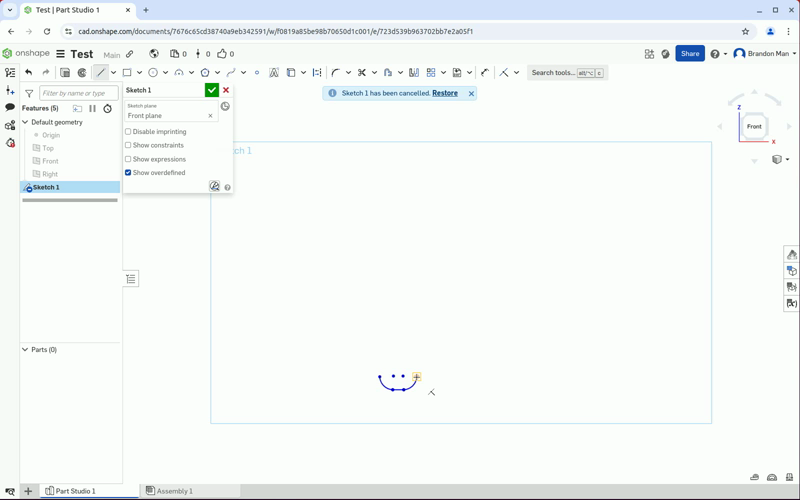
click(416, 376)
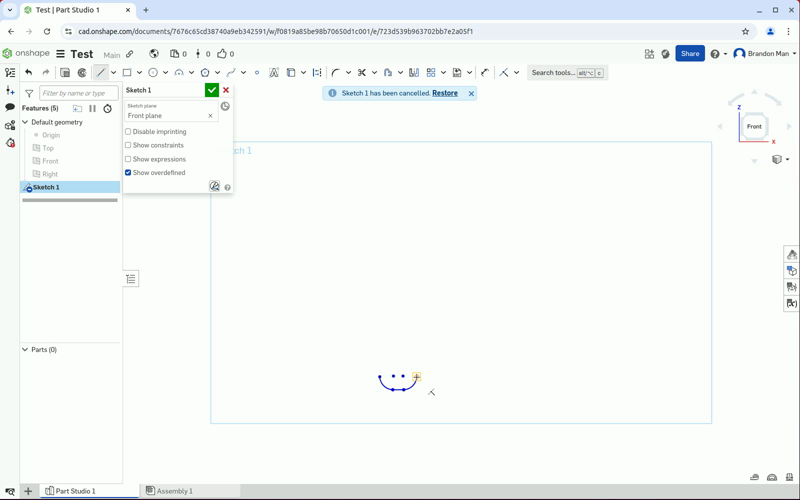
key_down(shift)
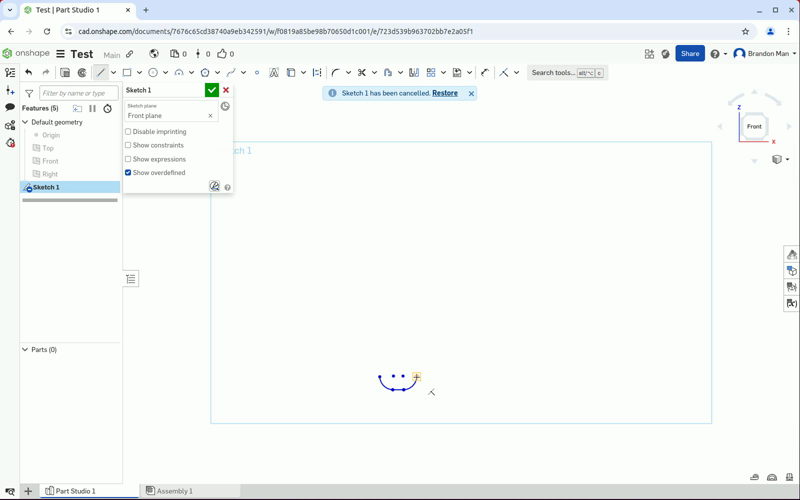
mouse_move(416, 186)
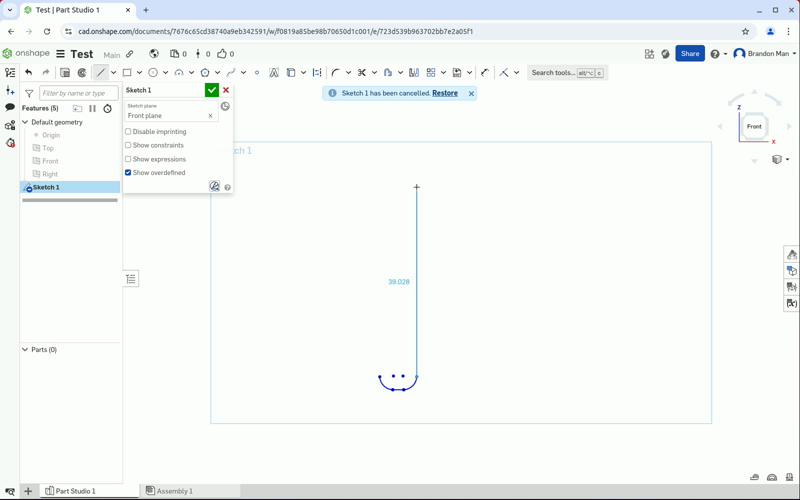
click(416, 186)
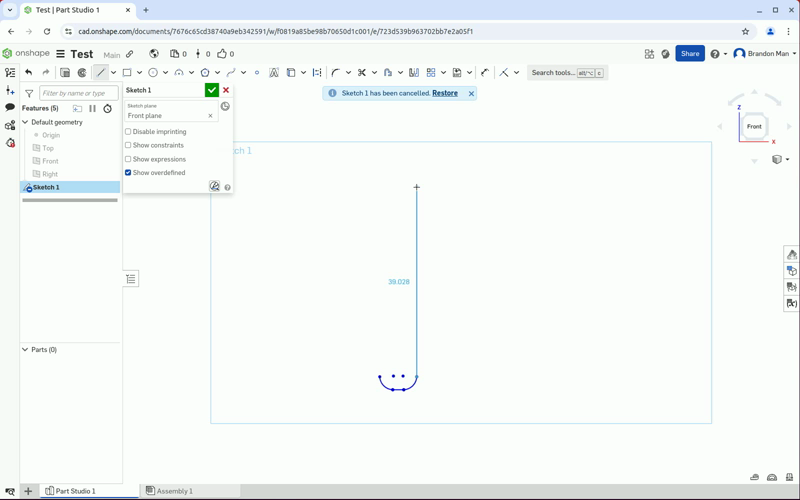
key_up(shift)
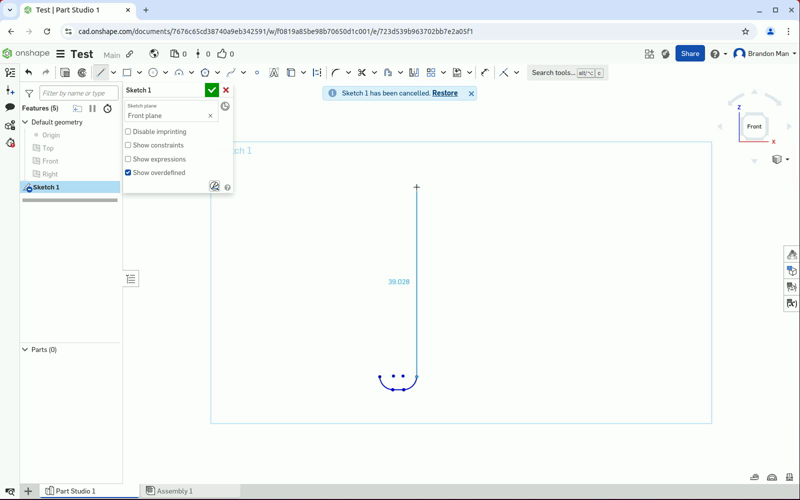
key(esc)
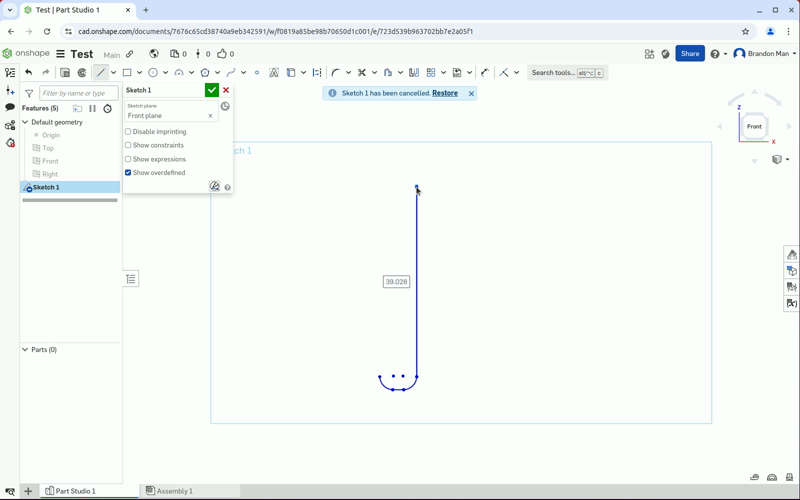
key(a)
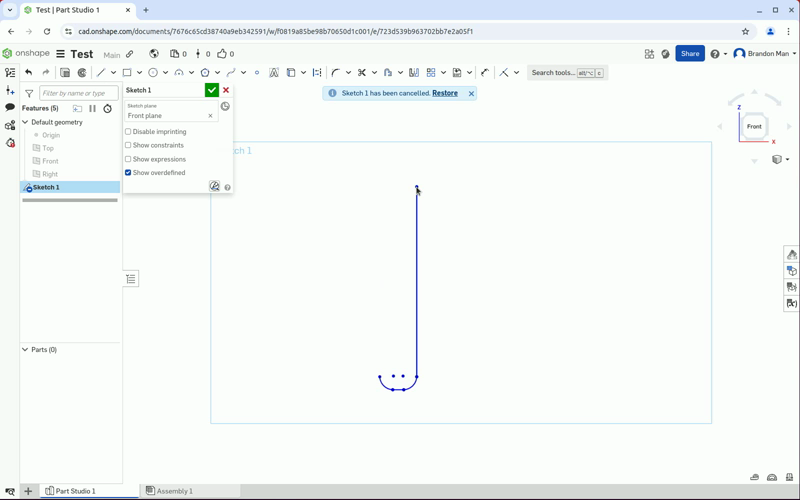
mouse_move(416, 186)
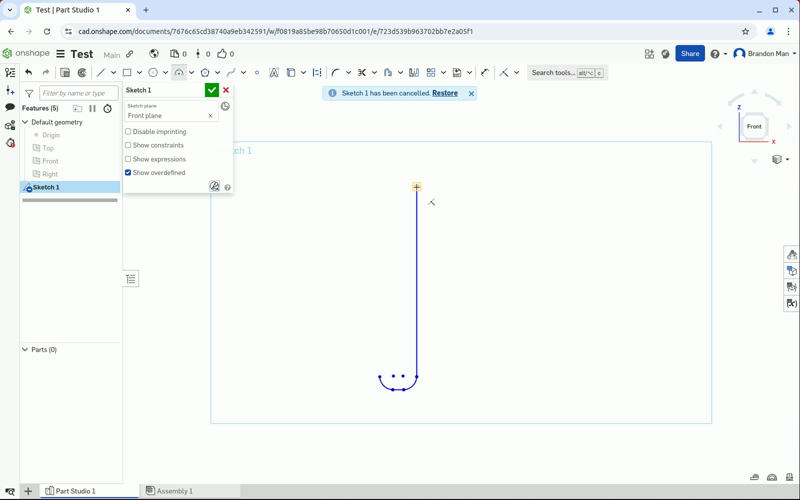
click(416, 186)
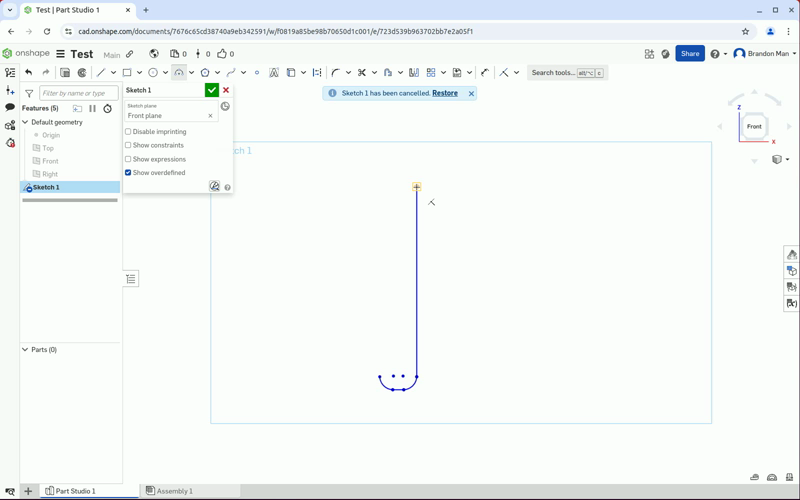
key_down(shift)
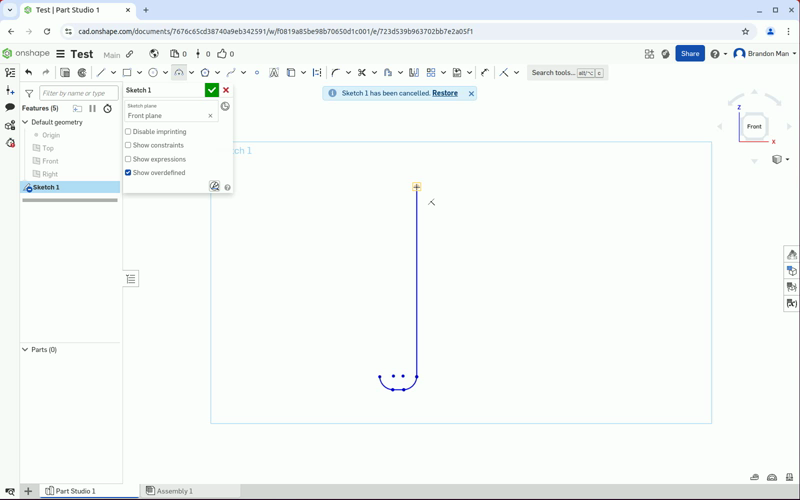
mouse_move(401, 171)
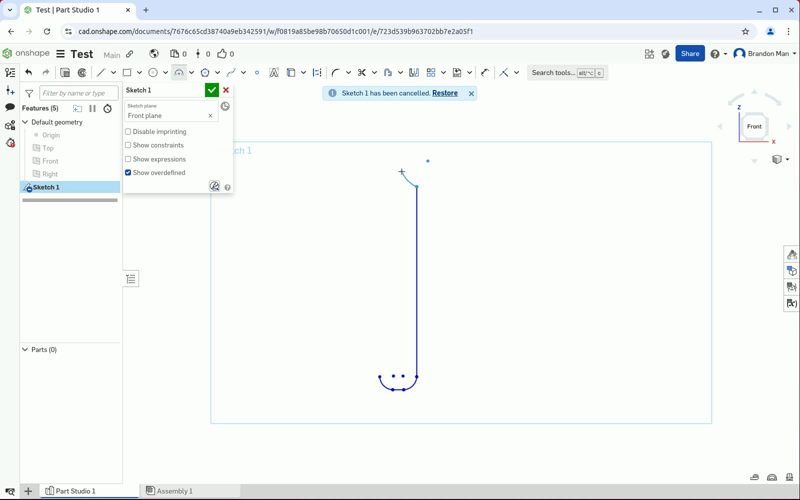
click(401, 171)
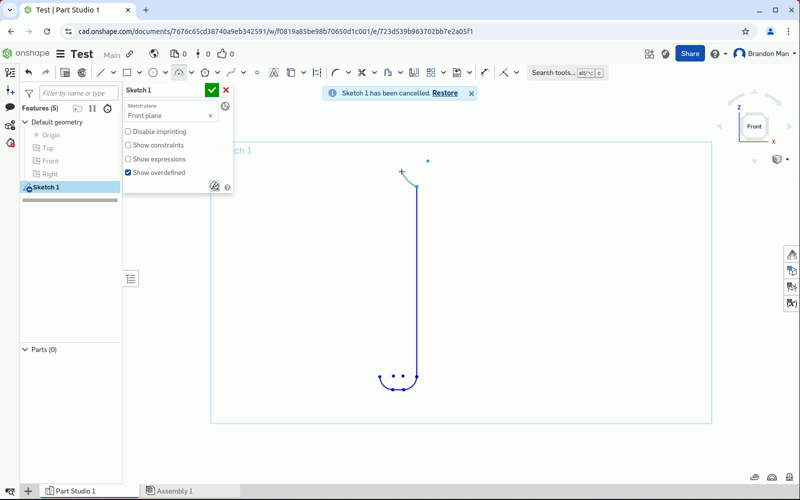
mouse_move(412, 175)
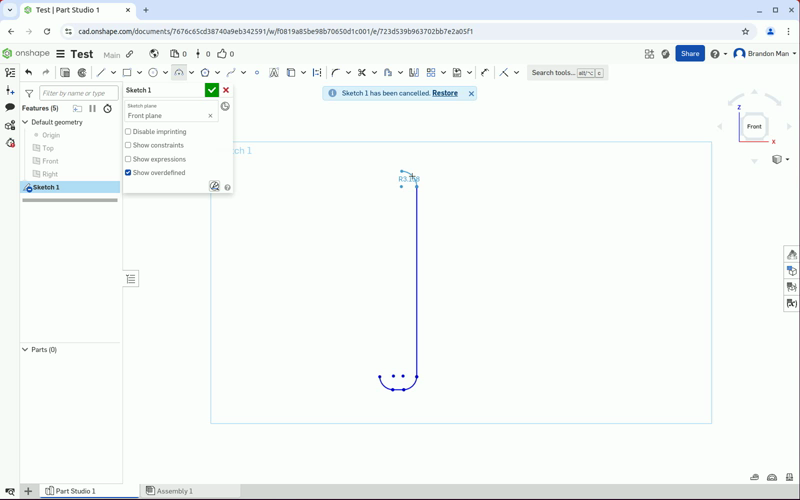
click(412, 175)
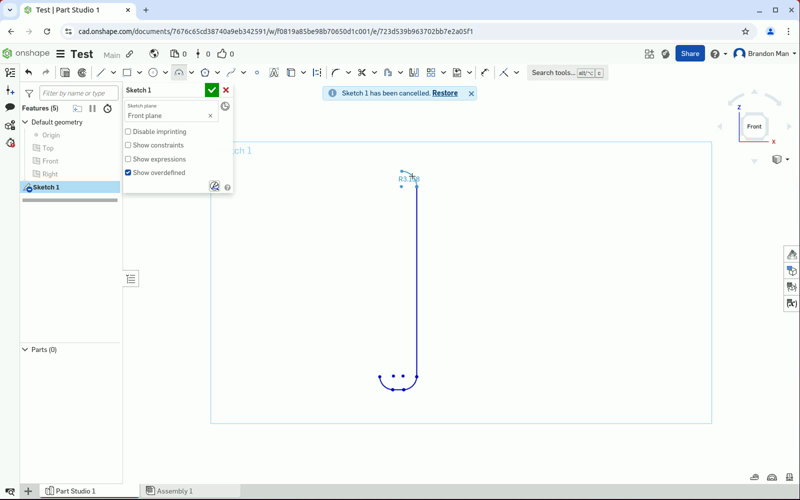
key_up(shift)
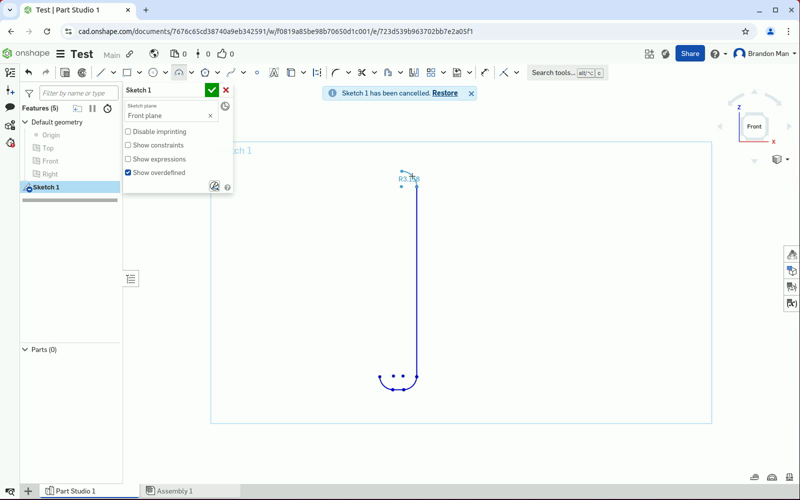
key(esc)
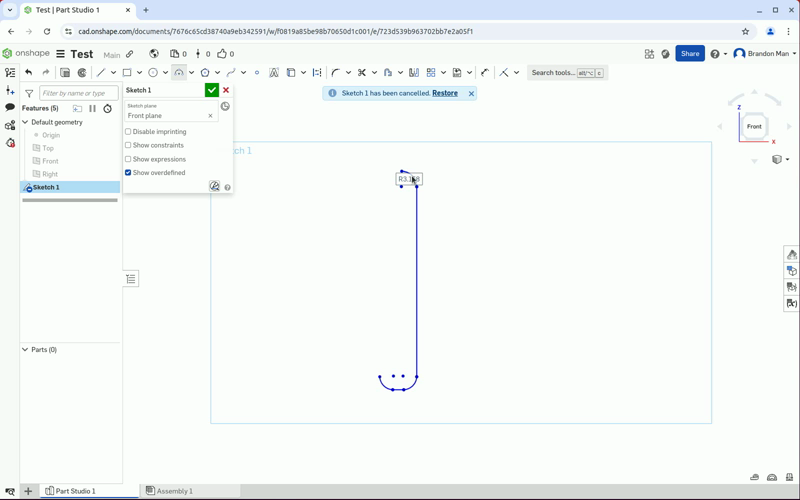
key(l)
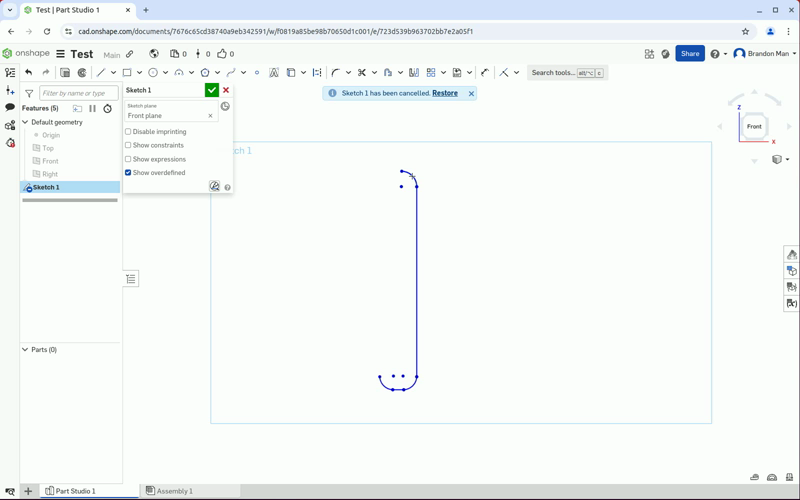
mouse_move(401, 171)
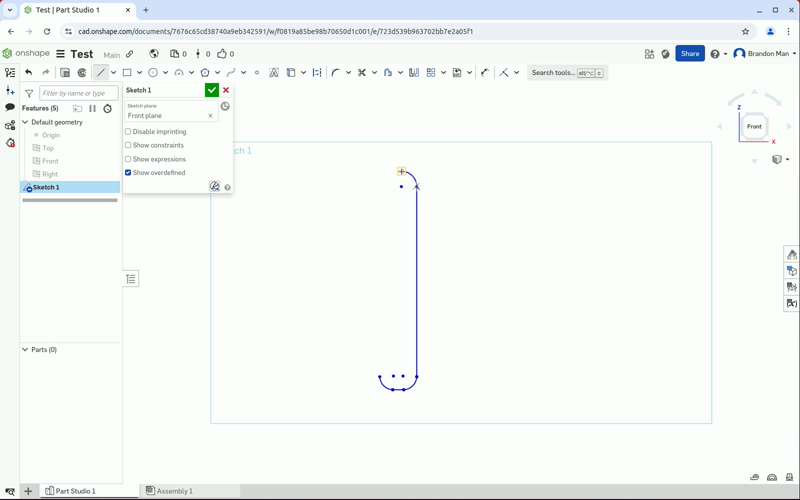
click(401, 171)
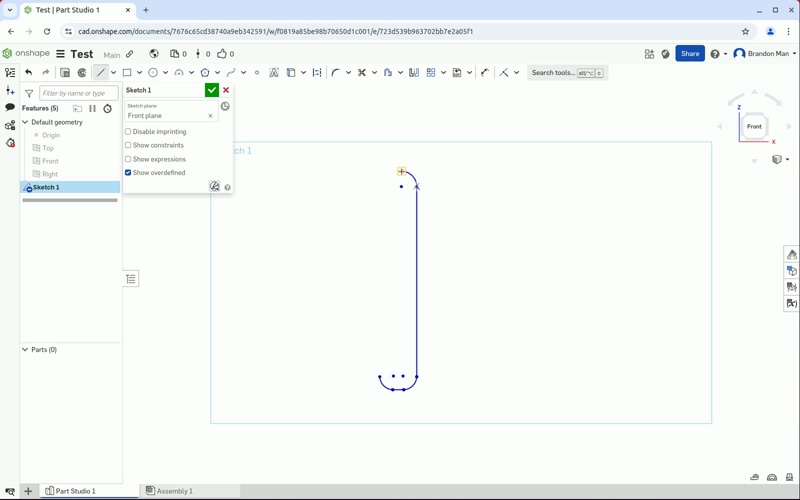
key_down(shift)
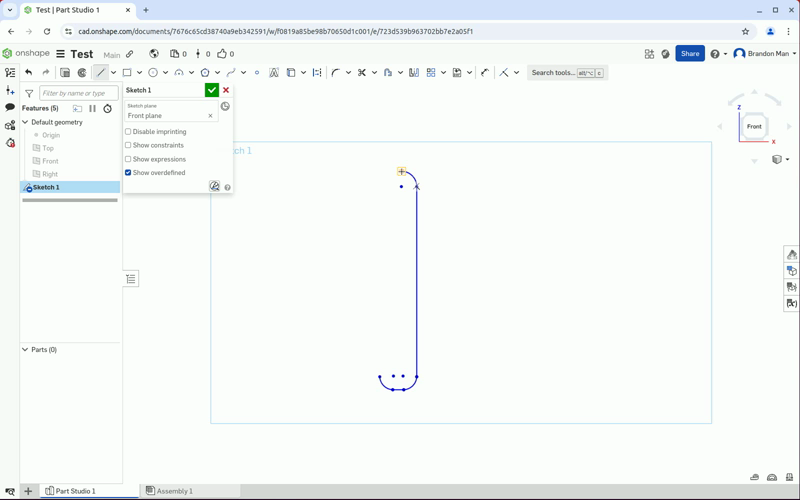
mouse_move(431, 171)
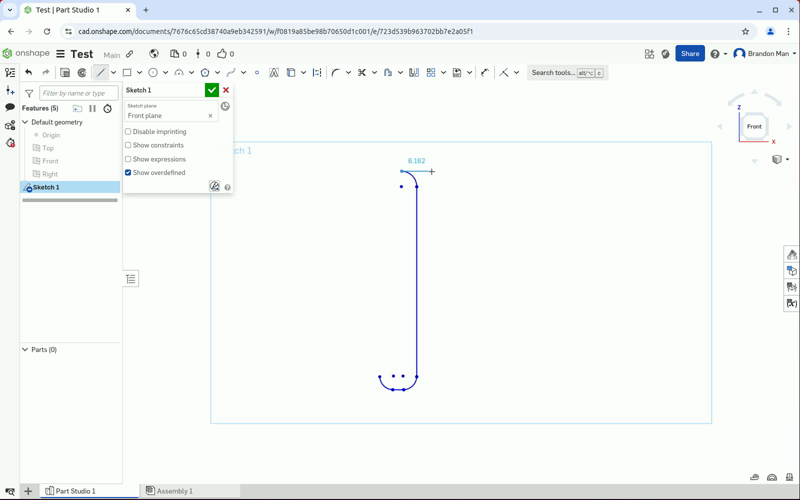
mouse_move(392, 171)
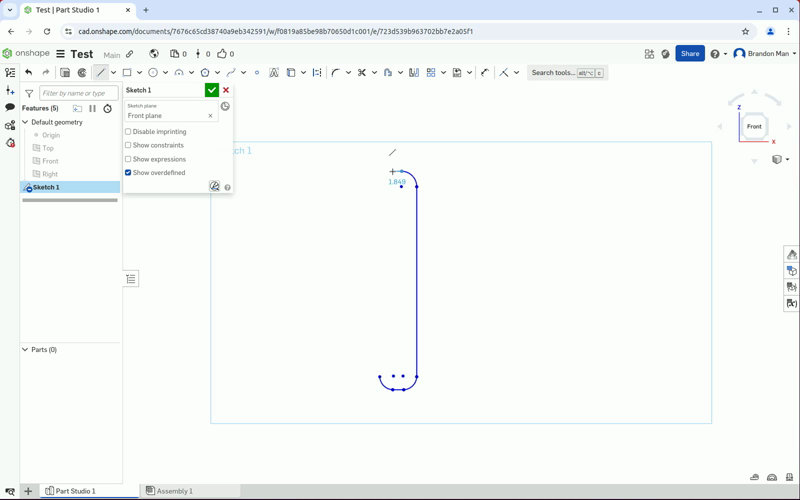
click(392, 171)
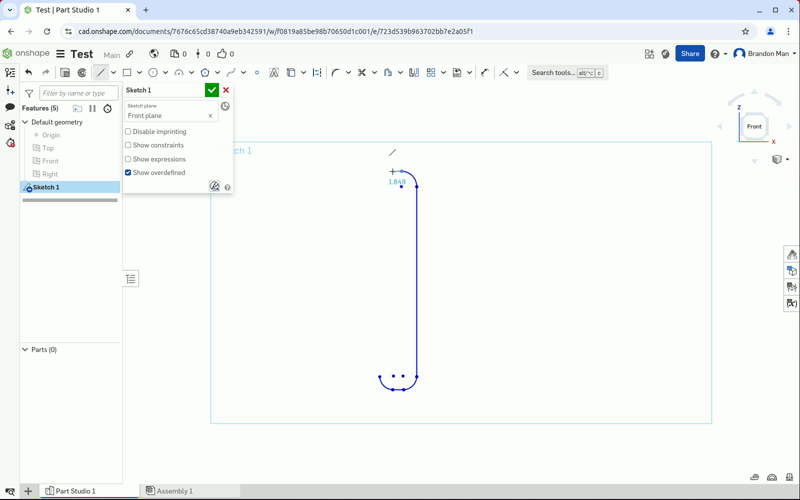
key_up(shift)
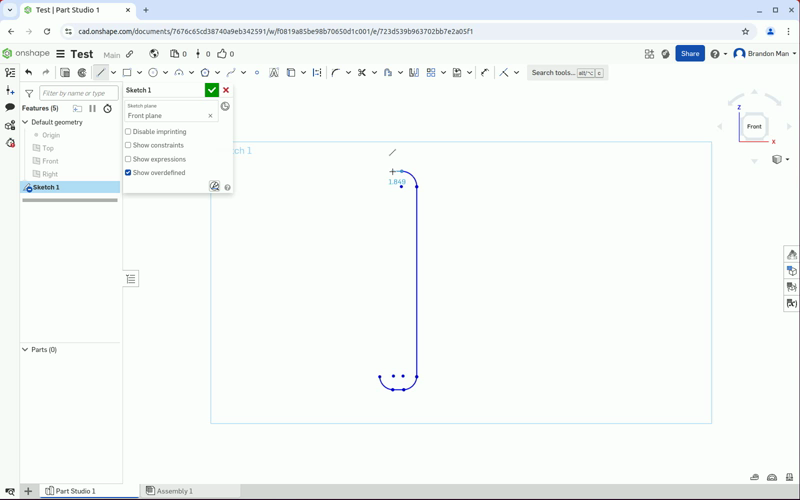
key(esc)
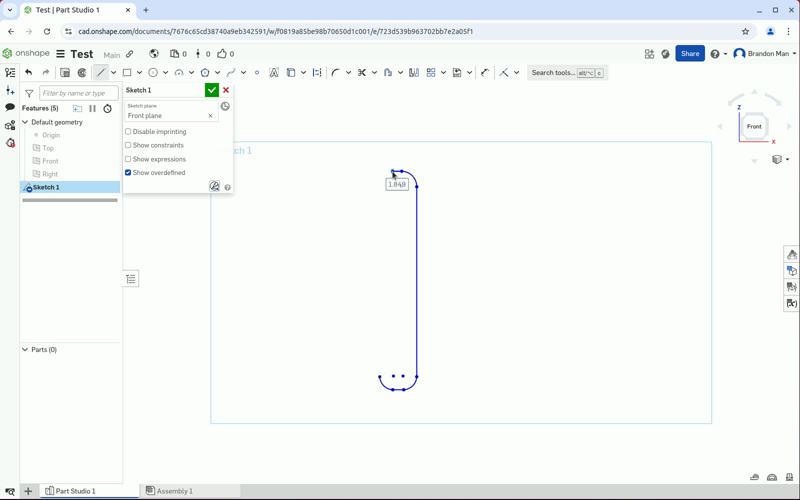
key(a)
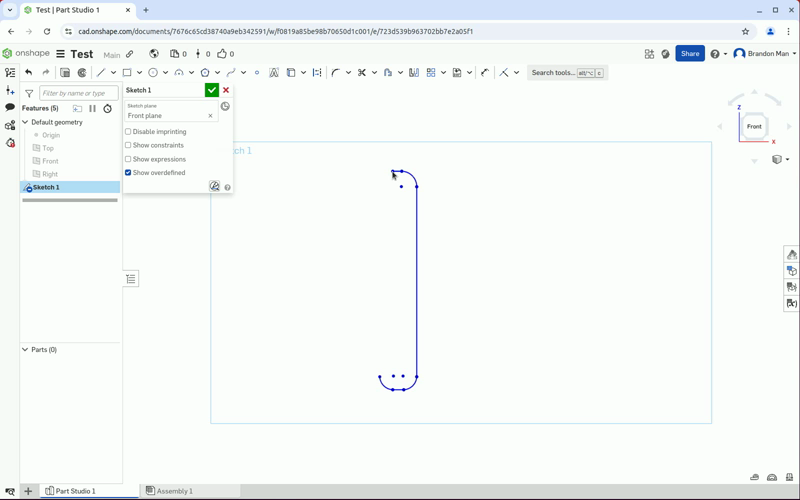
mouse_move(392, 171)
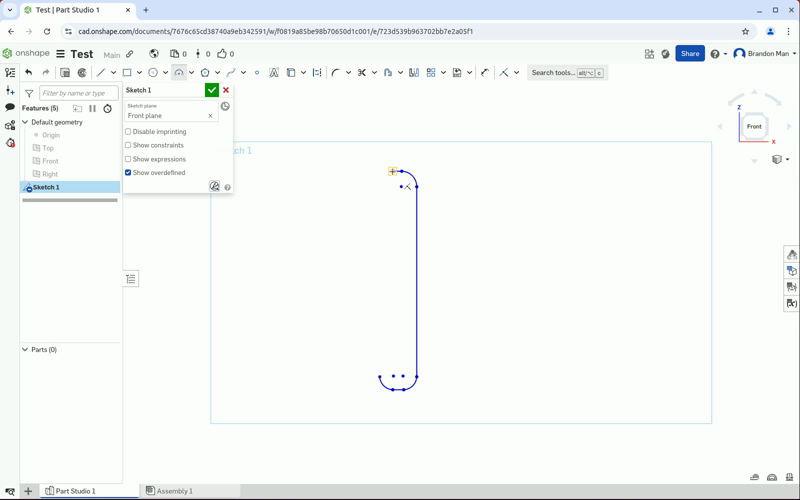
click(392, 171)
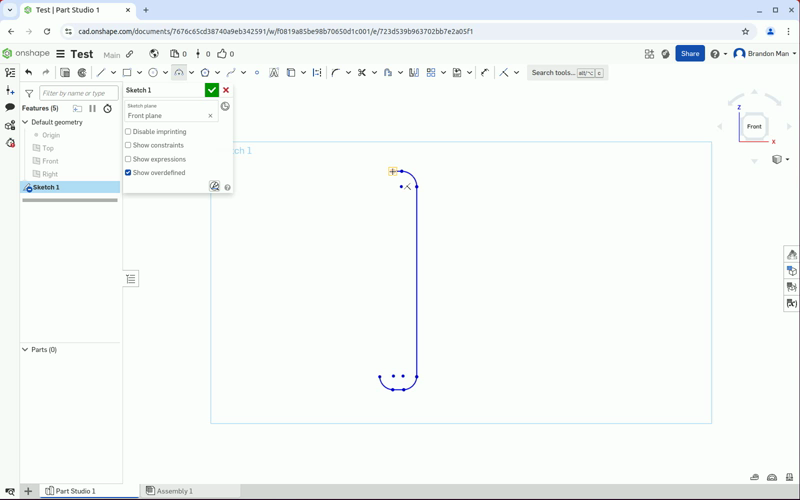
key_down(shift)
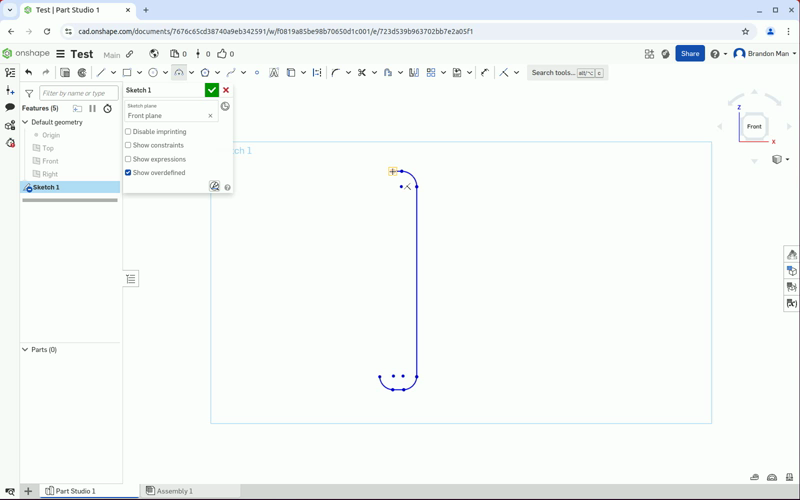
mouse_move(379, 184)
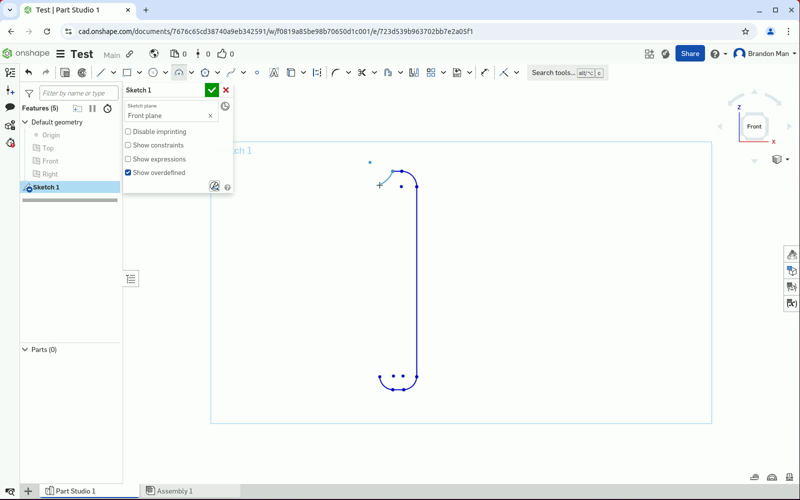
click(379, 184)
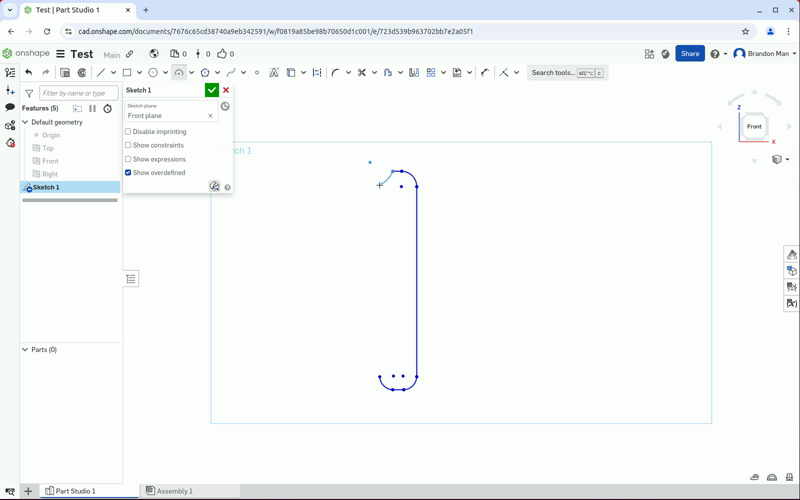
mouse_move(383, 175)
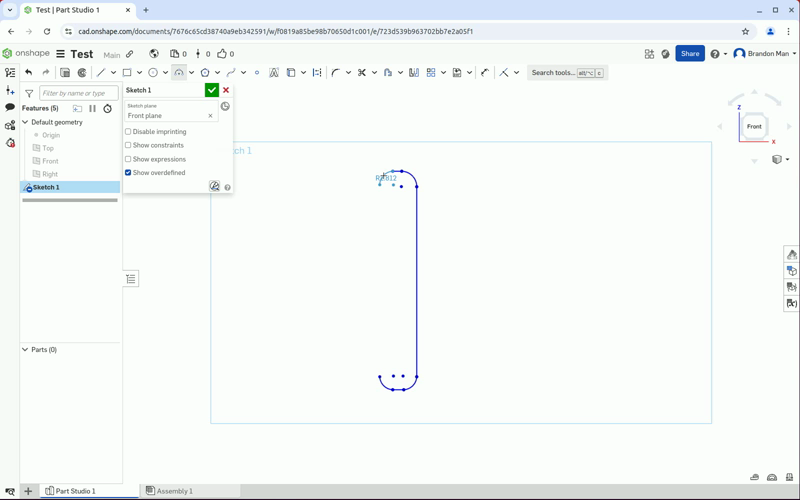
click(383, 175)
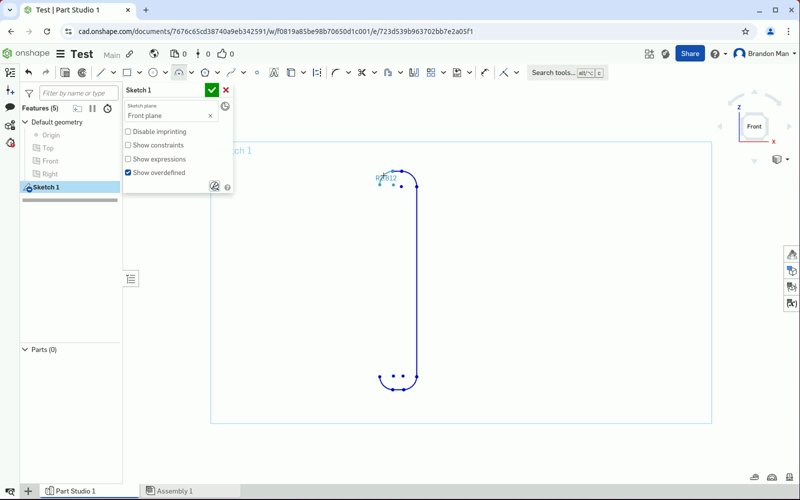
key_up(shift)
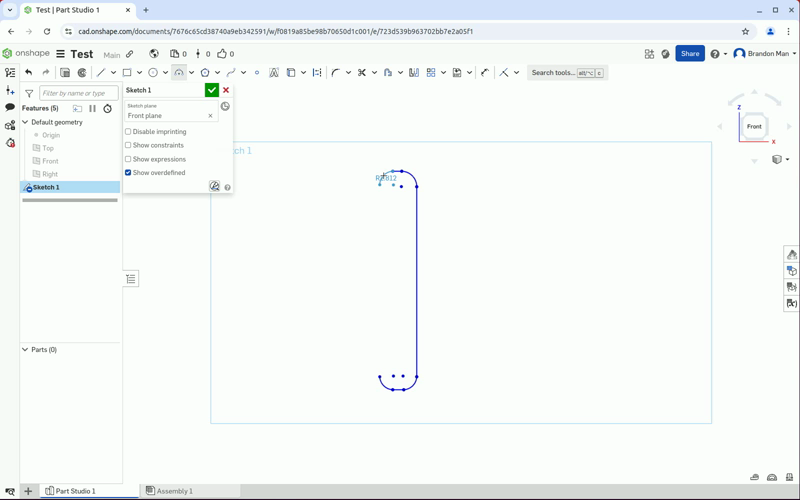
key(esc)
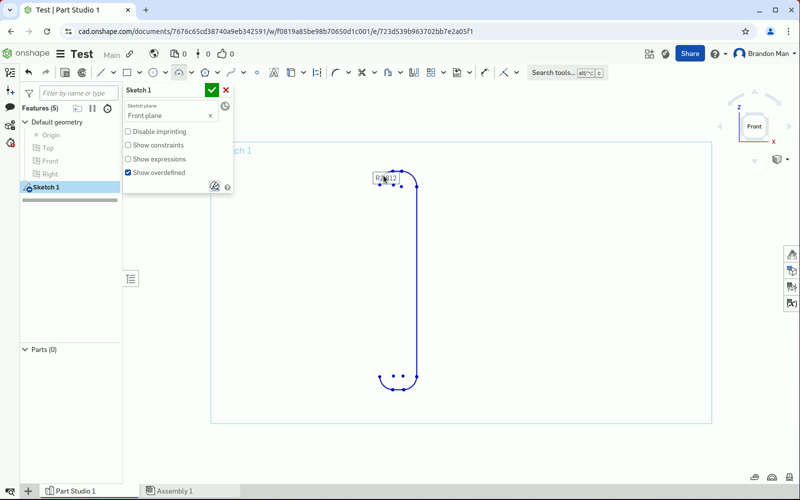
key(l)
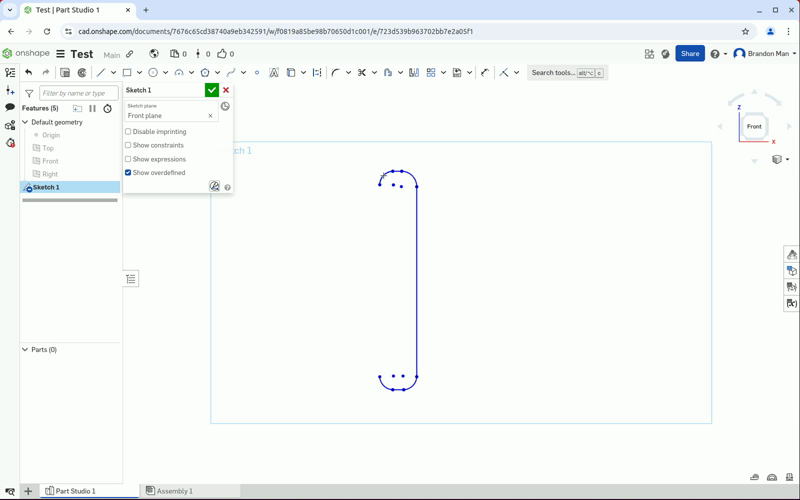
mouse_move(379, 184)
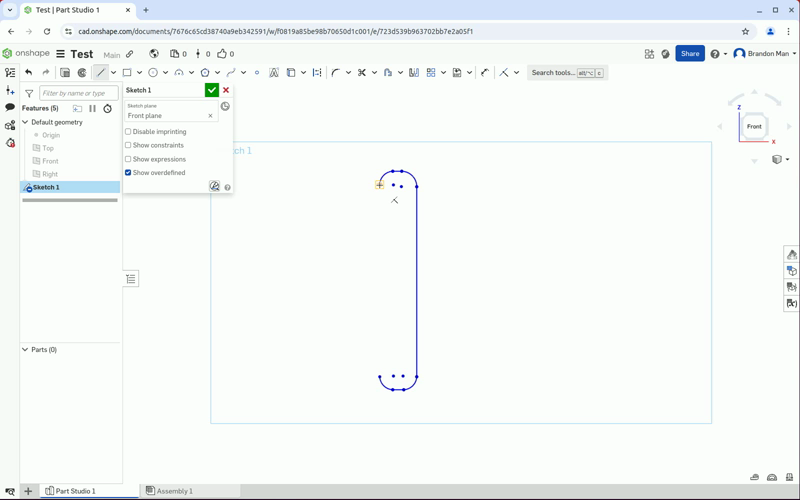
click(379, 184)
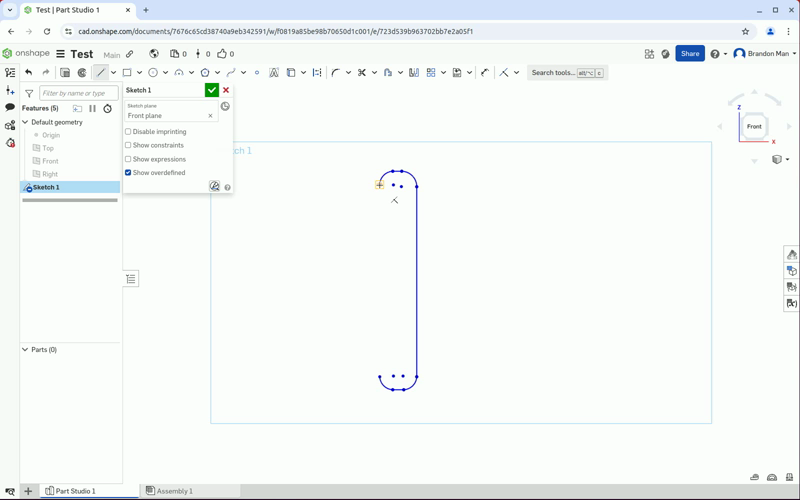
key_down(shift)
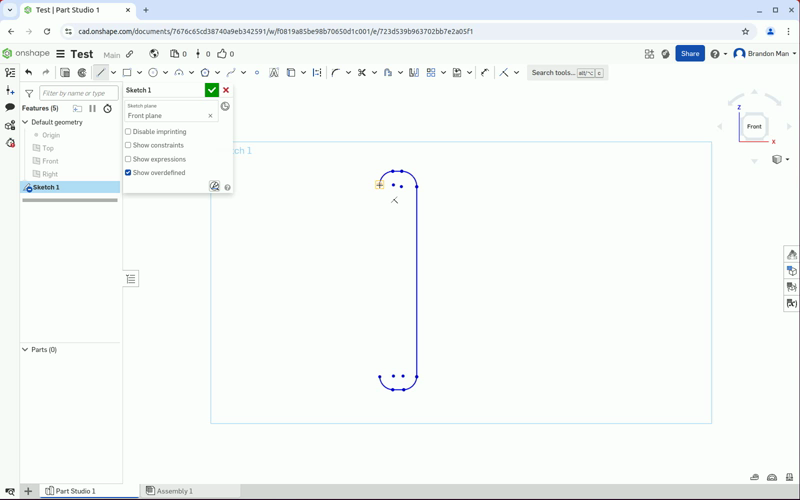
mouse_move(379, 376)
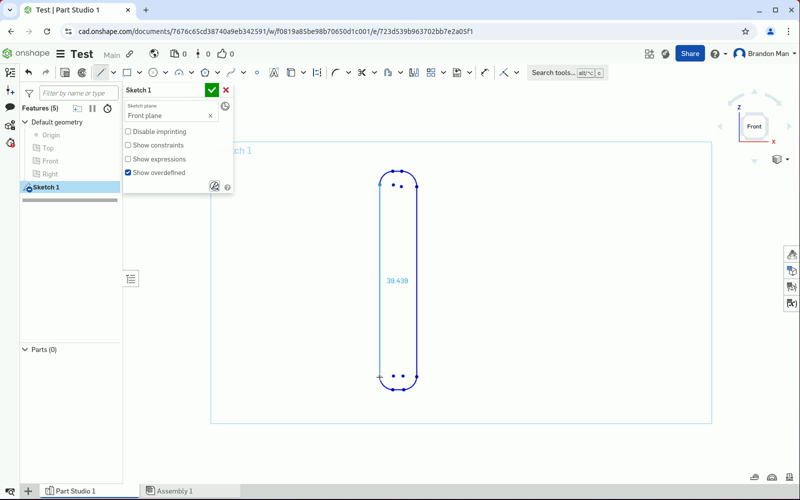
key_up(shift)
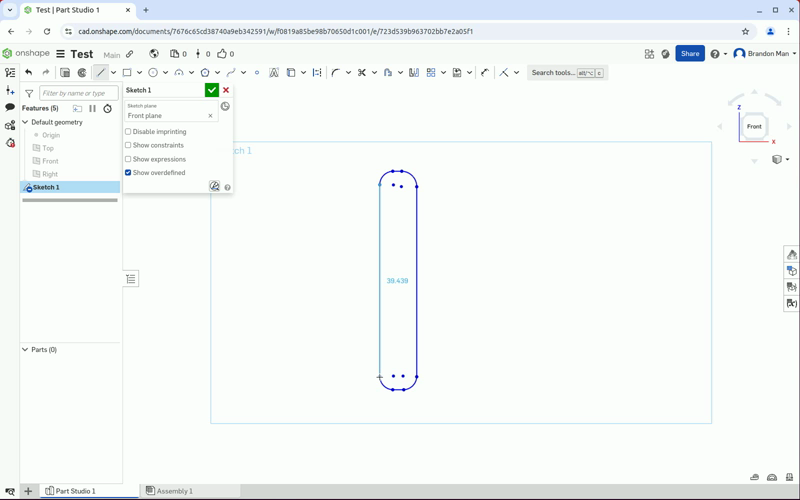
click(379, 376)
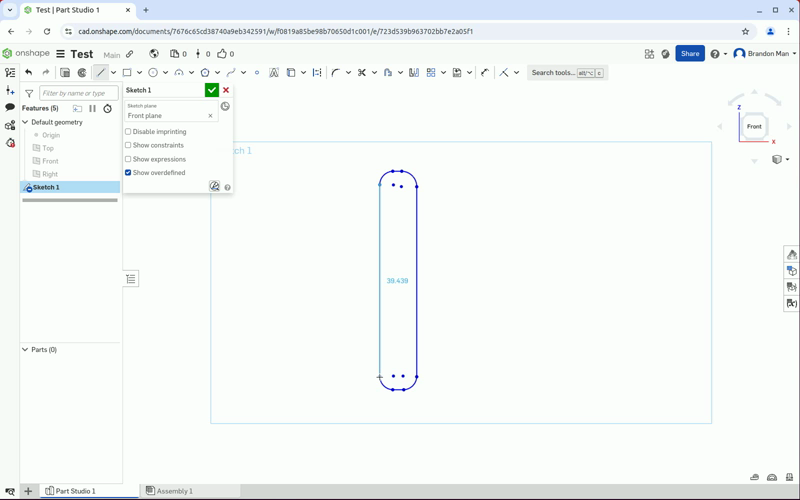
key(esc)
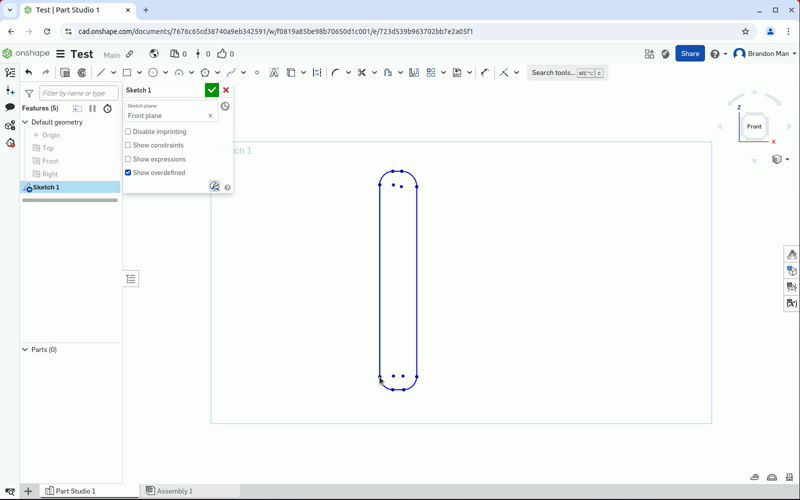
key(c)
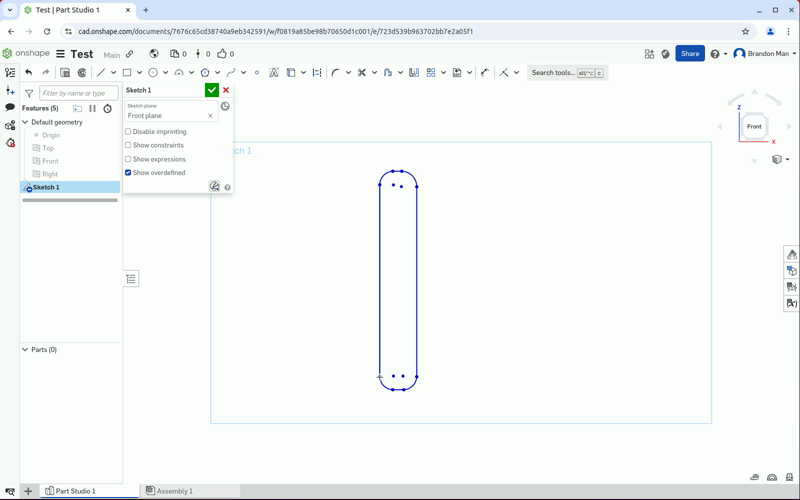
key_down(shift)
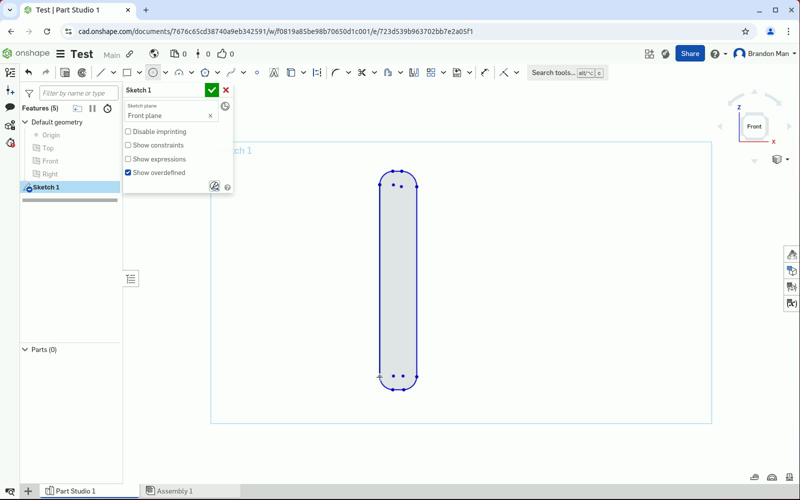
mouse_move(397, 372)
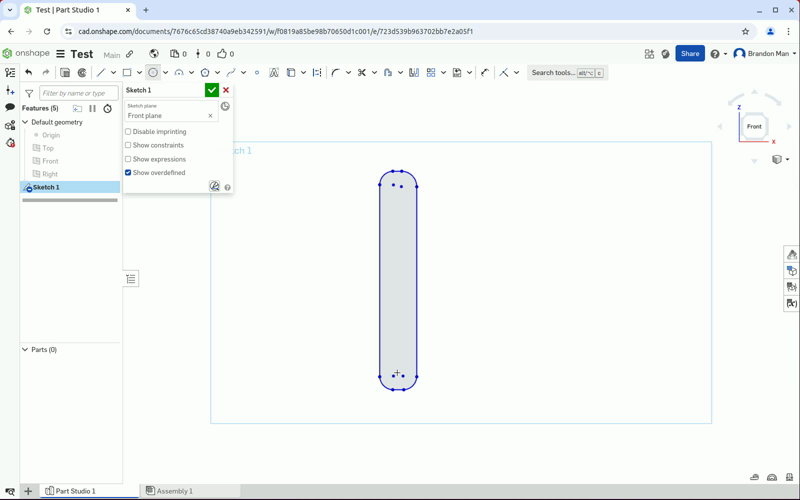
click(397, 372)
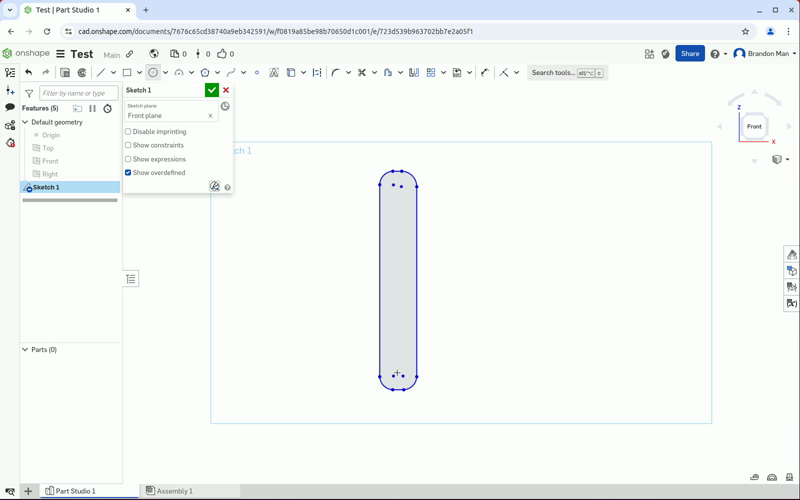
key_up(shift)
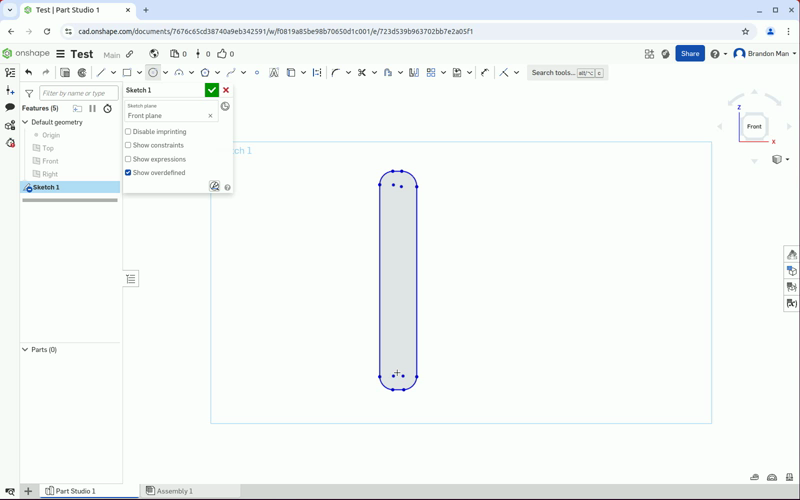
mouse_move(405, 372)
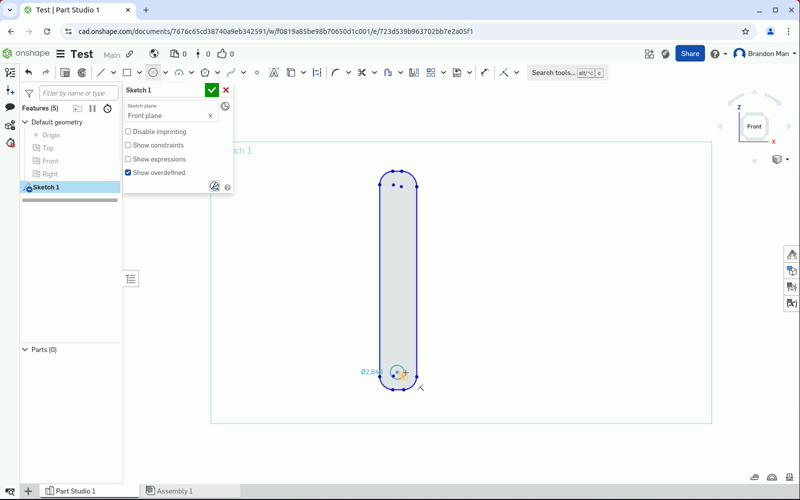
click(405, 372)
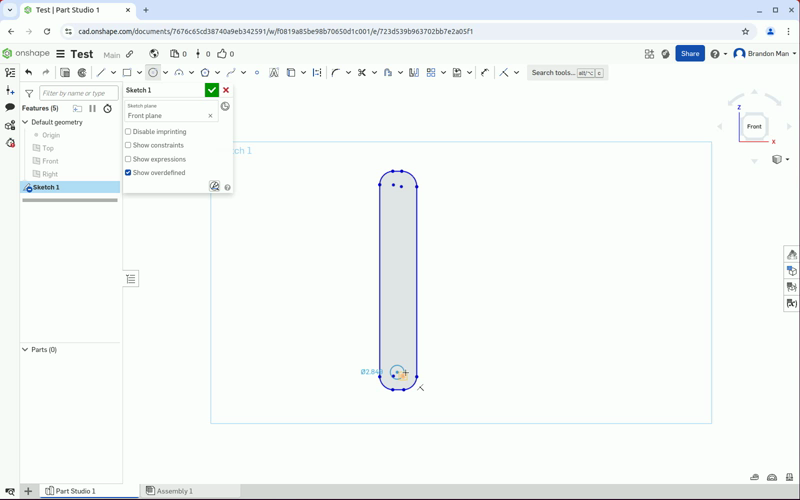
key(esc)
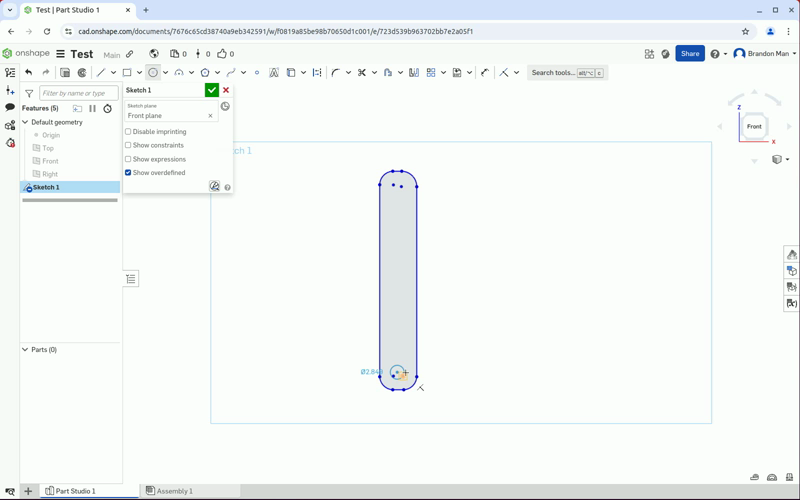
key(c)
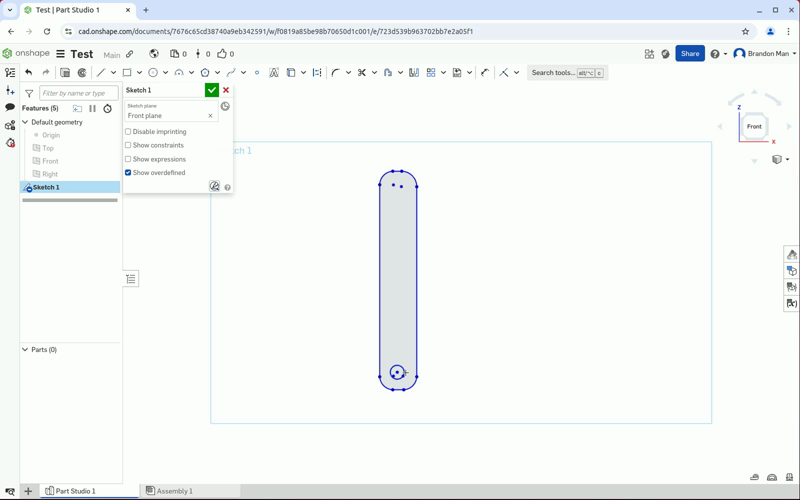
key_down(shift)
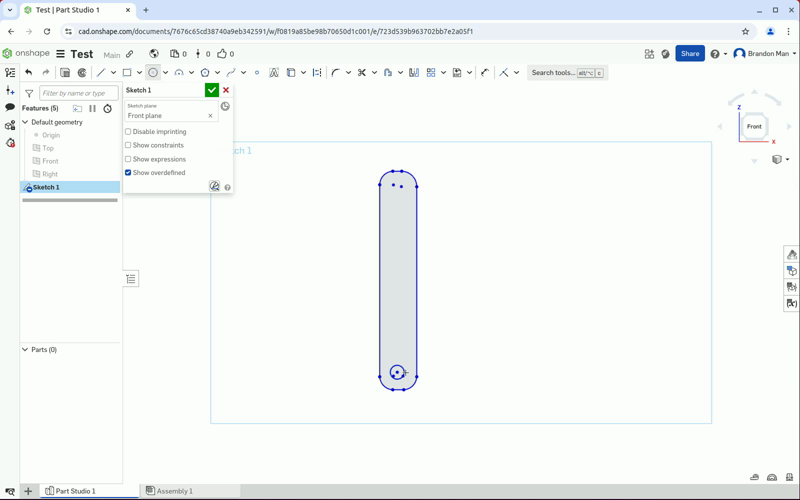
mouse_move(397, 188)
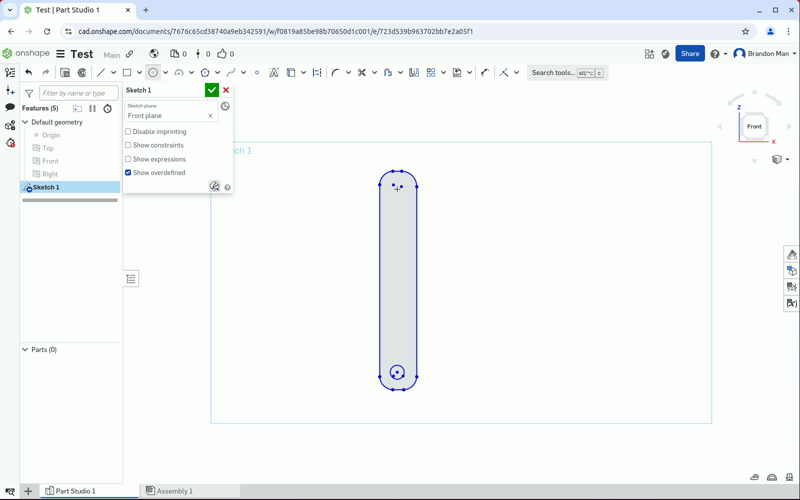
click(397, 188)
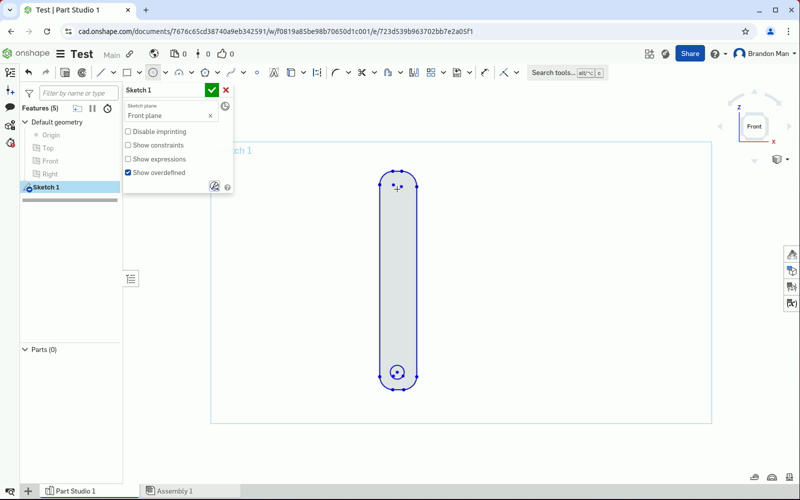
key_up(shift)
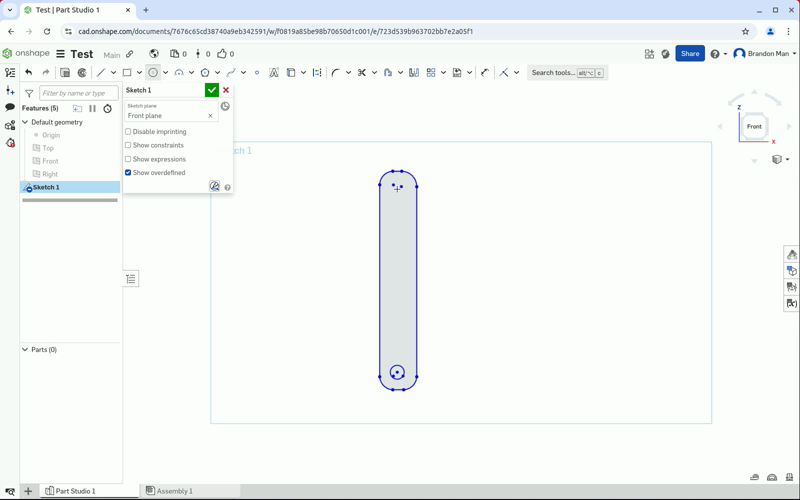
mouse_move(405, 188)
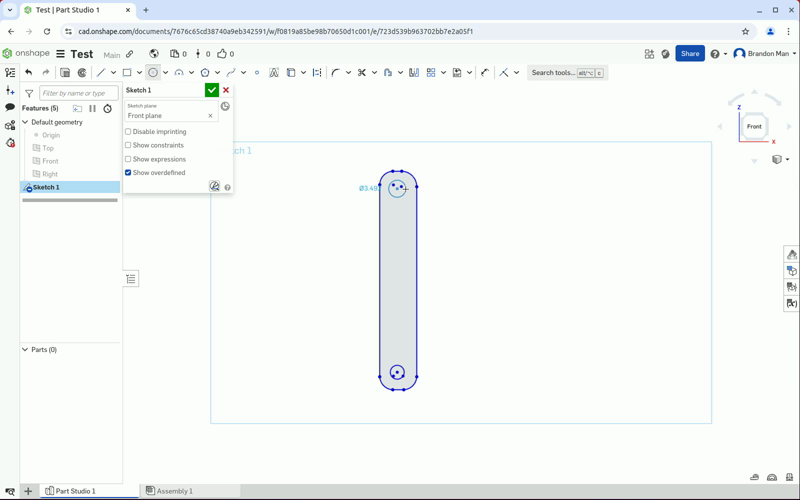
click(405, 188)
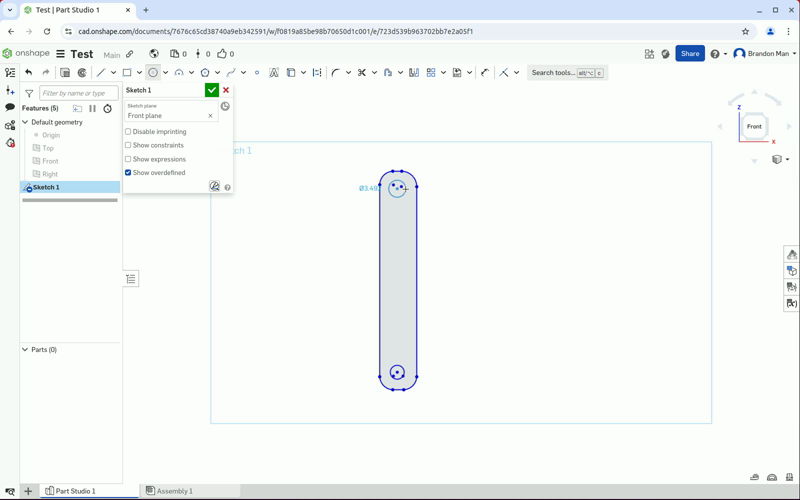
key(esc)
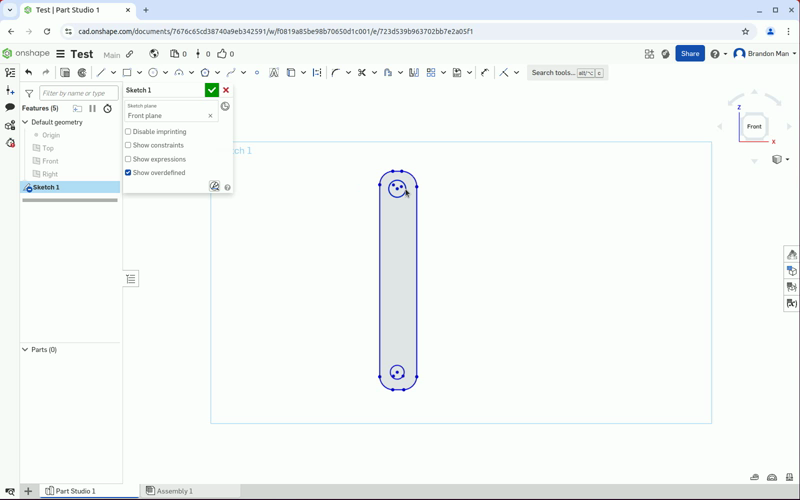
mouse_move(409, 181)
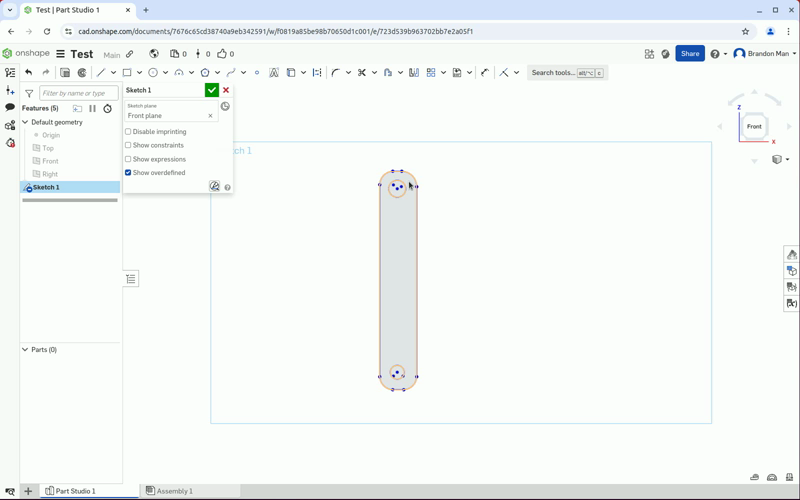
click(409, 181)
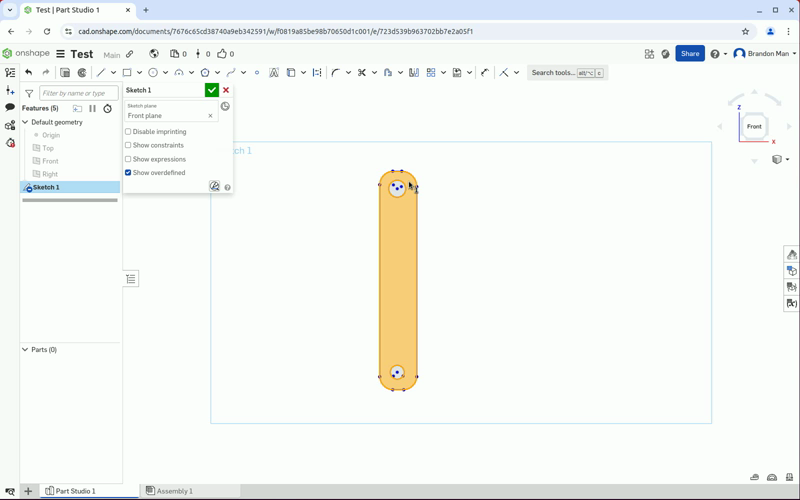
mouse_move(73, 352)
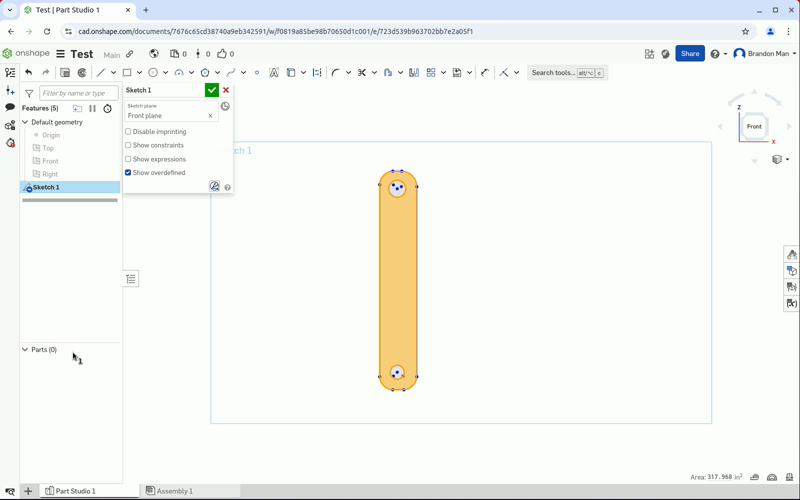
key(shift+y)
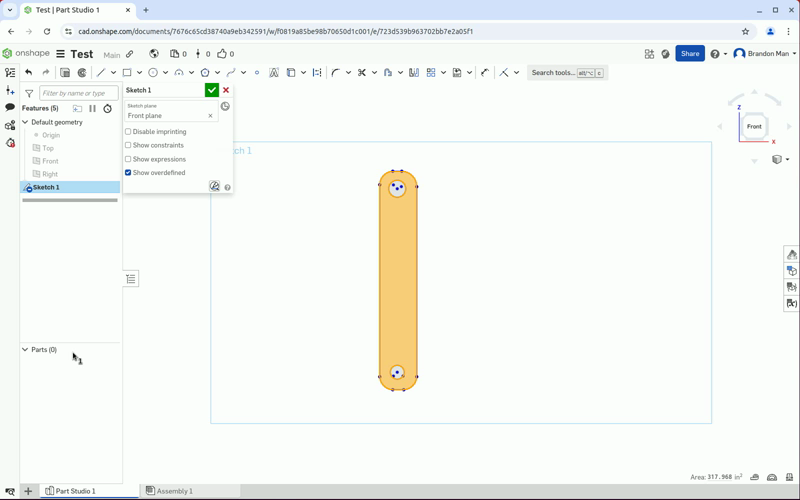
key(shift+e)
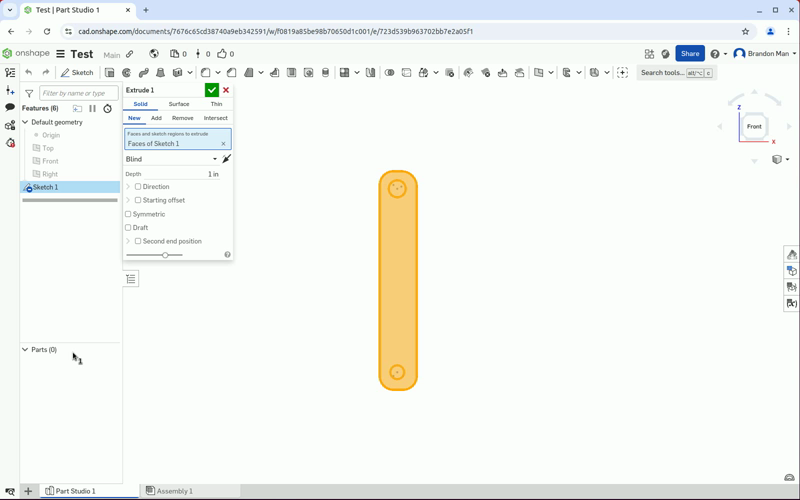
mouse_move(143, 106)
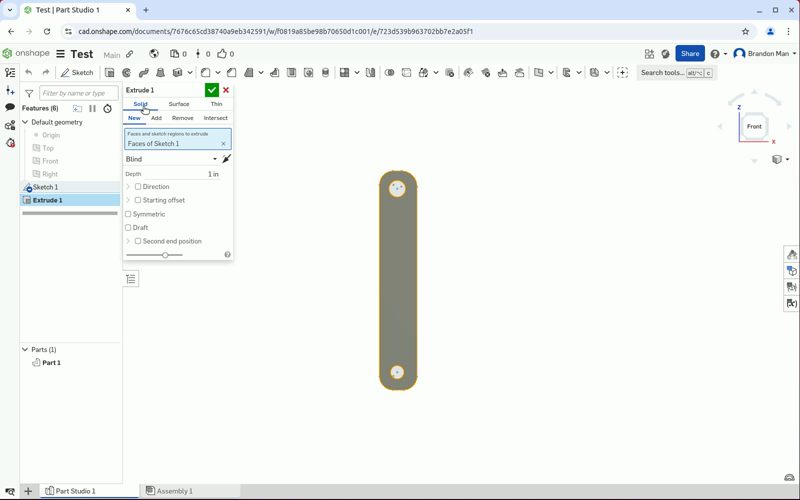
click(143, 106)
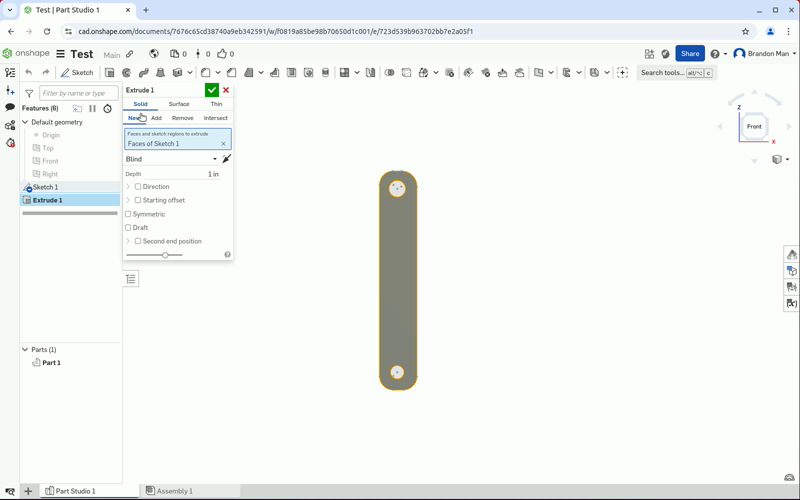
mouse_move(137, 120)
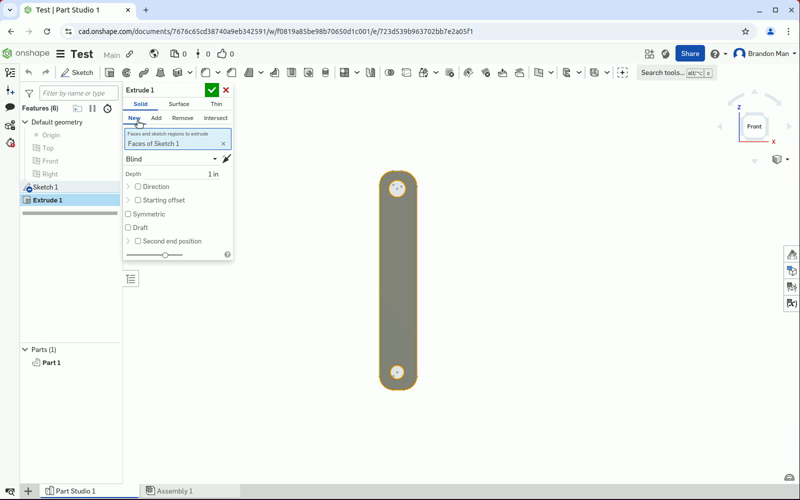
click(137, 120)
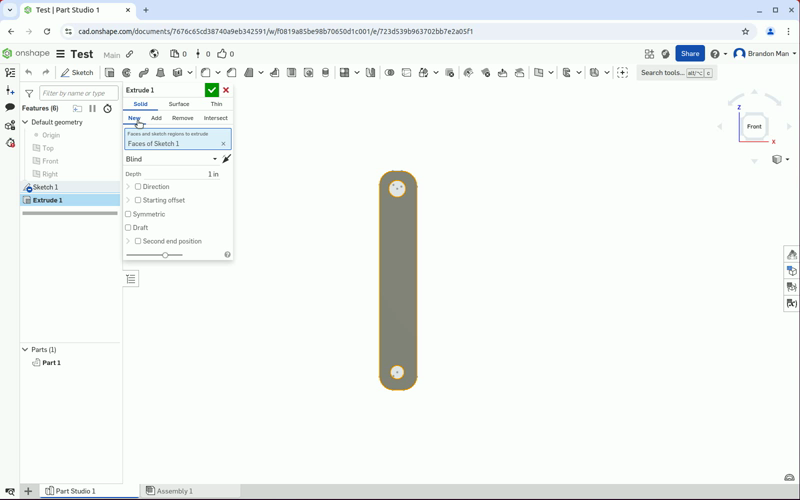
key(tab, 4)
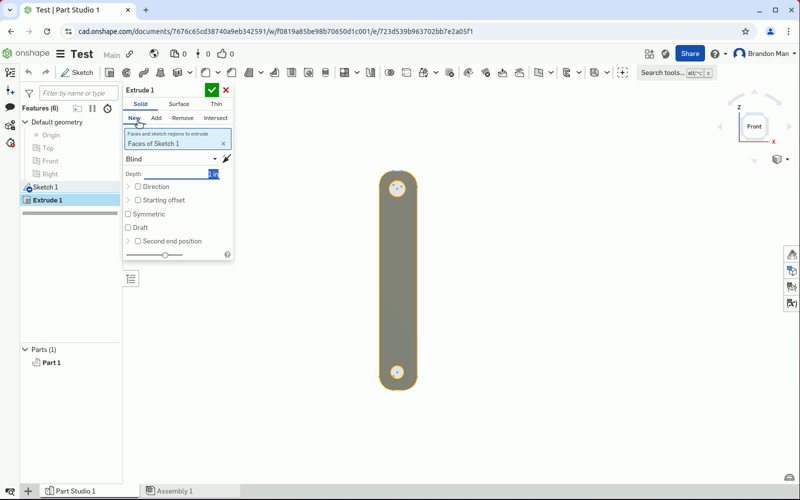
text(2.166)
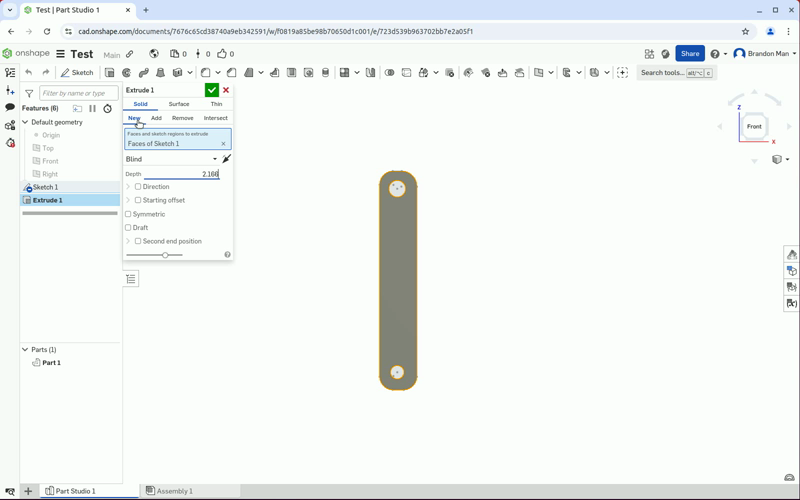
key(enter)
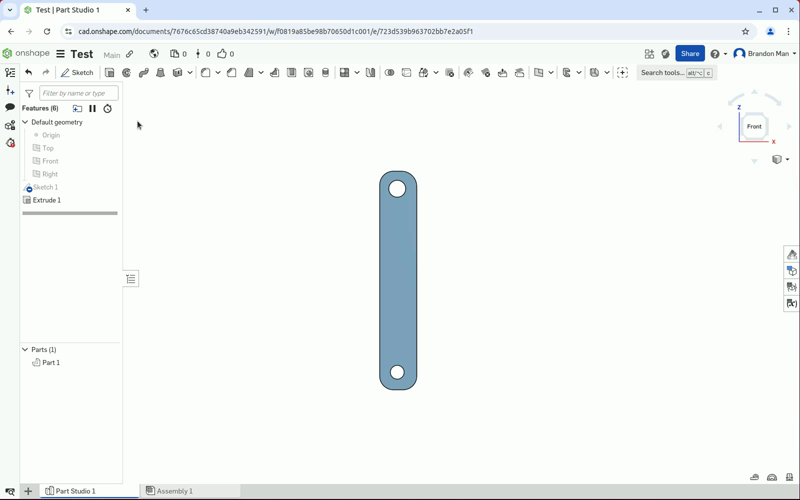
key(shift+h)
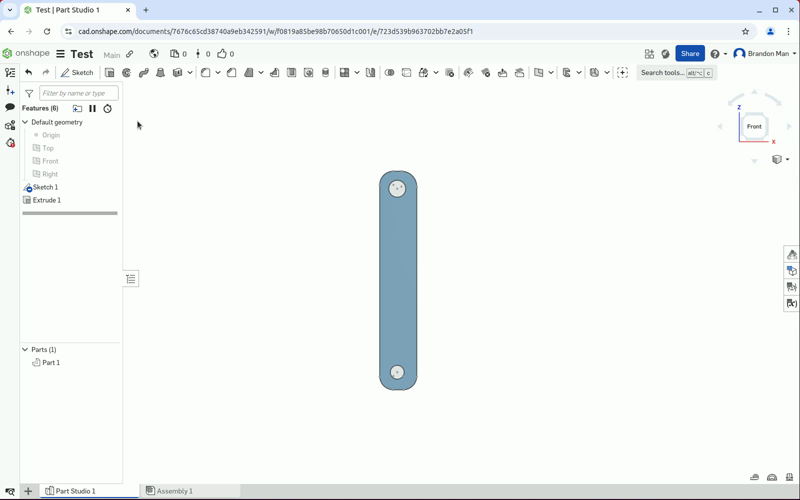
key(shift+h)
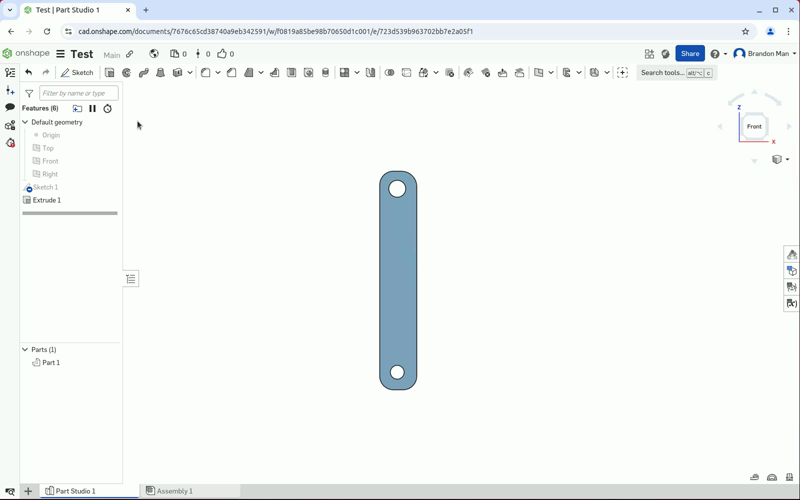
mouse_move(73, 189)
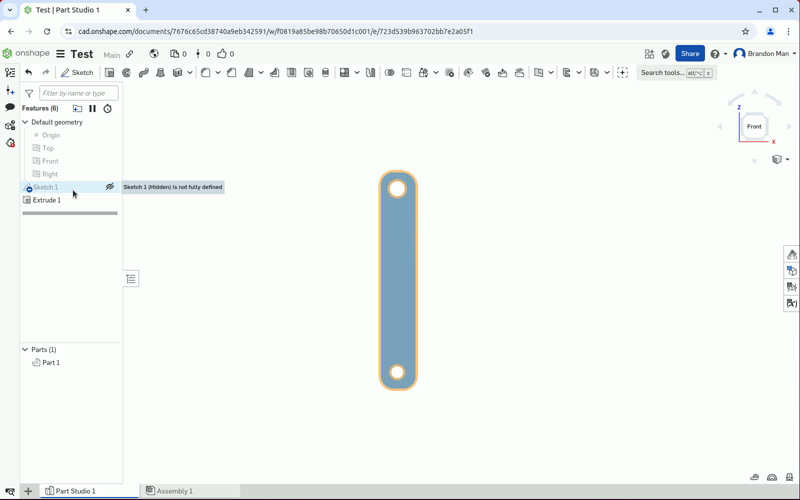
click(73, 189)
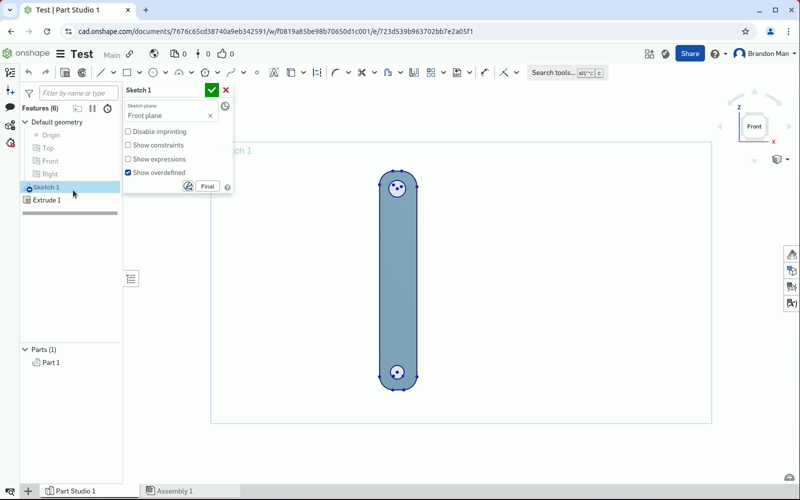
mouse_move(229, 92)
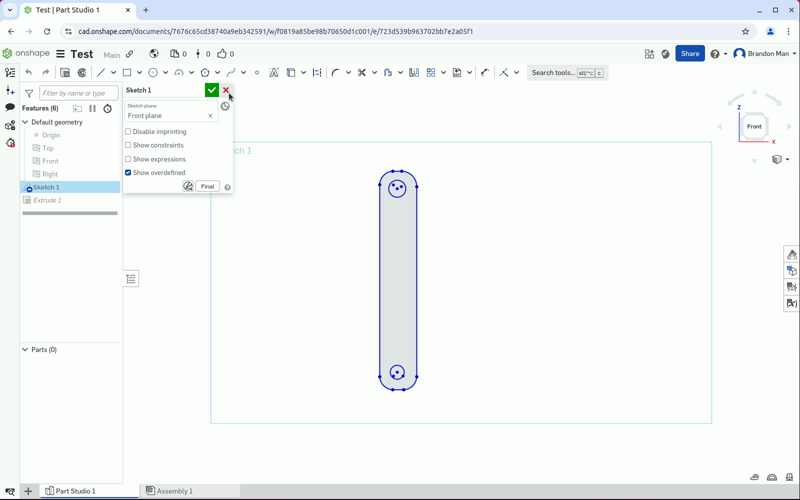
click(229, 92)
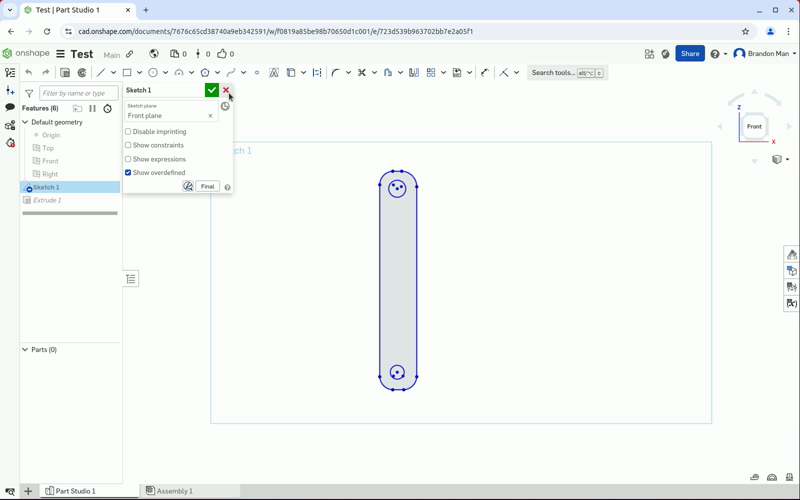
key(shift+s)
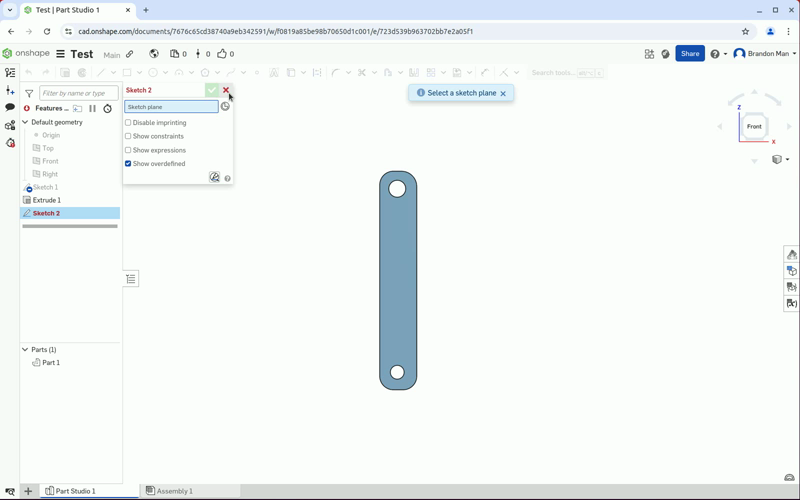
mouse_move(73, 163)
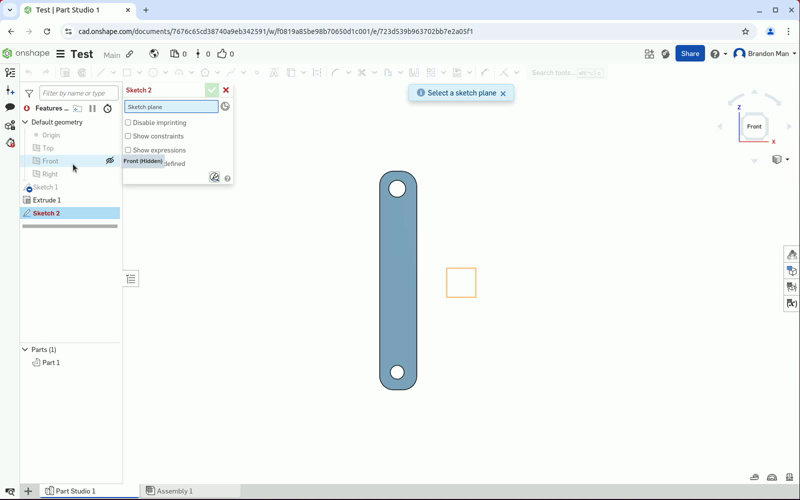
click(73, 163)
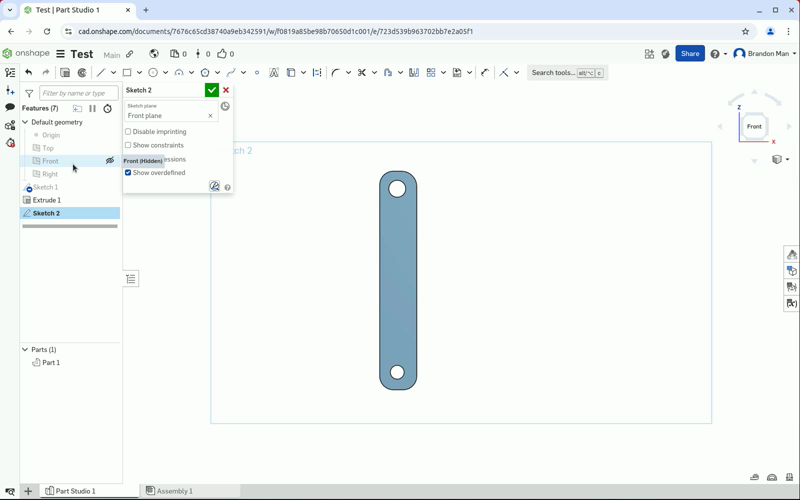
mouse_move(73, 352)
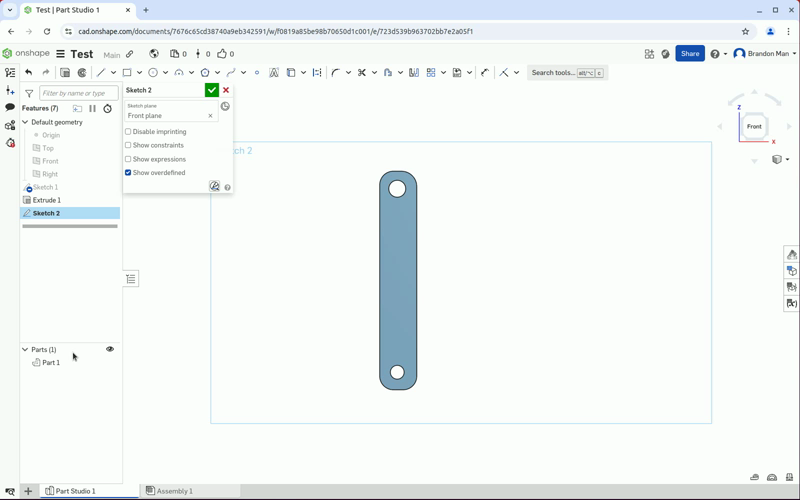
key(y)
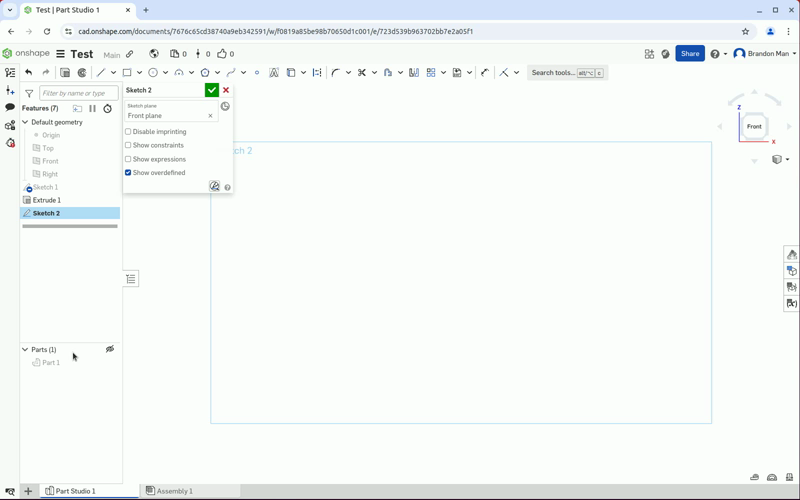
key(a)
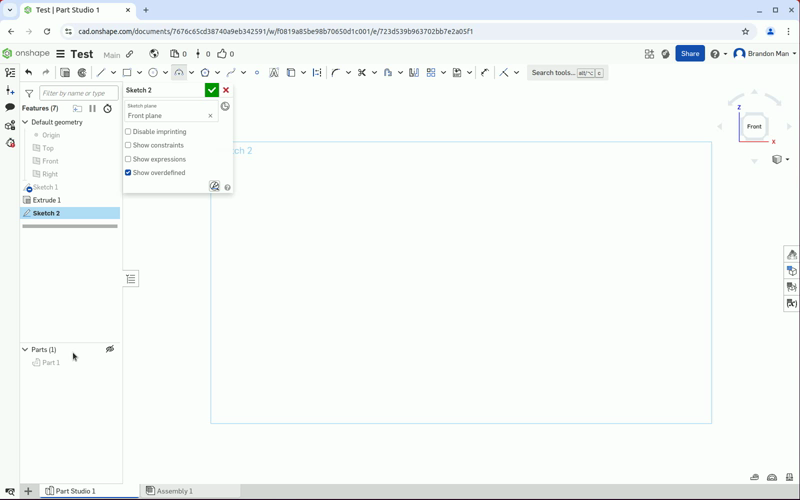
key_down(shift)
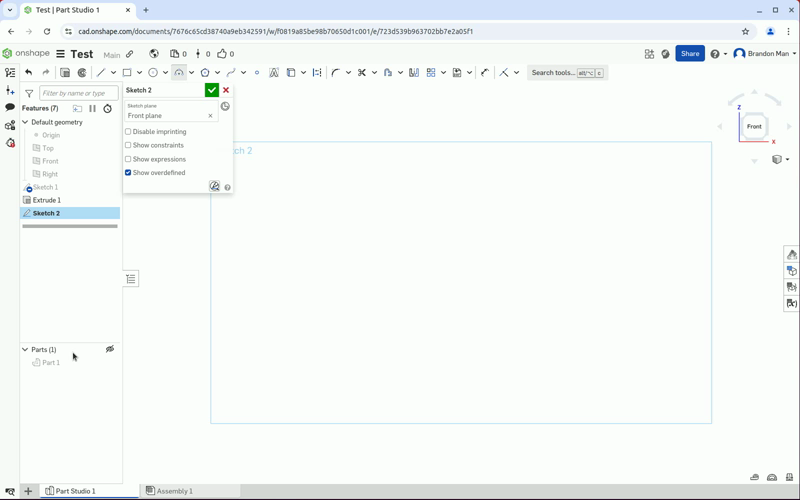
mouse_move(379, 376)
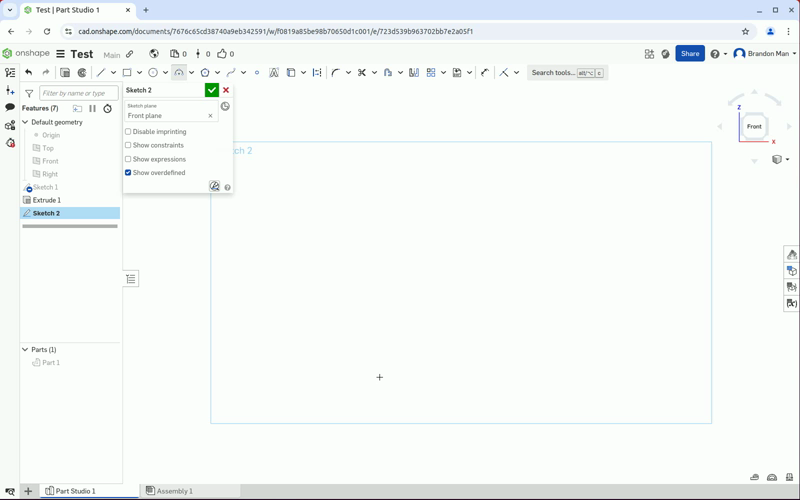
click(379, 376)
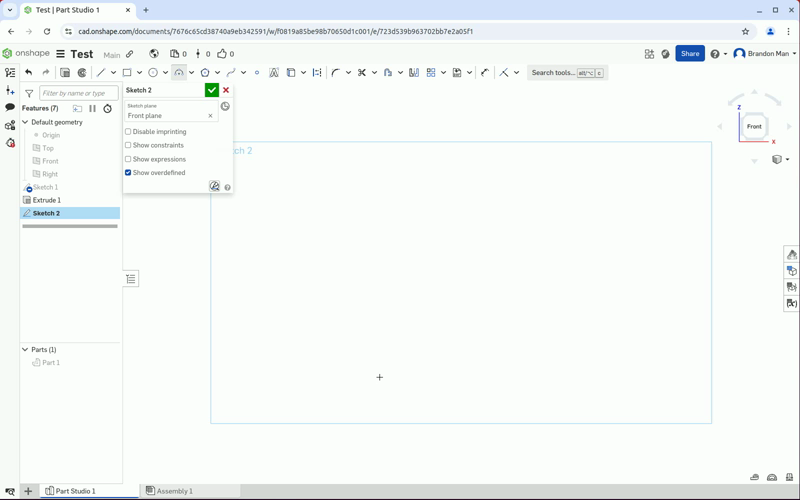
key_up(shift)
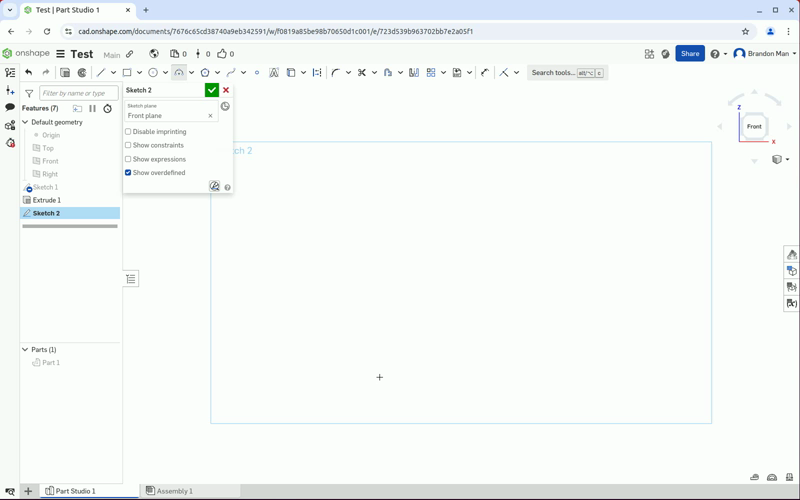
key_down(shift)
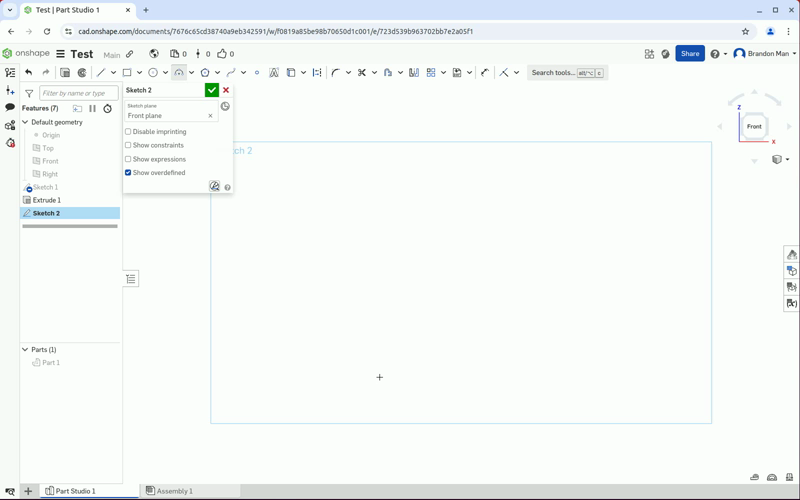
mouse_move(392, 389)
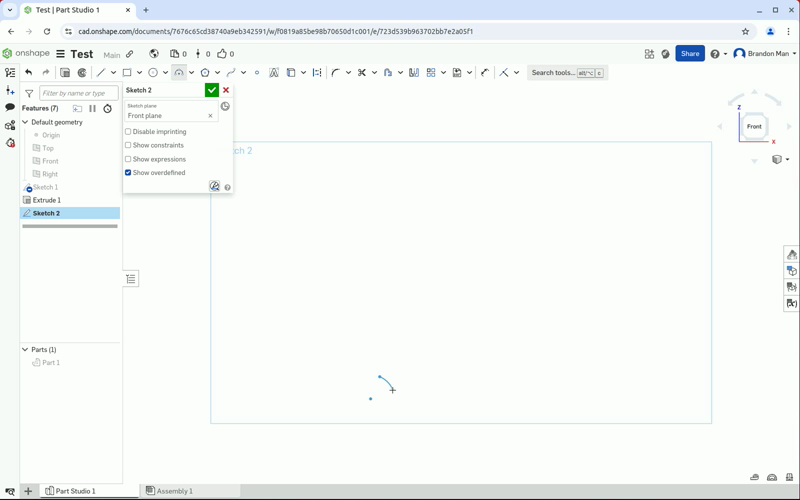
click(392, 389)
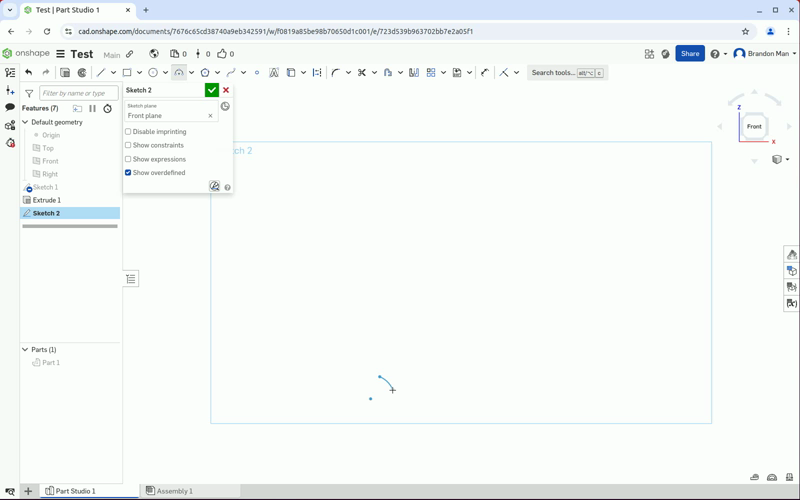
mouse_move(383, 385)
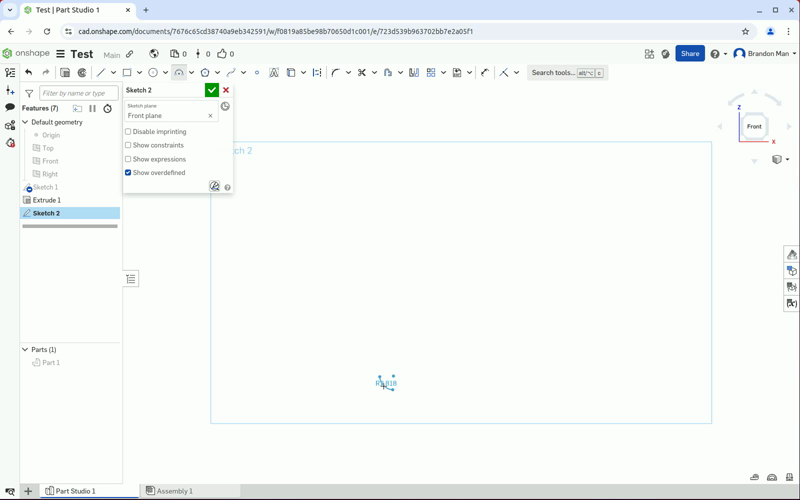
click(383, 385)
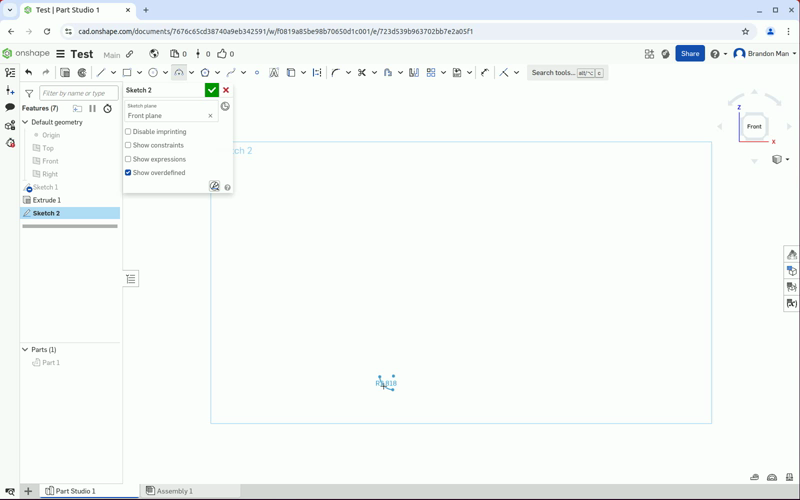
key_up(shift)
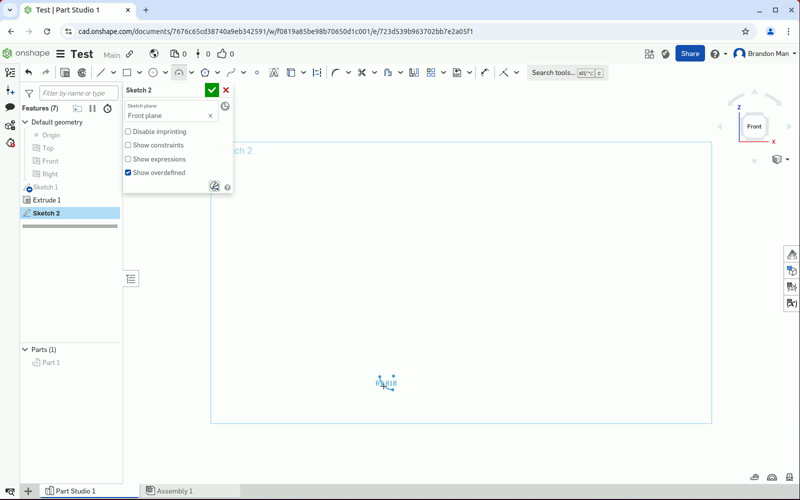
key(esc)
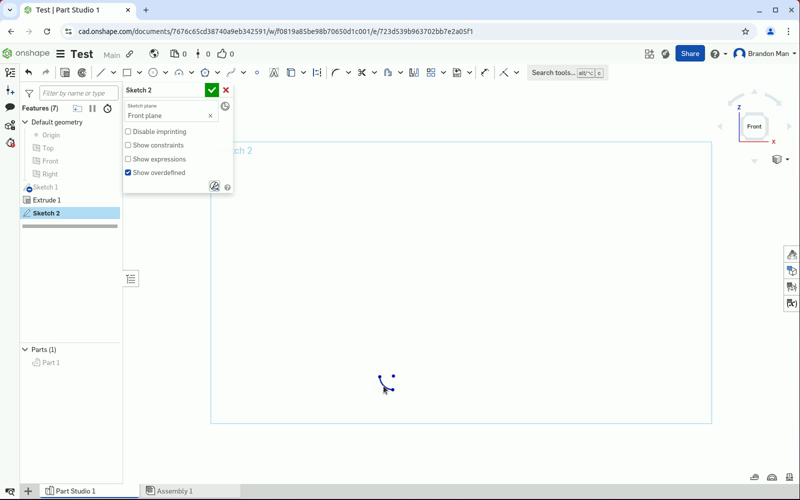
key(l)
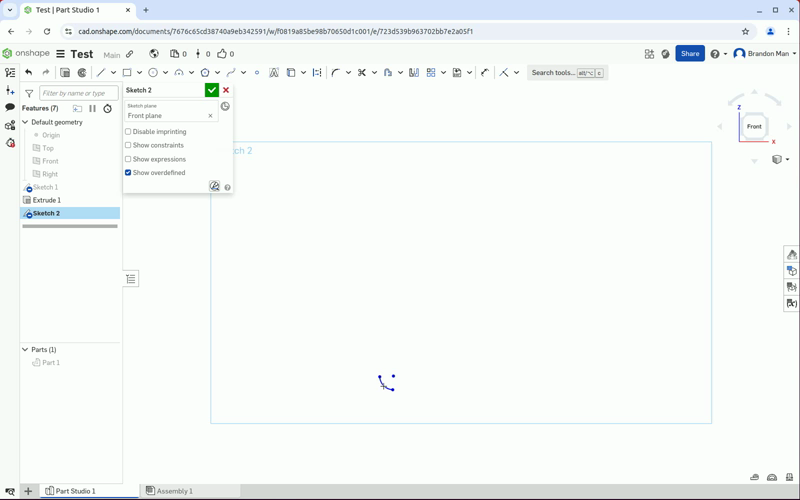
mouse_move(392, 389)
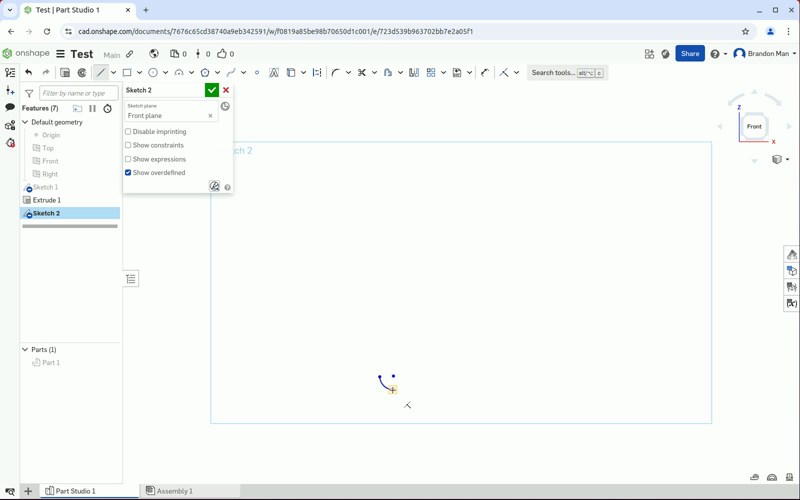
click(392, 389)
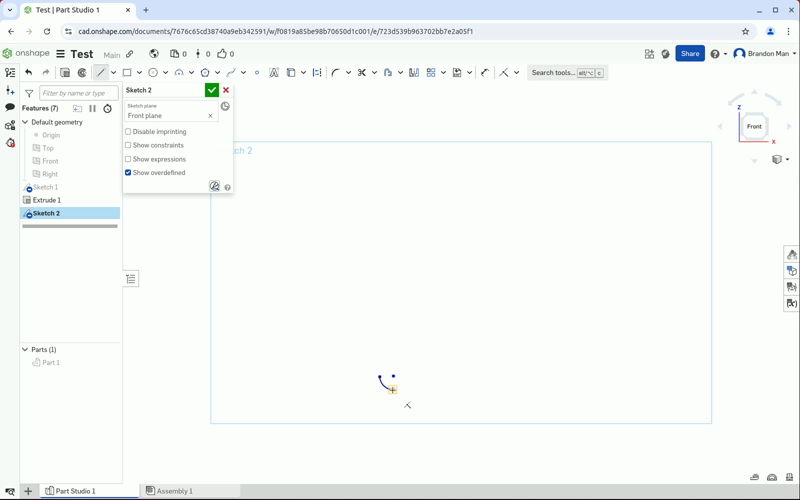
key_down(shift)
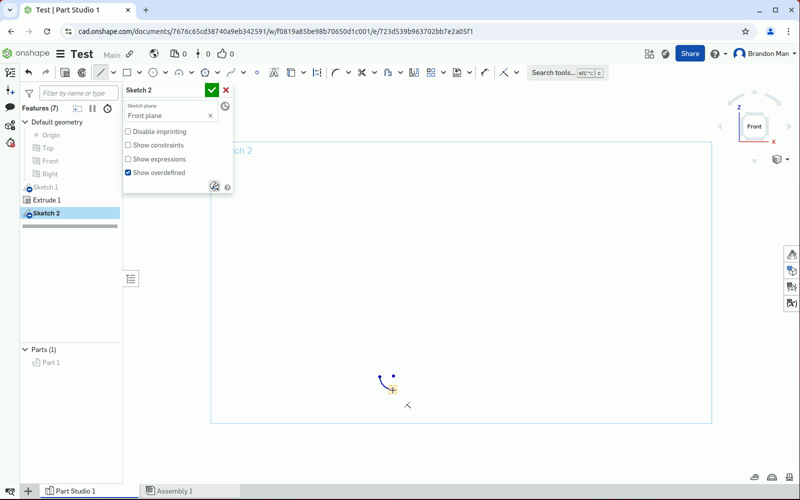
mouse_move(422, 389)
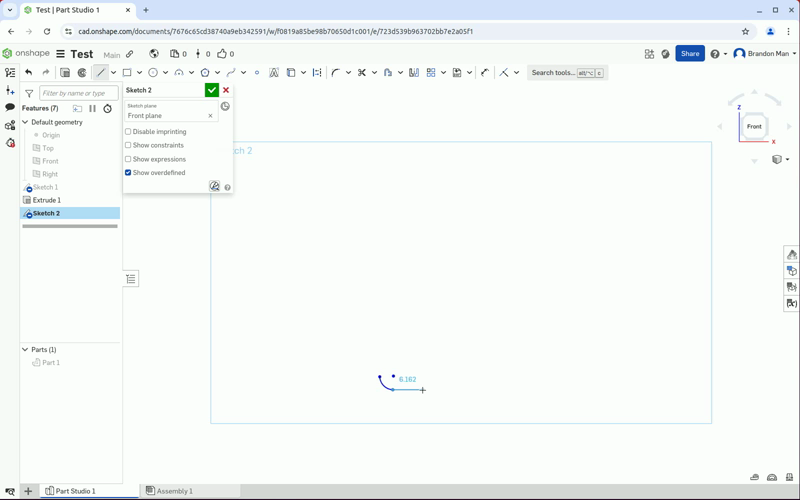
mouse_move(403, 389)
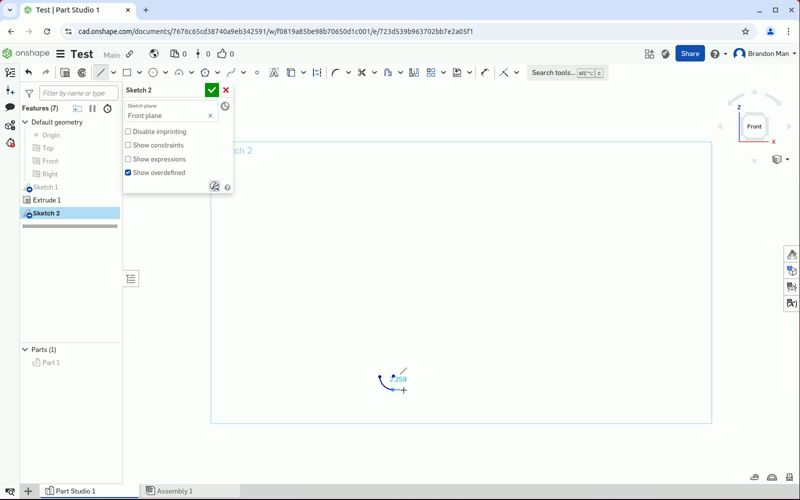
click(403, 389)
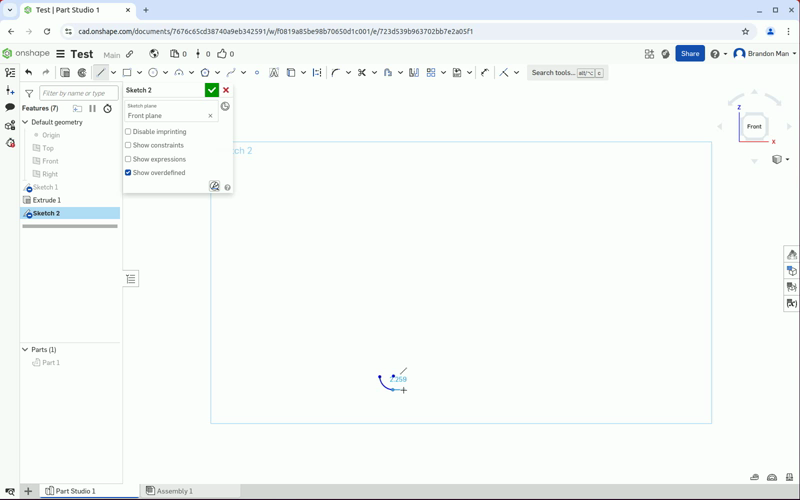
key_up(shift)
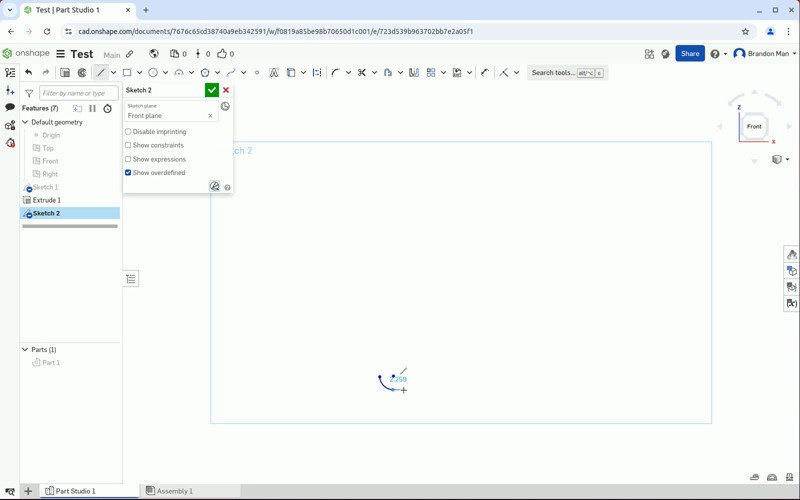
key(esc)
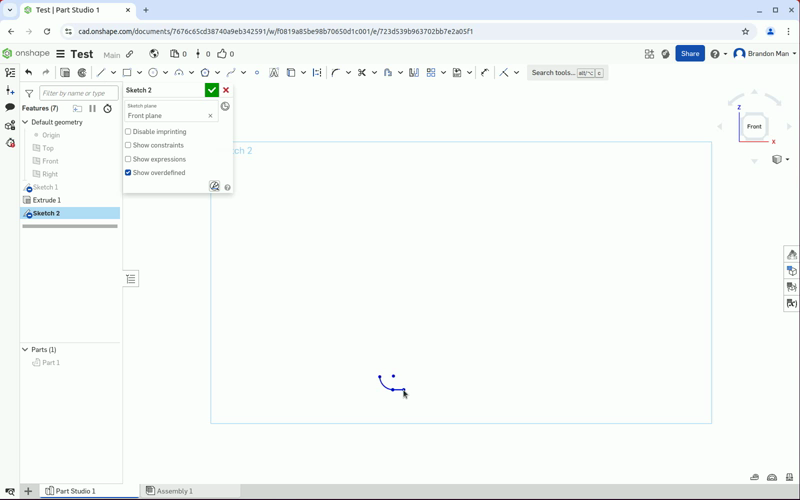
key(a)
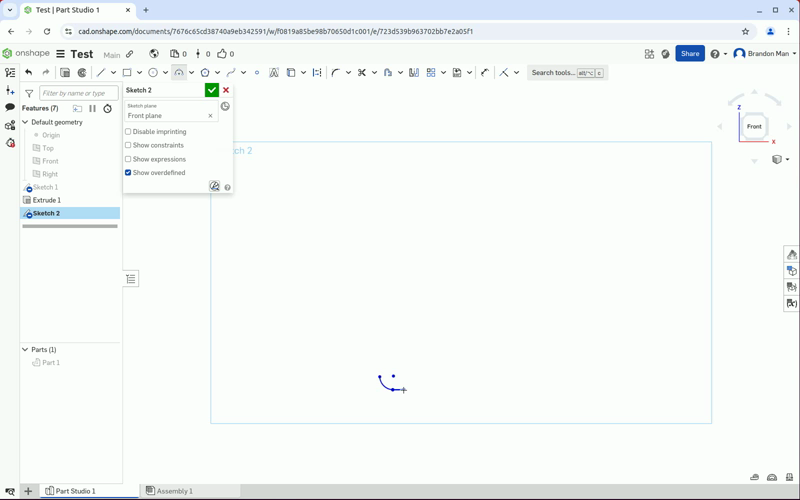
mouse_move(403, 389)
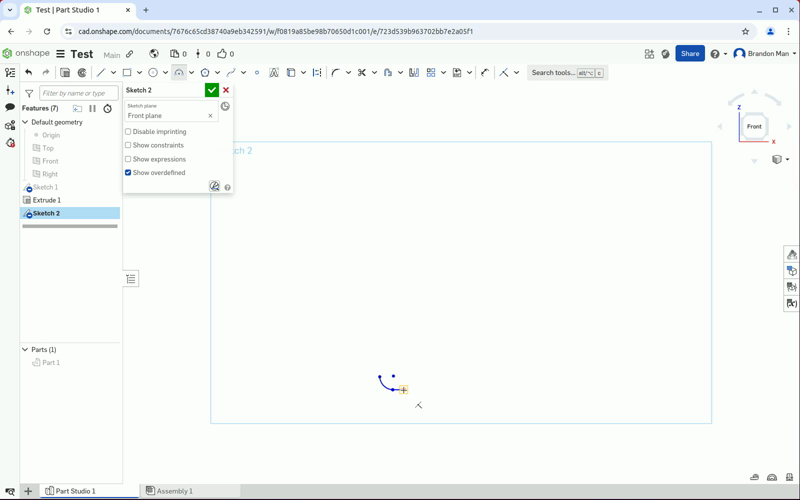
click(403, 389)
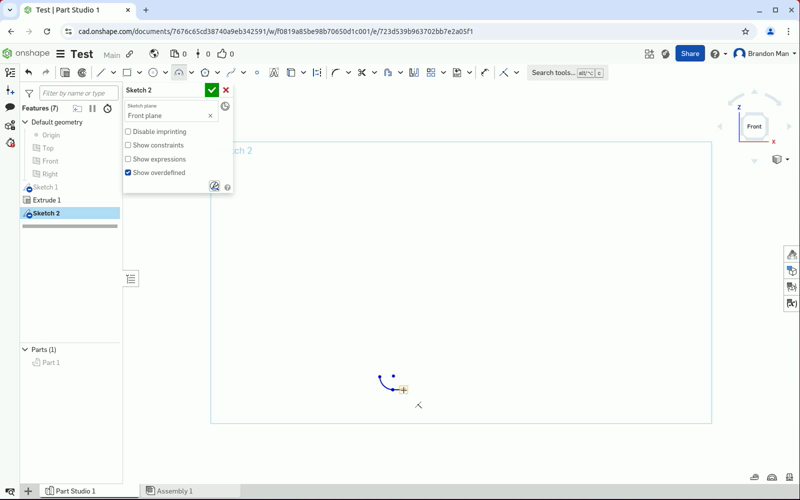
key_down(shift)
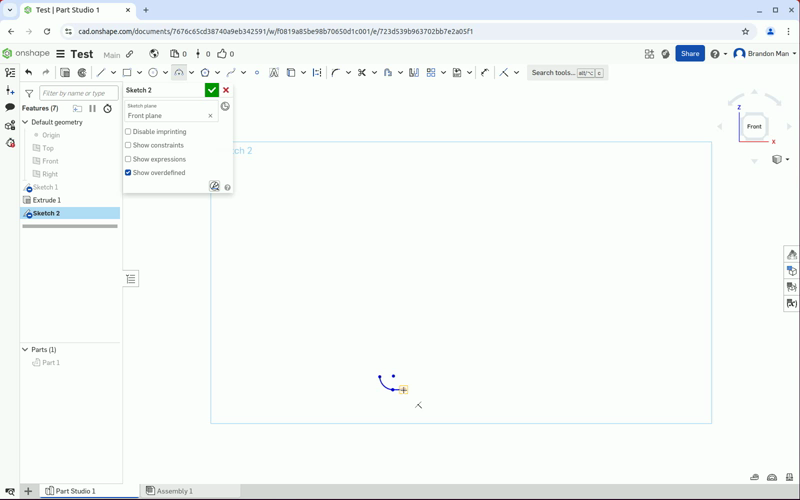
mouse_move(416, 376)
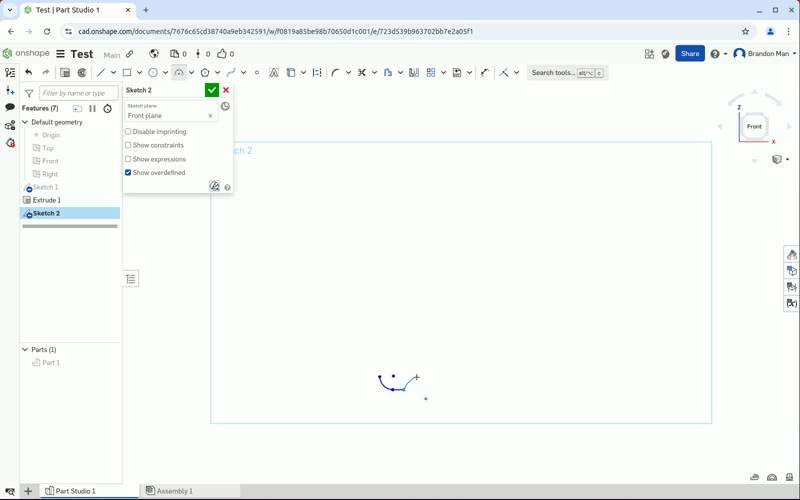
click(416, 376)
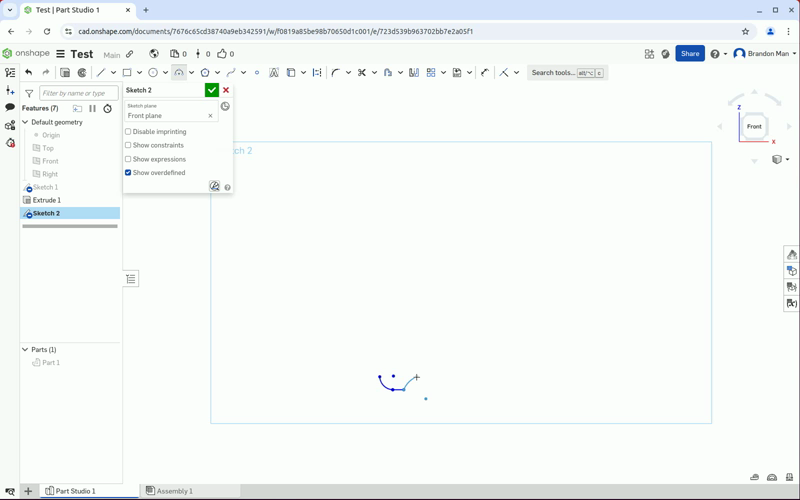
mouse_move(412, 385)
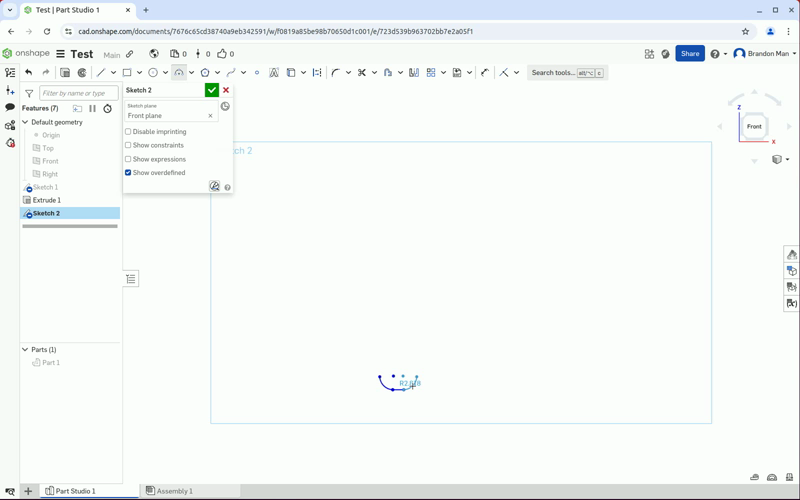
click(412, 385)
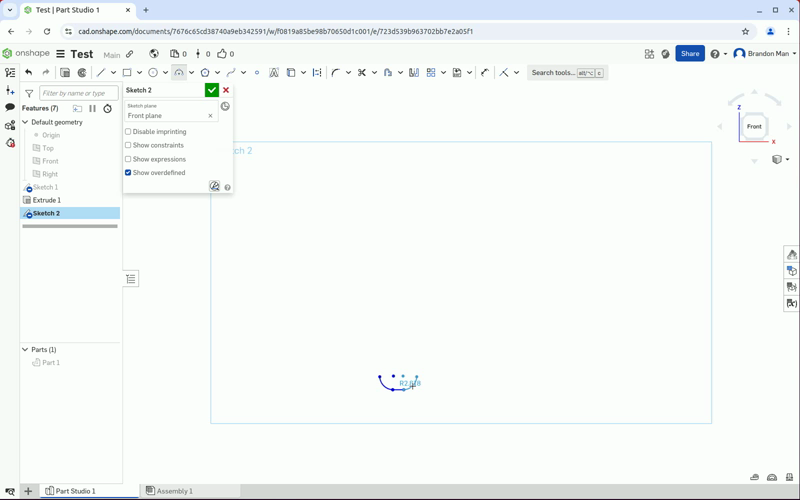
key_up(shift)
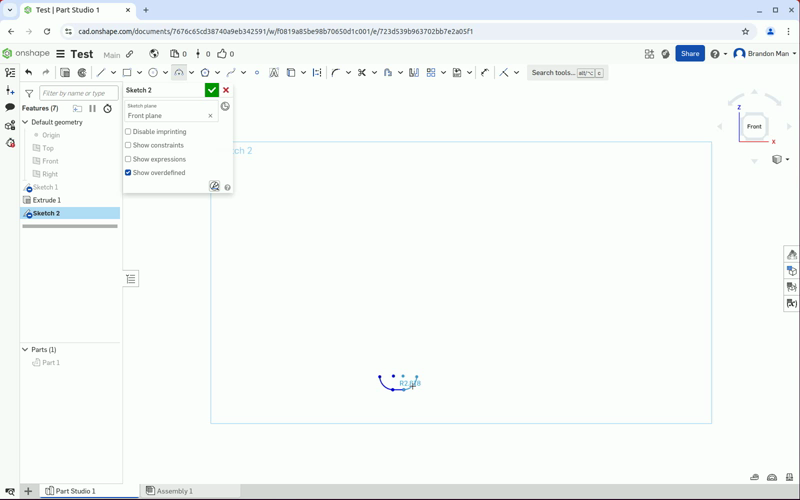
key(esc)
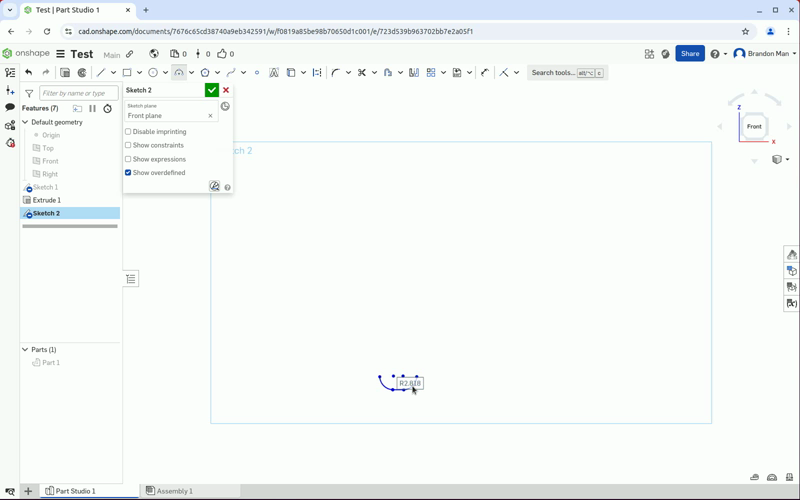
key(l)
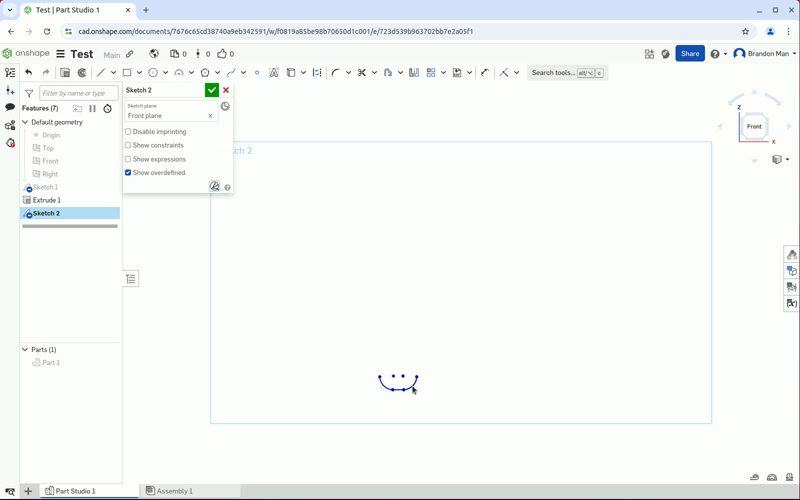
mouse_move(416, 376)
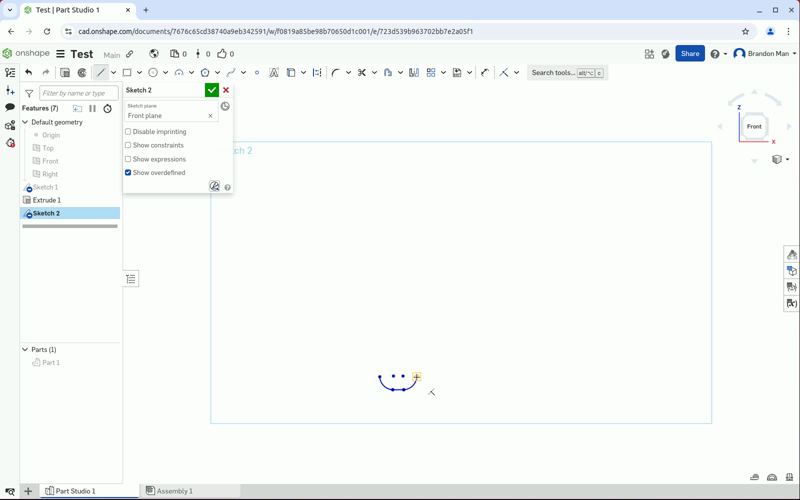
click(416, 376)
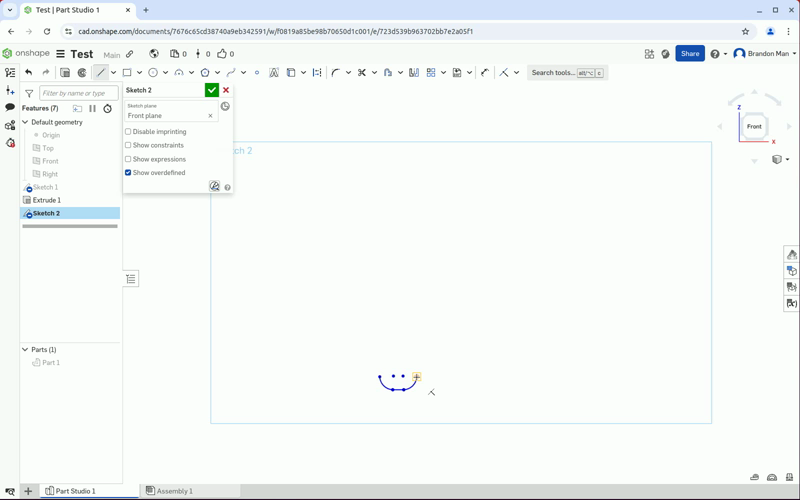
key_down(shift)
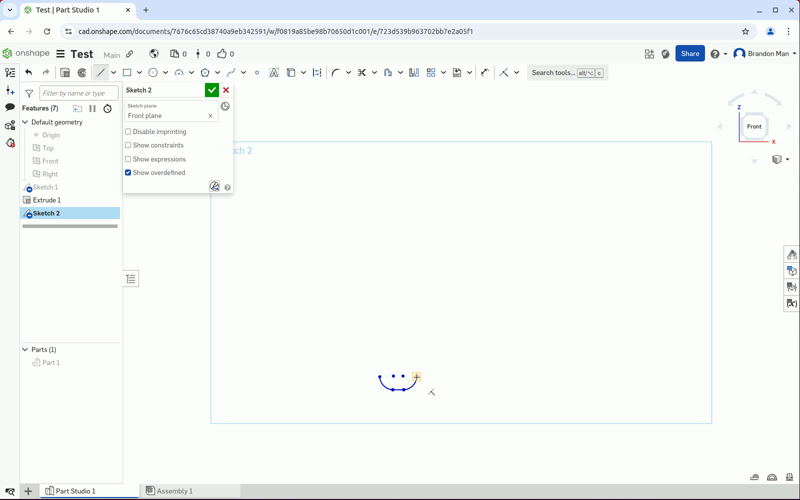
mouse_move(416, 186)
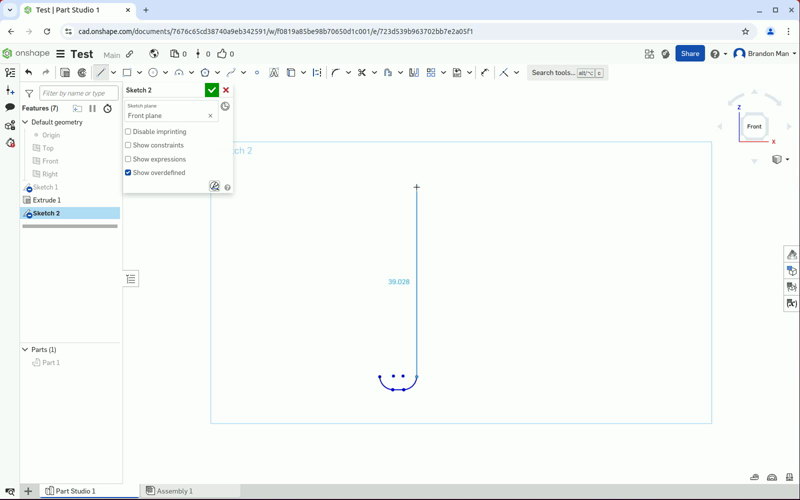
click(416, 186)
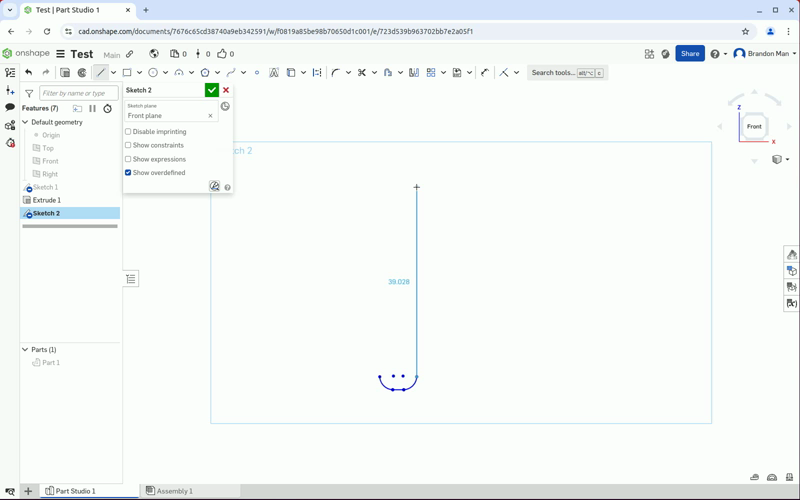
key_up(shift)
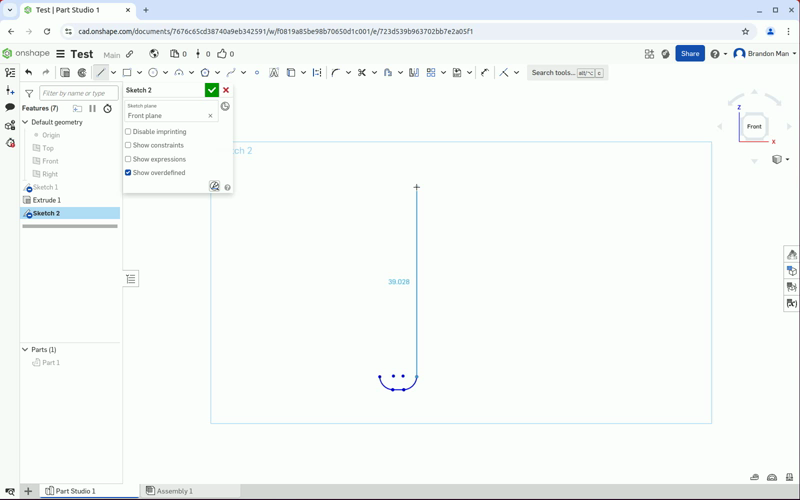
key(esc)
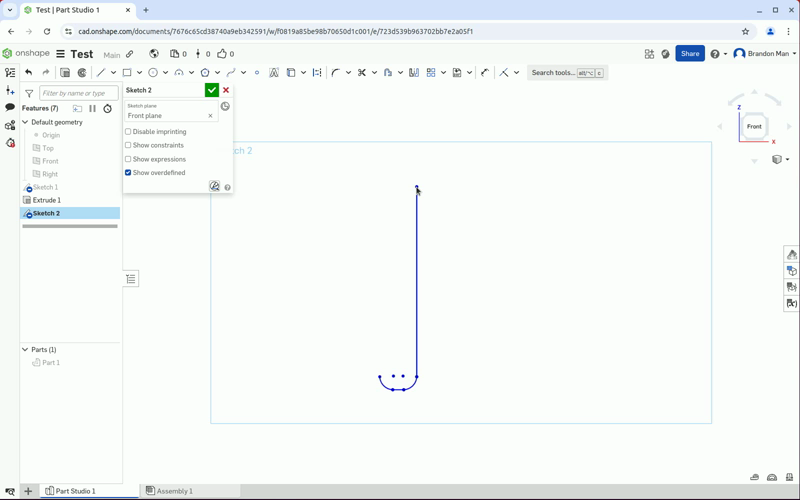
key(a)
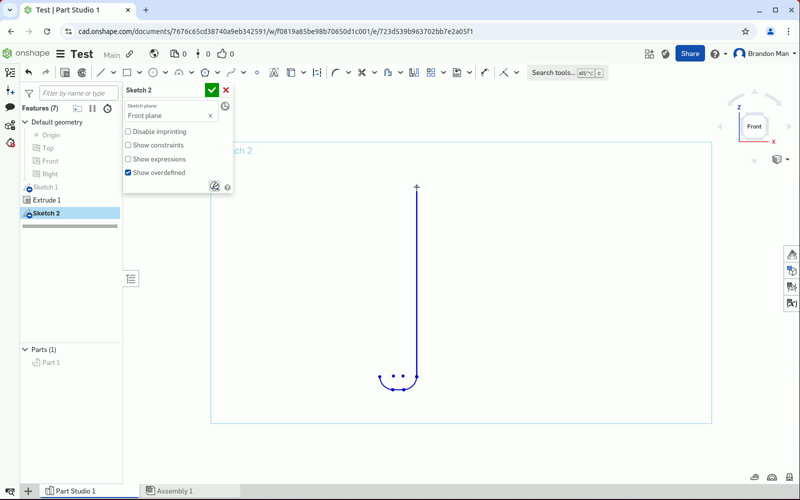
mouse_move(416, 186)
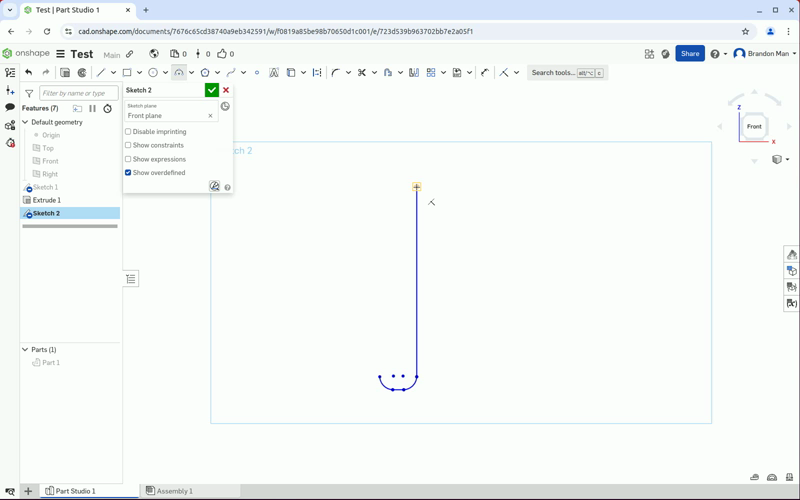
click(416, 186)
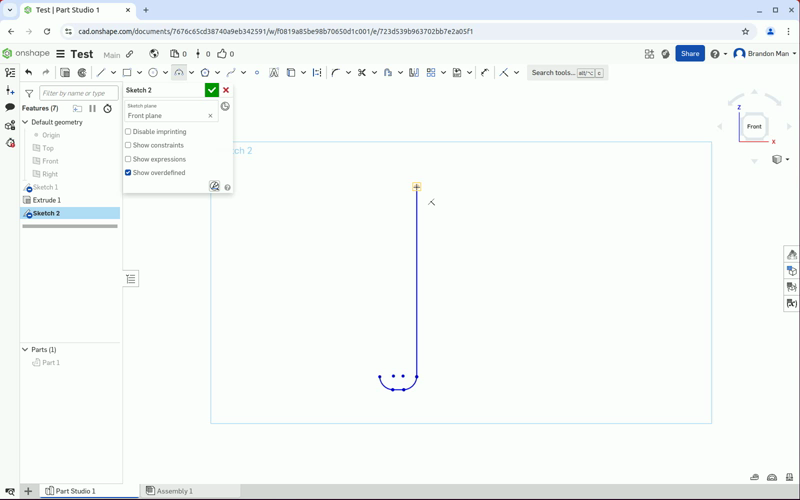
key_down(shift)
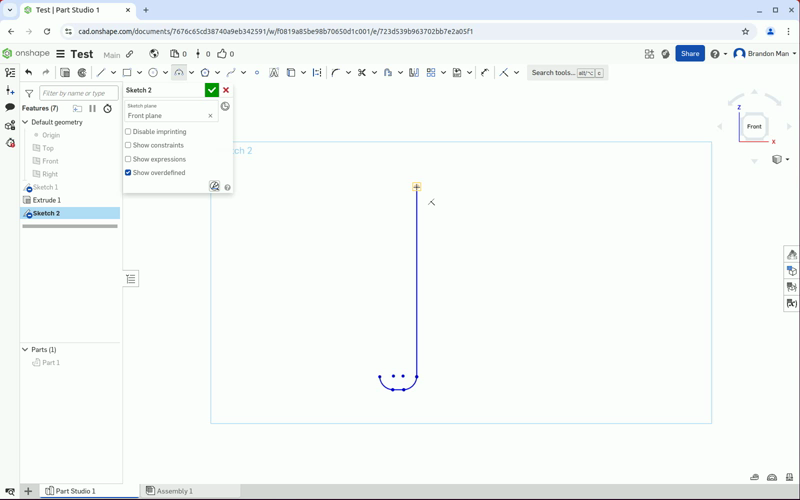
mouse_move(401, 171)
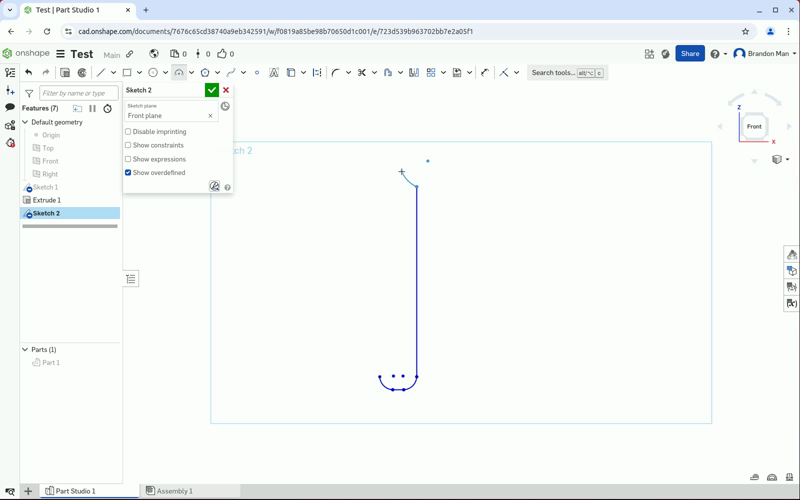
click(401, 171)
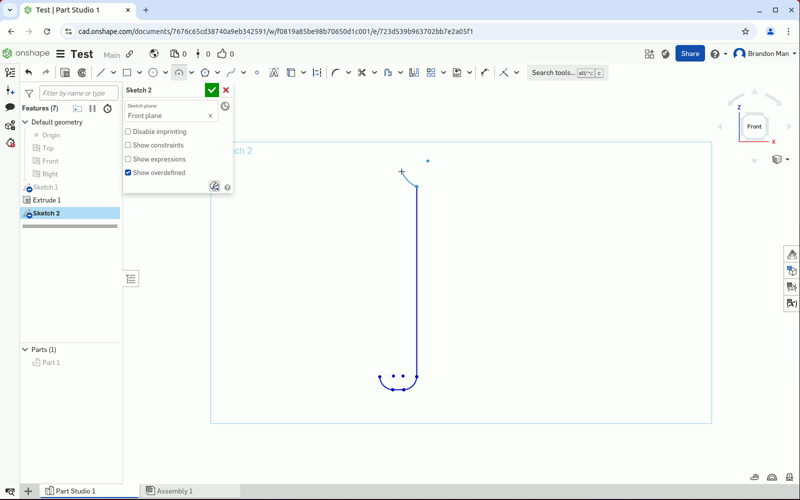
mouse_move(412, 175)
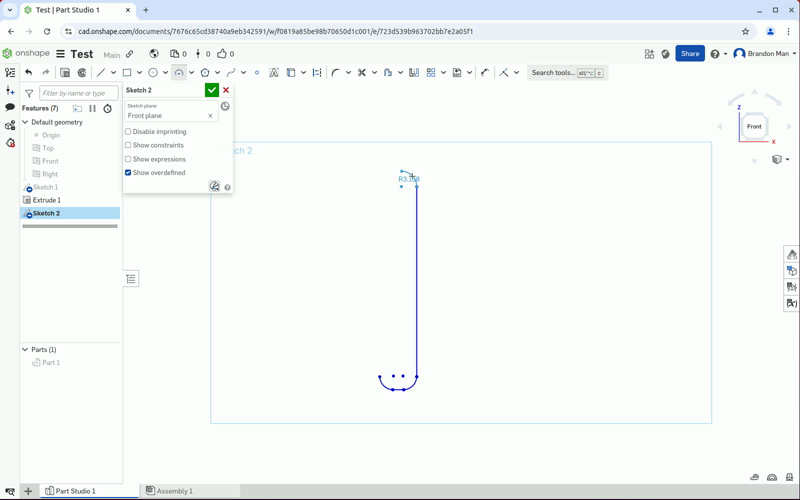
click(412, 175)
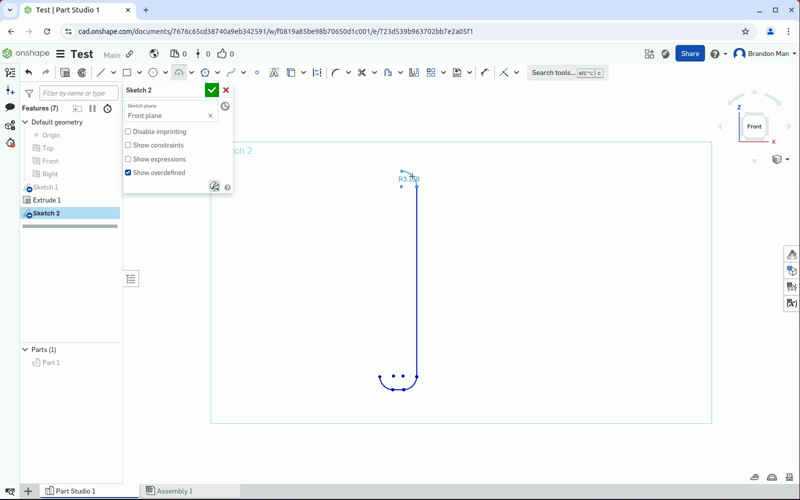
key_up(shift)
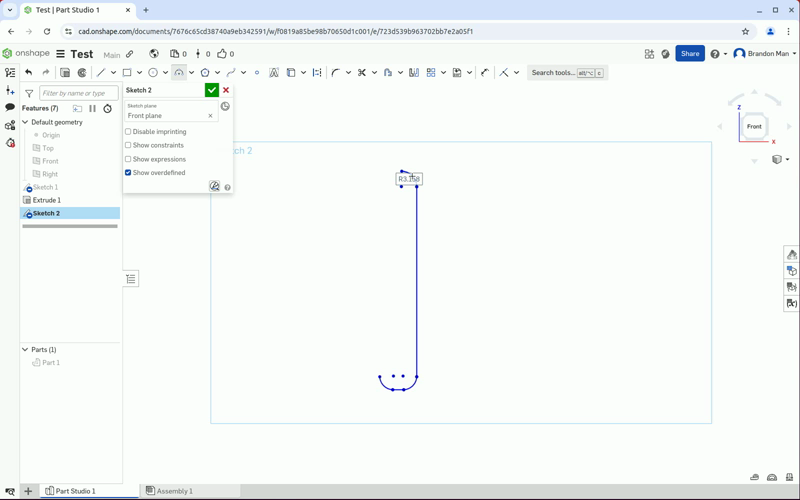
key(esc)
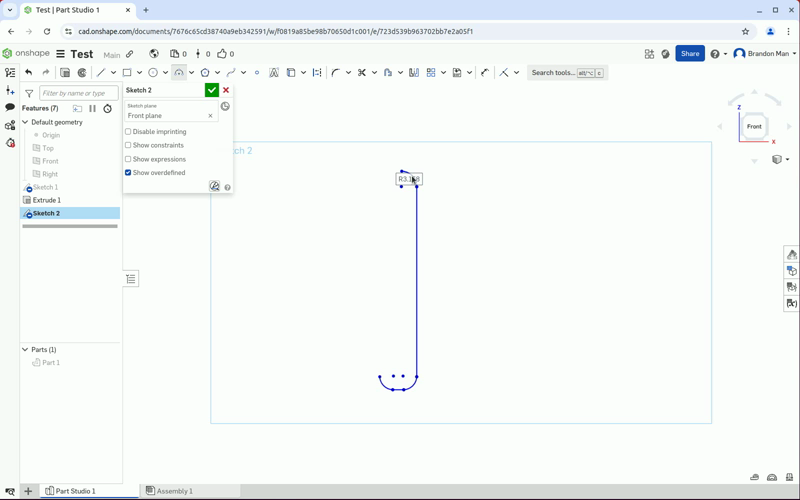
key(l)
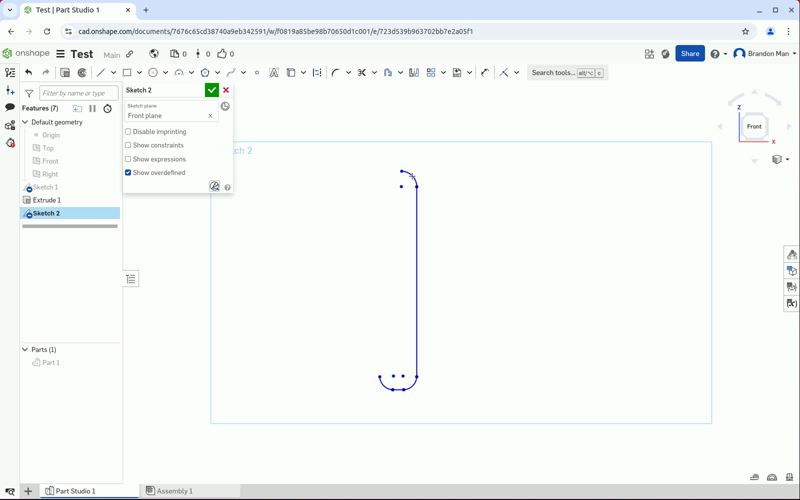
mouse_move(401, 171)
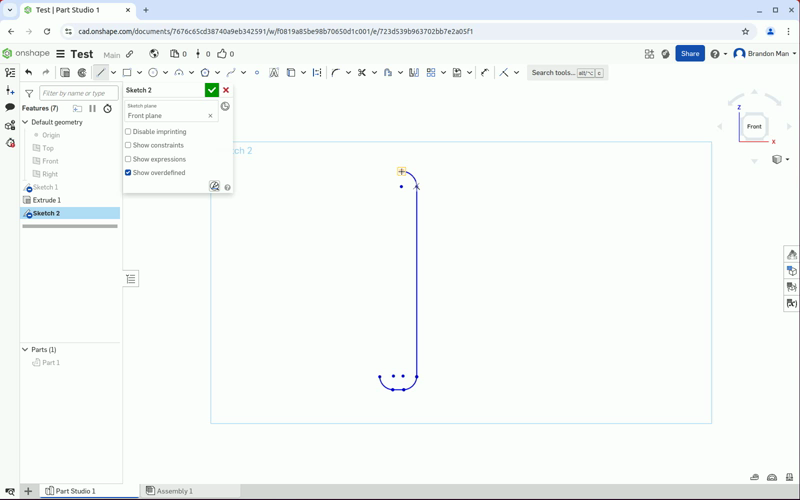
click(401, 171)
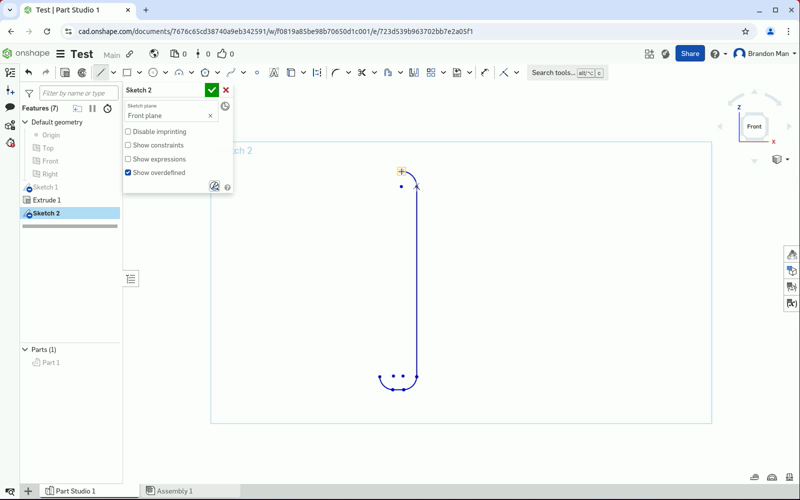
key_down(shift)
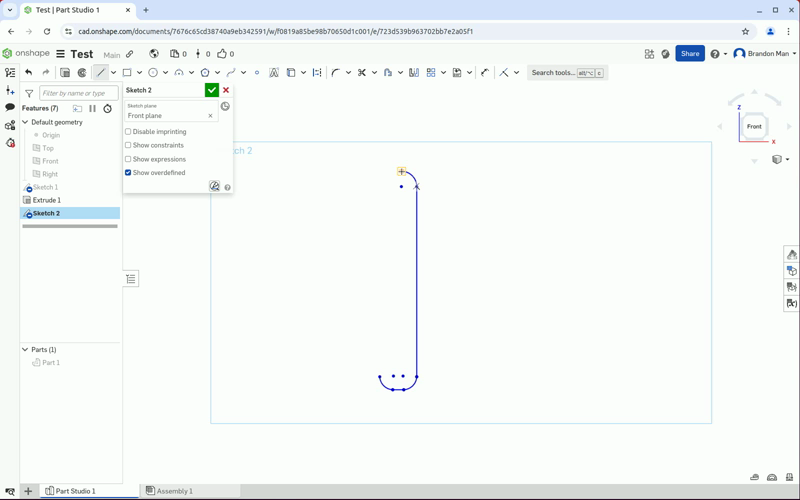
mouse_move(431, 171)
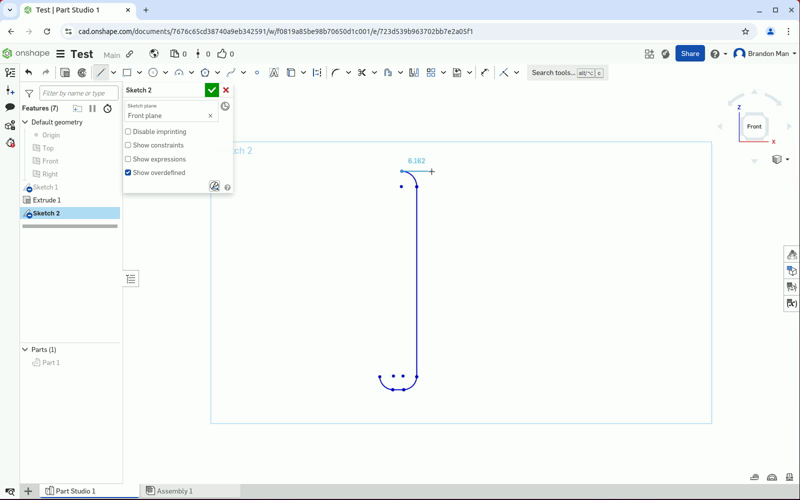
mouse_move(392, 171)
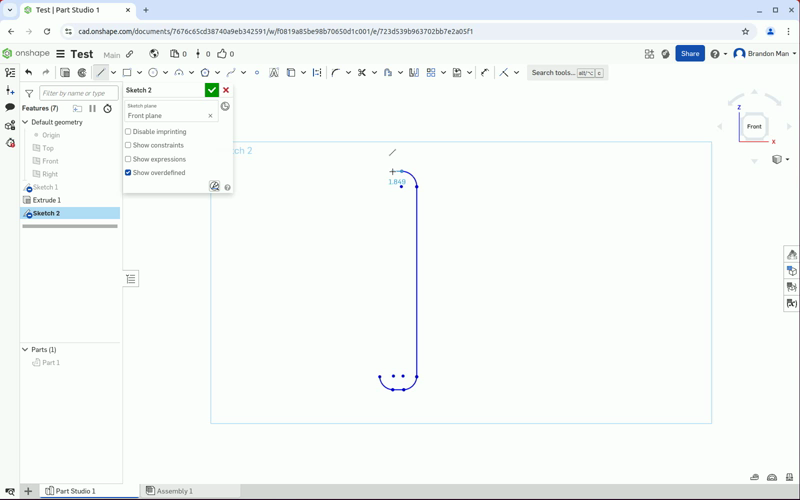
click(392, 171)
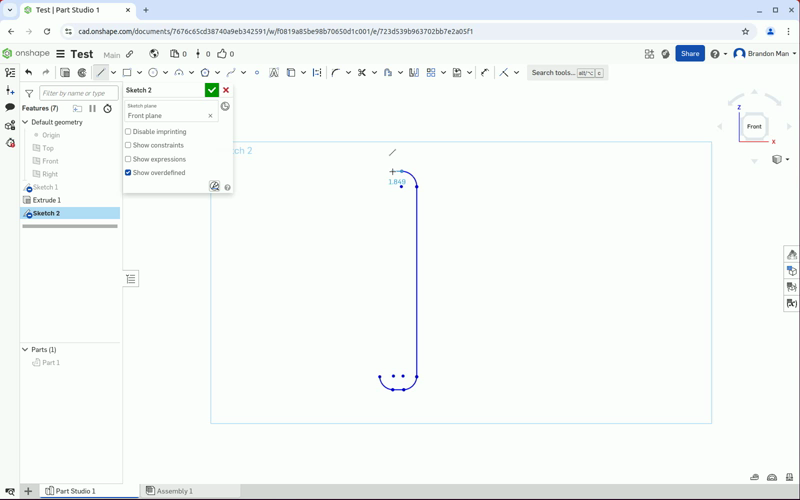
key_up(shift)
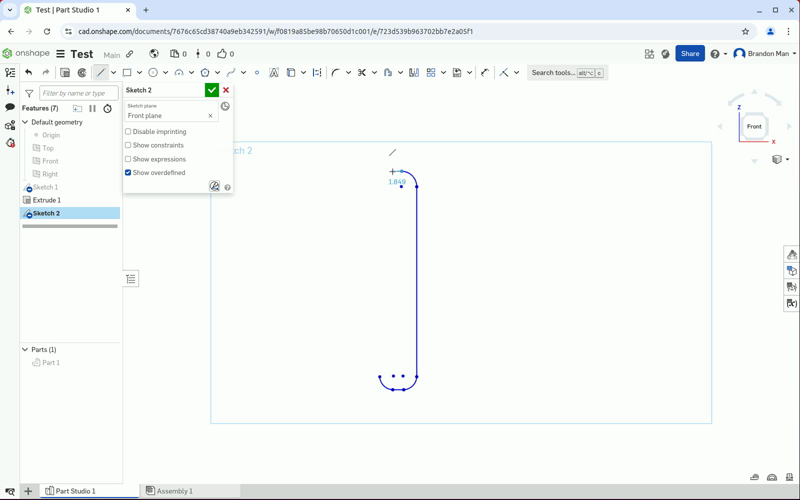
key(esc)
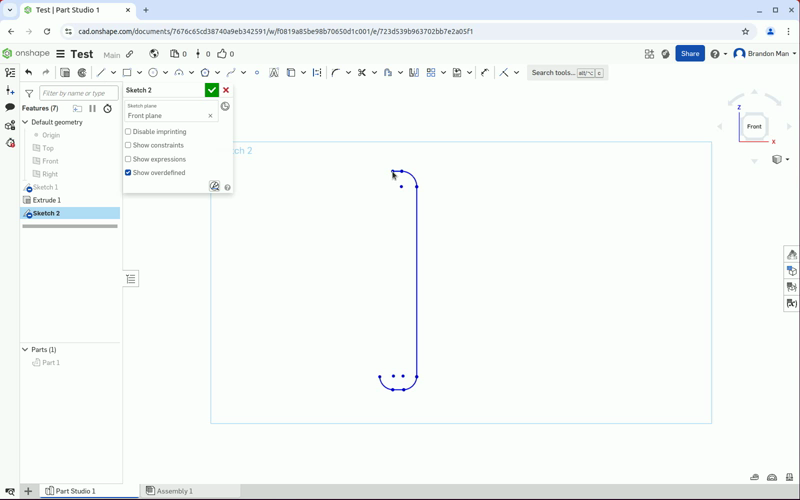
key(a)
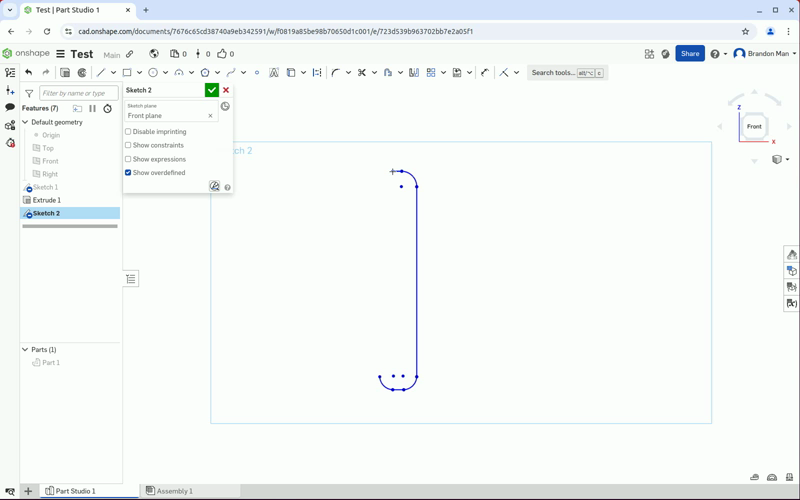
mouse_move(392, 171)
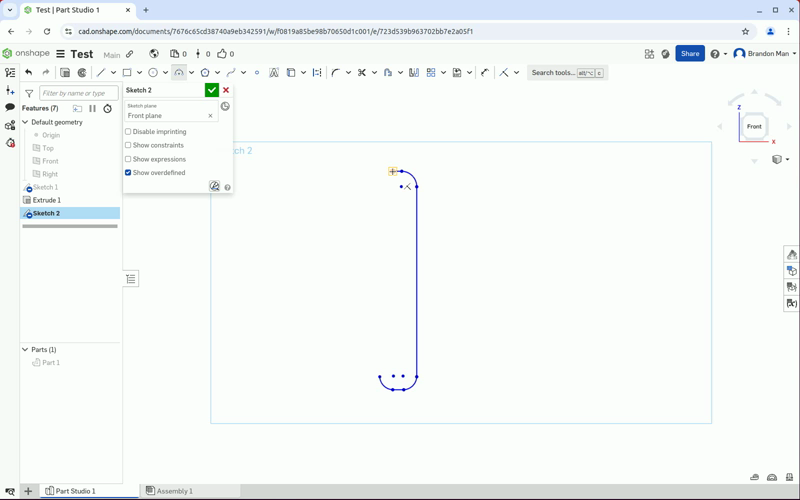
click(392, 171)
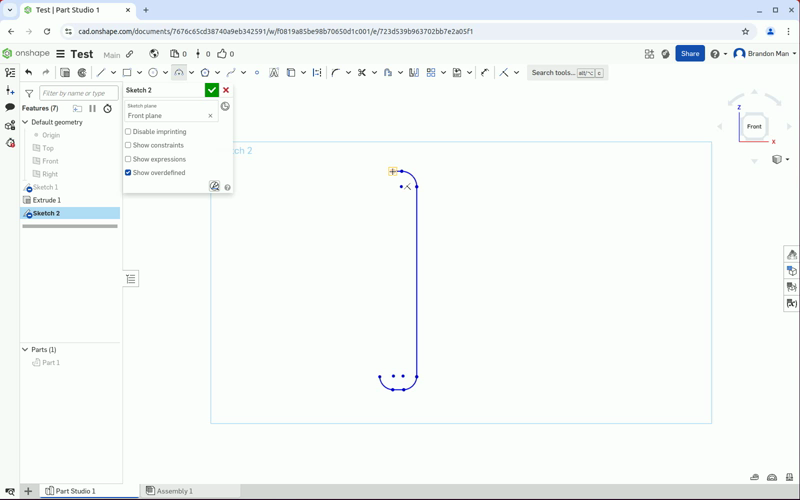
key_down(shift)
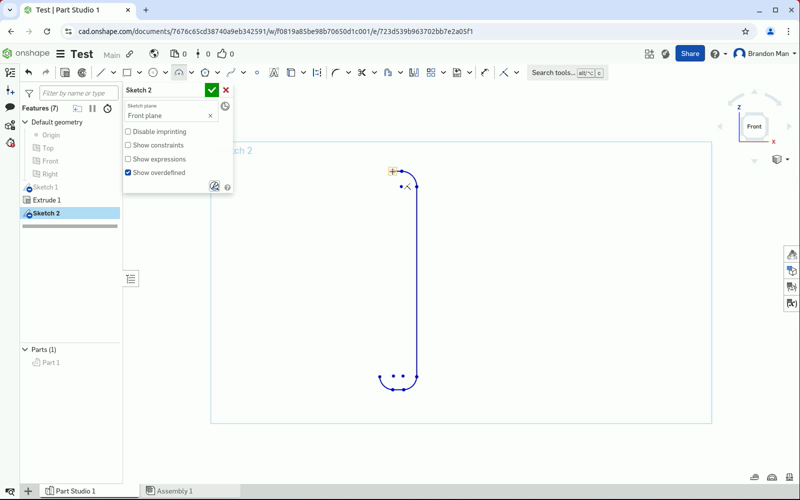
mouse_move(379, 184)
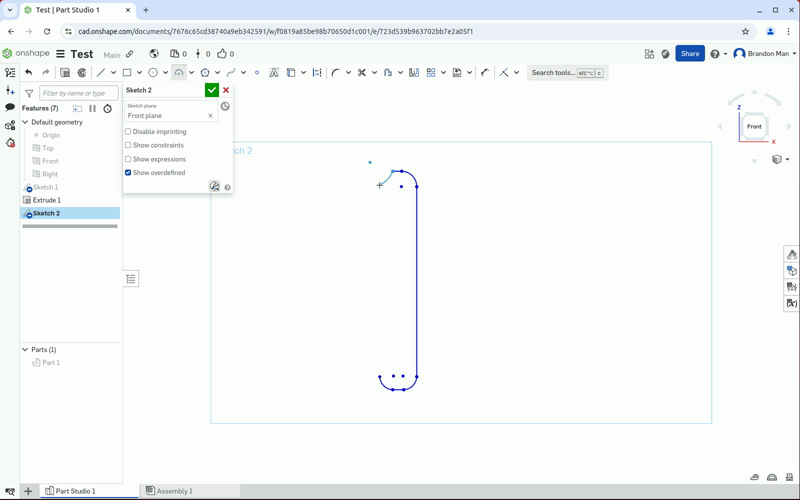
click(379, 184)
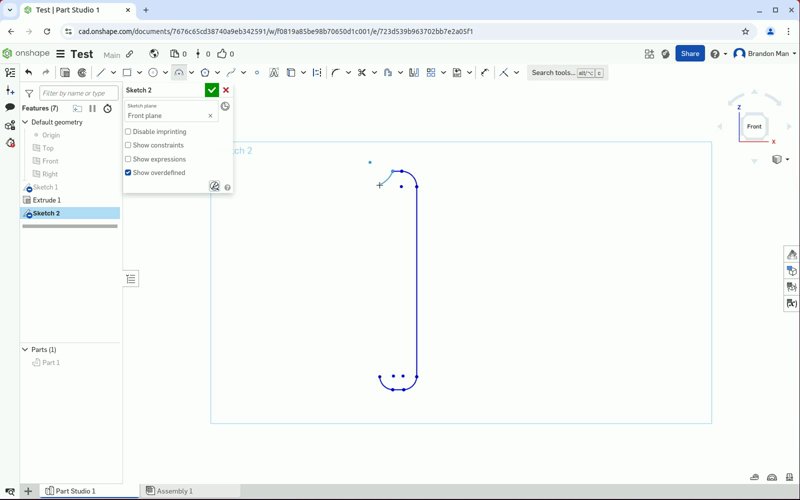
mouse_move(383, 175)
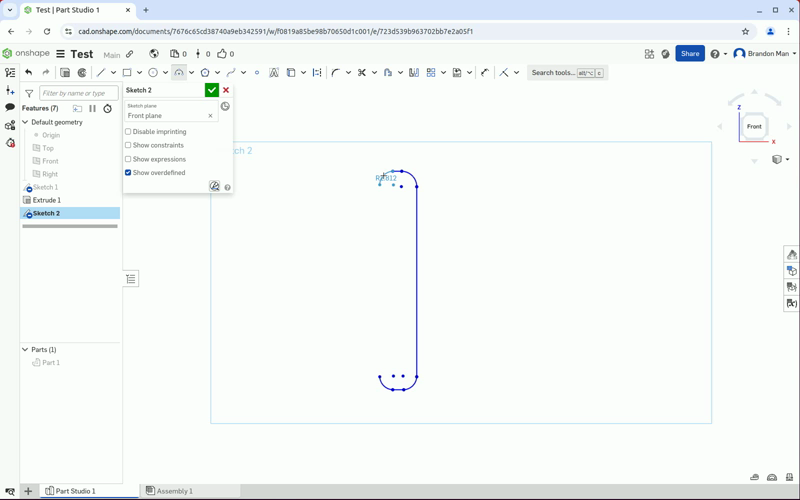
click(383, 175)
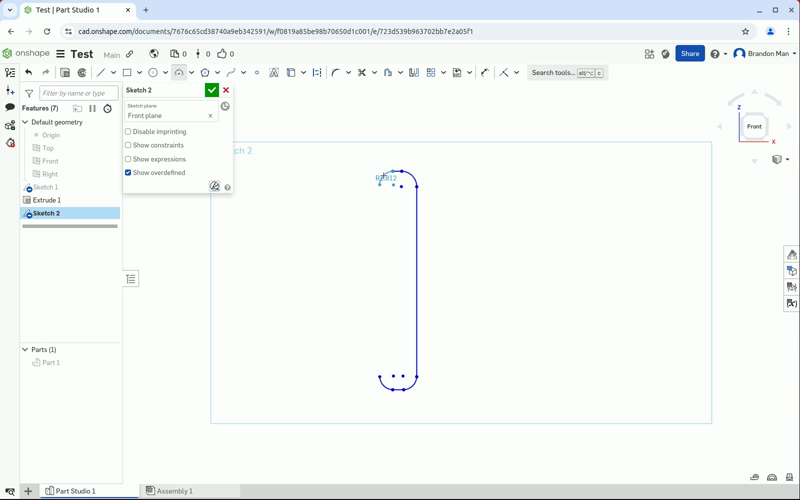
key_up(shift)
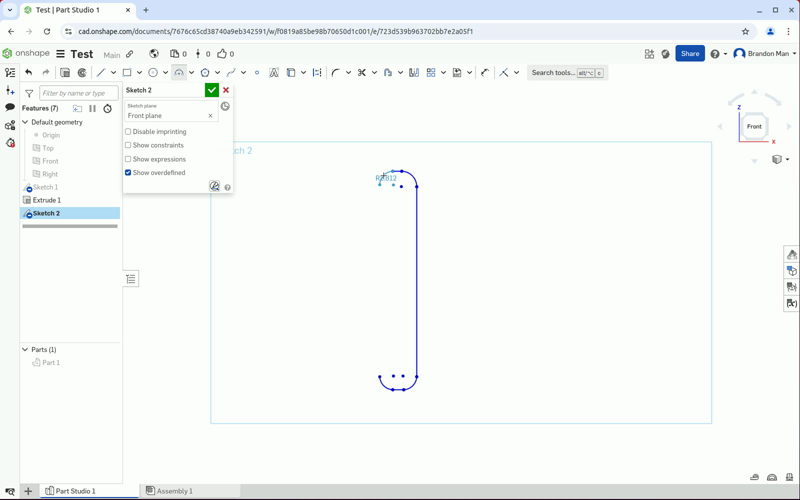
key(esc)
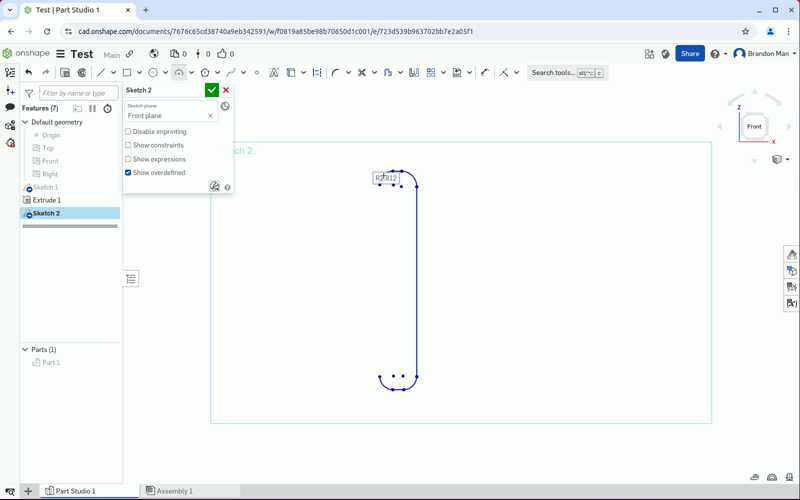
key(l)
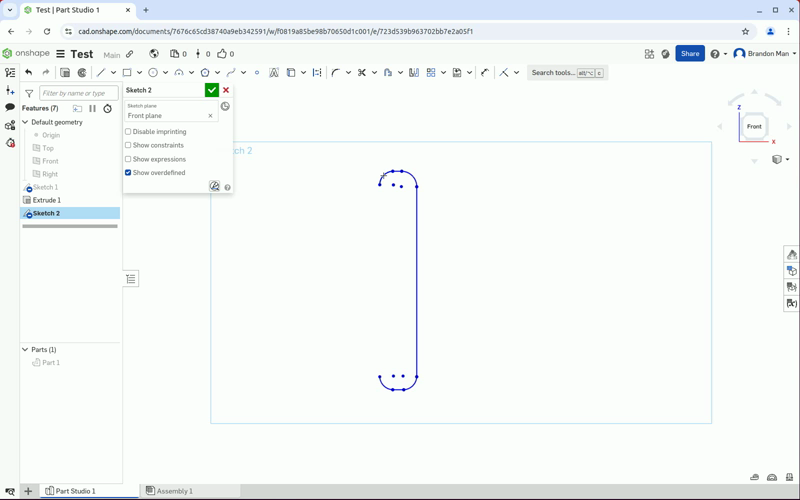
mouse_move(379, 184)
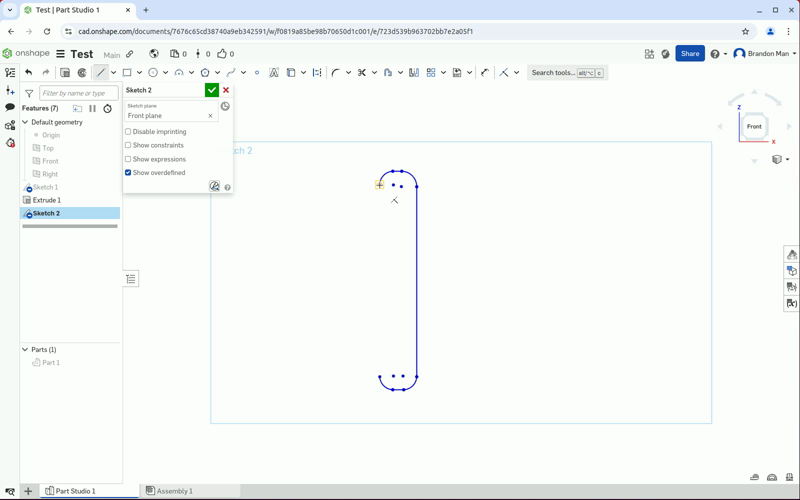
click(379, 184)
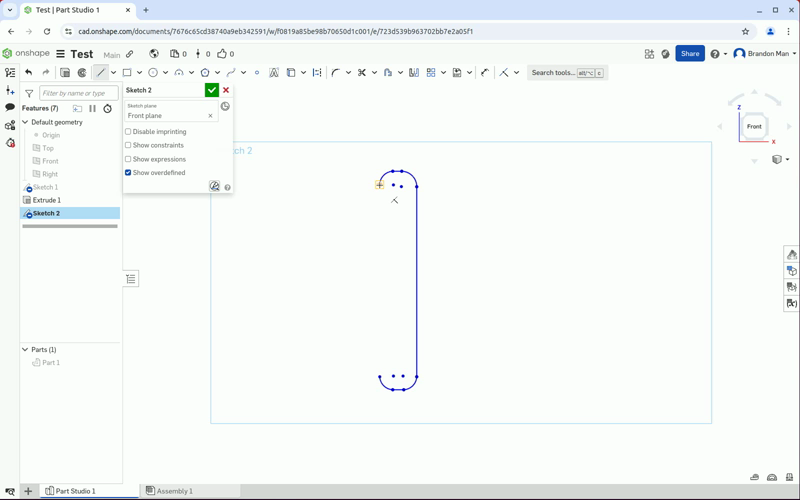
key_down(shift)
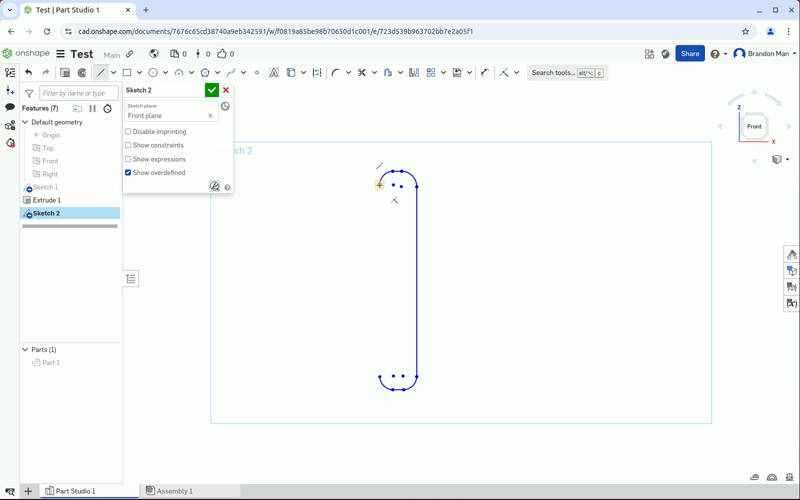
mouse_move(379, 376)
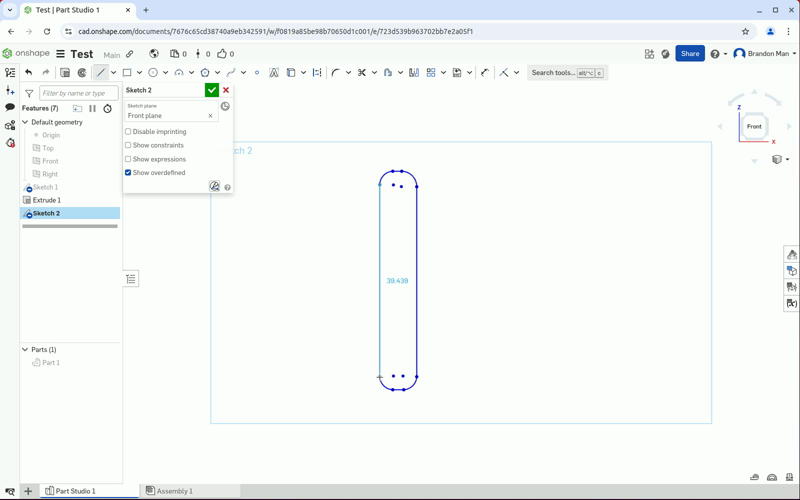
key_up(shift)
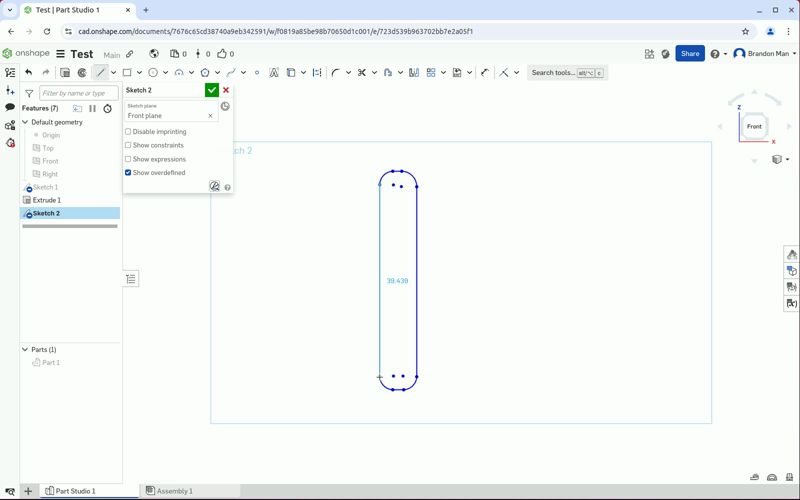
click(379, 376)
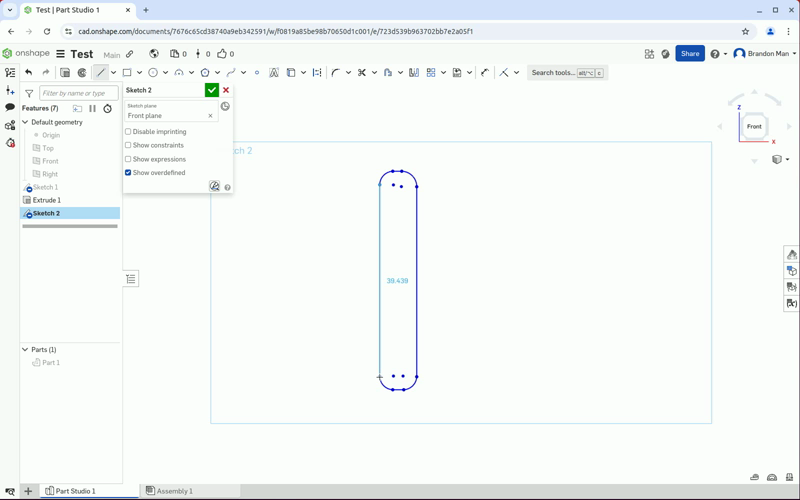
key(esc)
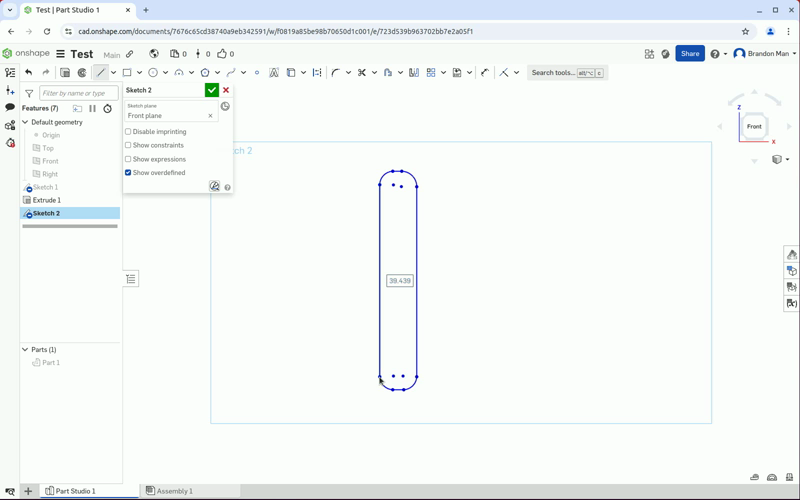
key(c)
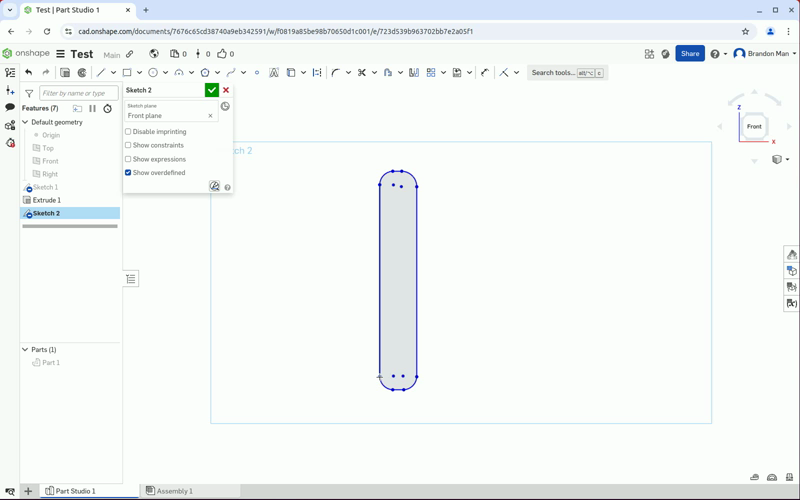
key_down(shift)
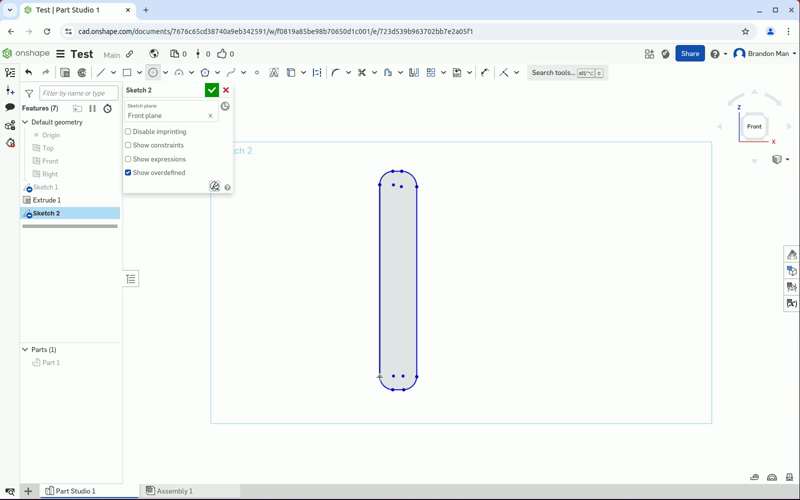
mouse_move(397, 372)
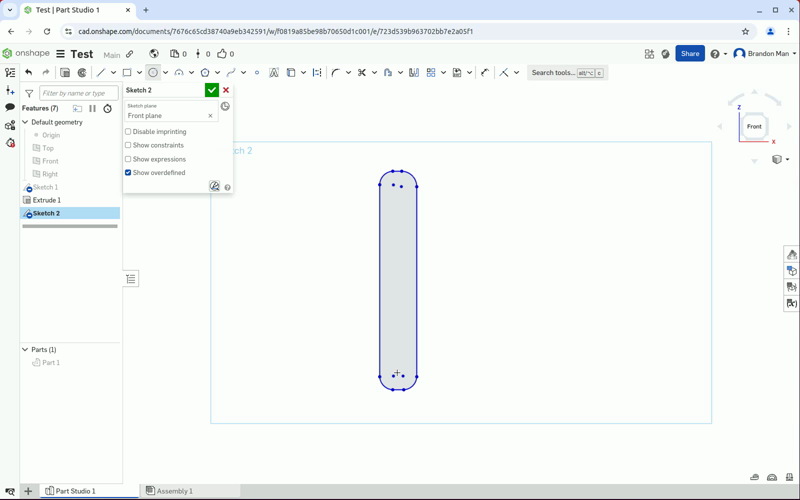
click(397, 372)
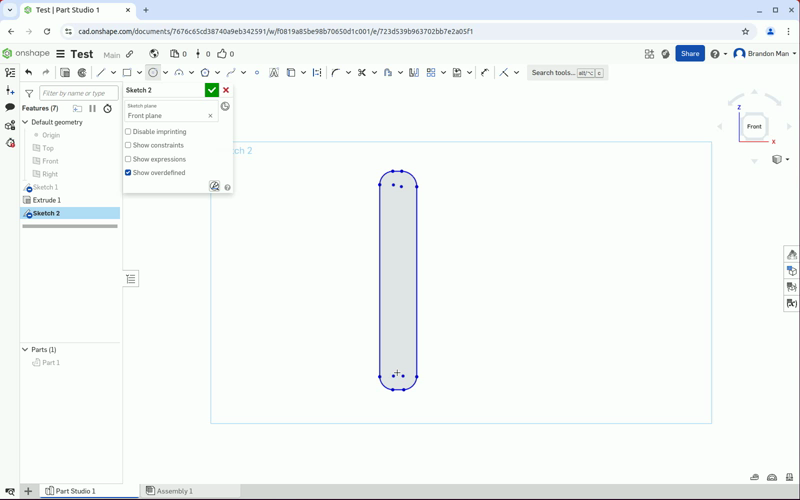
key_up(shift)
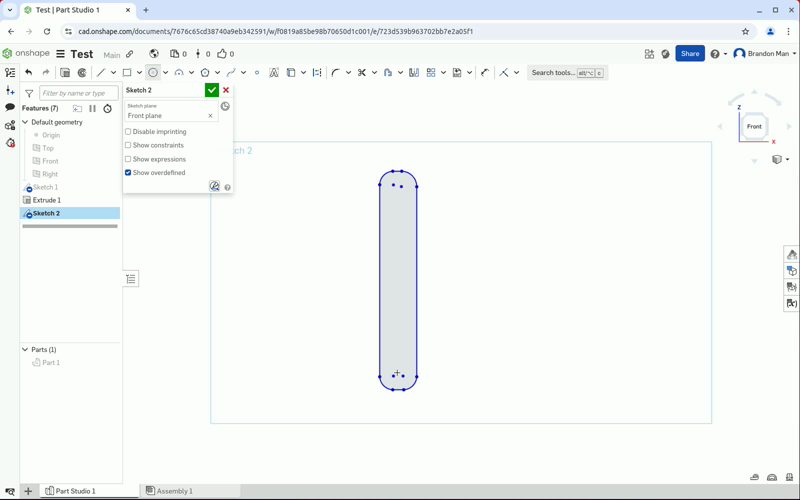
mouse_move(405, 372)
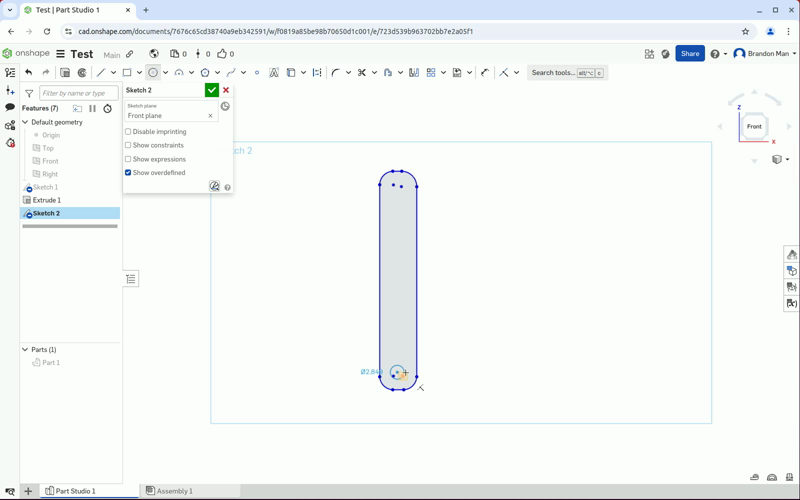
click(405, 372)
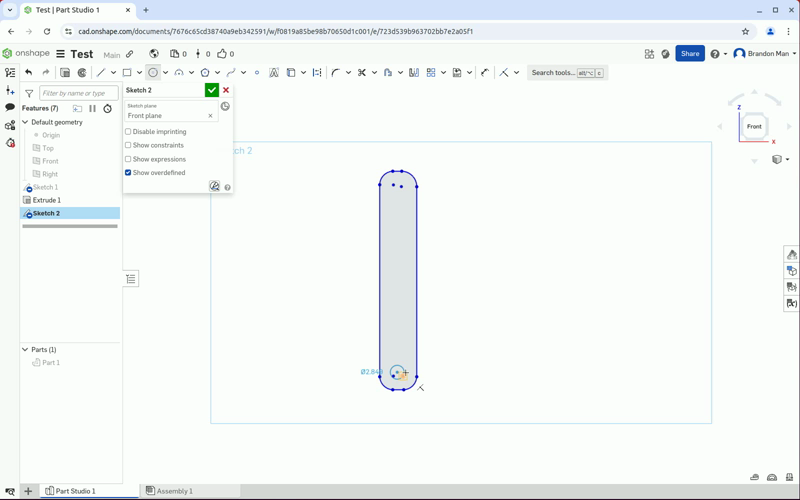
key(esc)
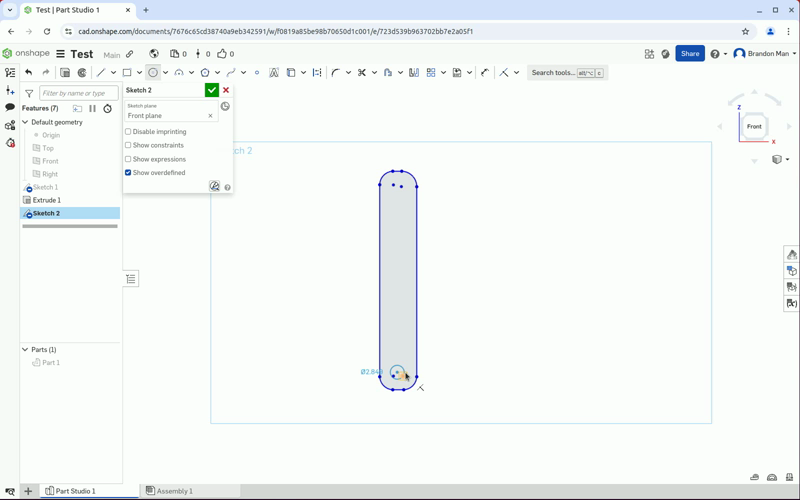
key(c)
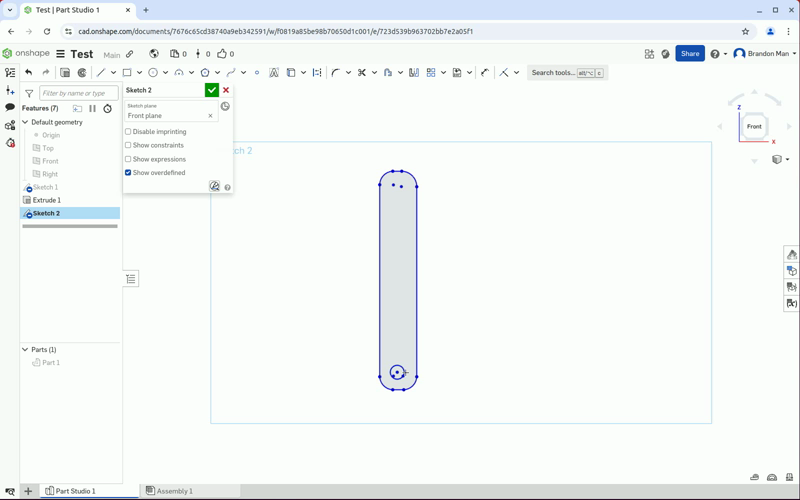
key_down(shift)
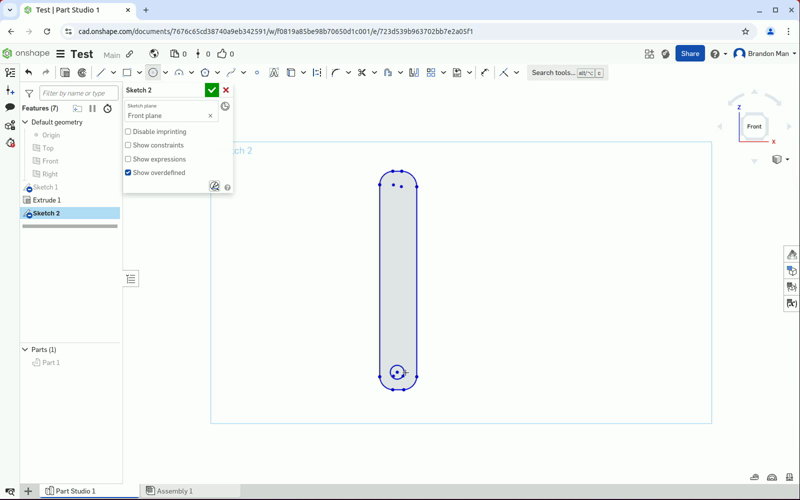
mouse_move(397, 188)
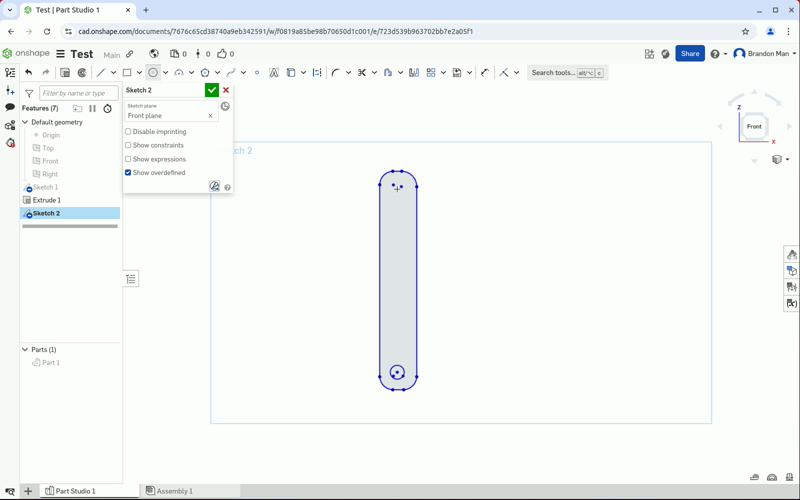
click(397, 188)
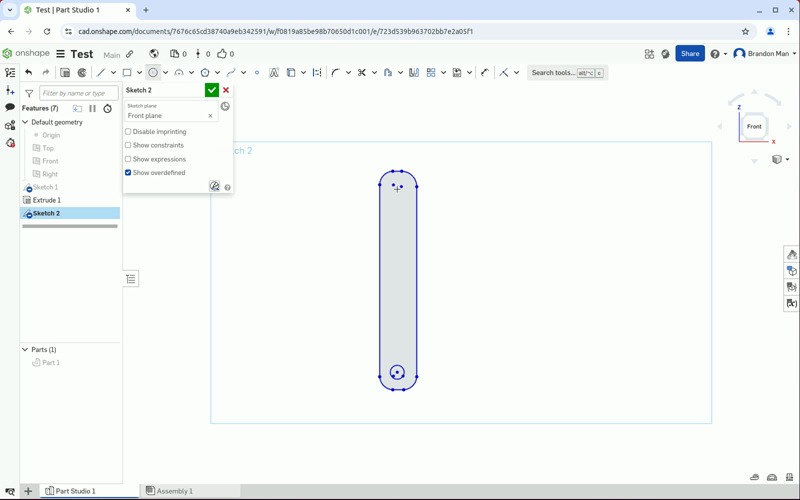
key_up(shift)
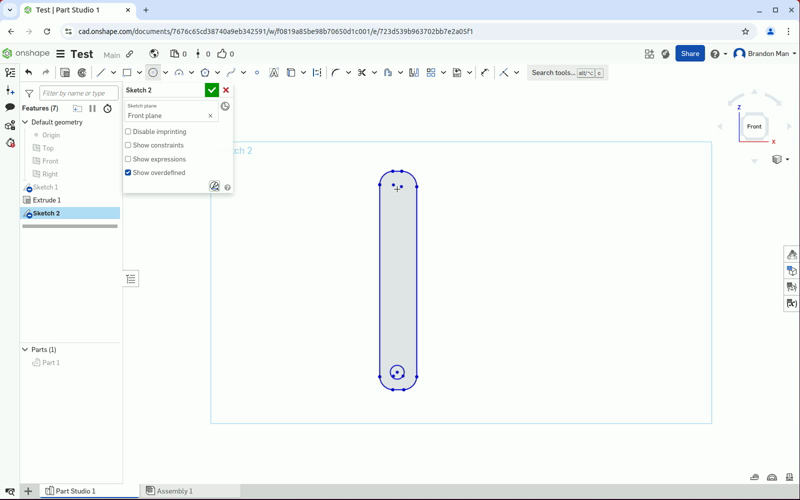
mouse_move(405, 188)
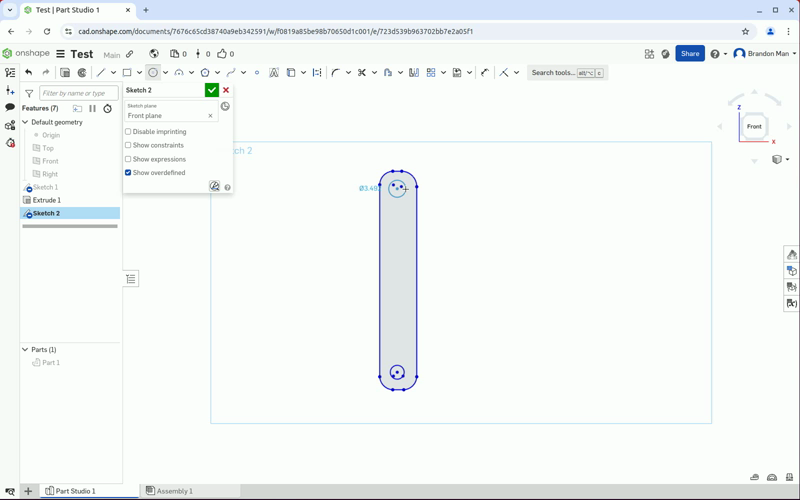
click(405, 188)
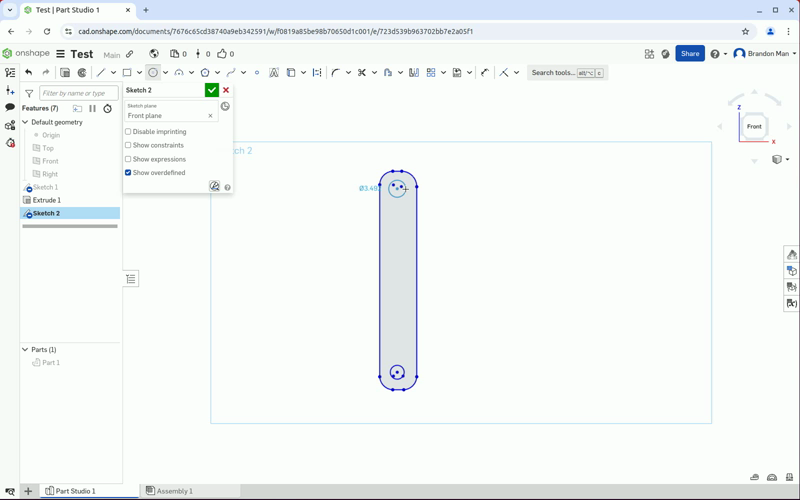
key(esc)
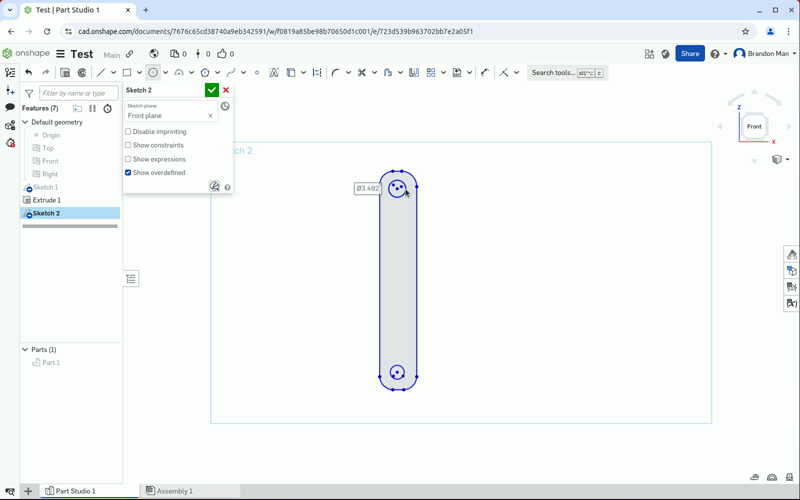
mouse_move(410, 325)
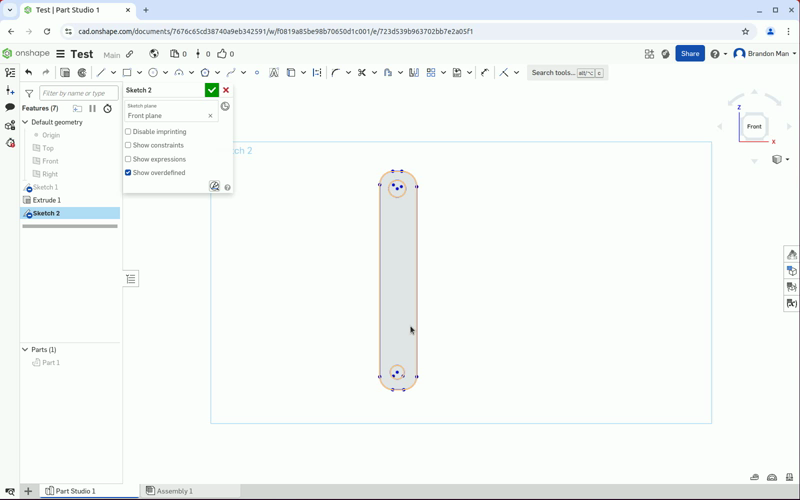
click(410, 325)
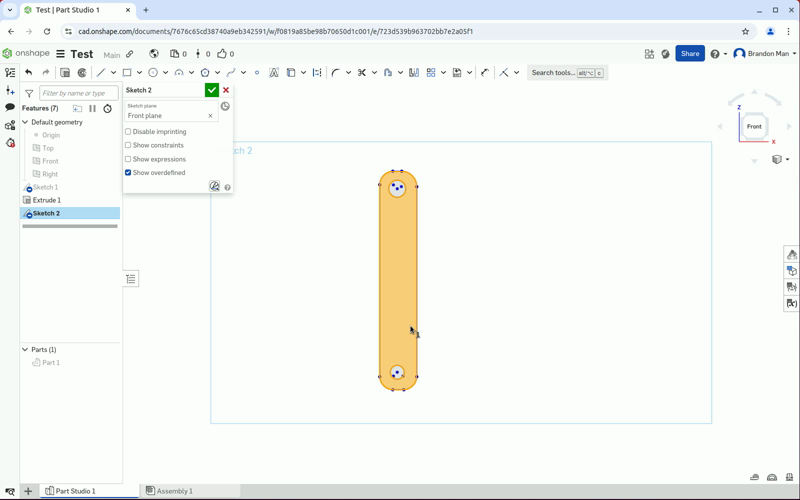
mouse_move(73, 352)
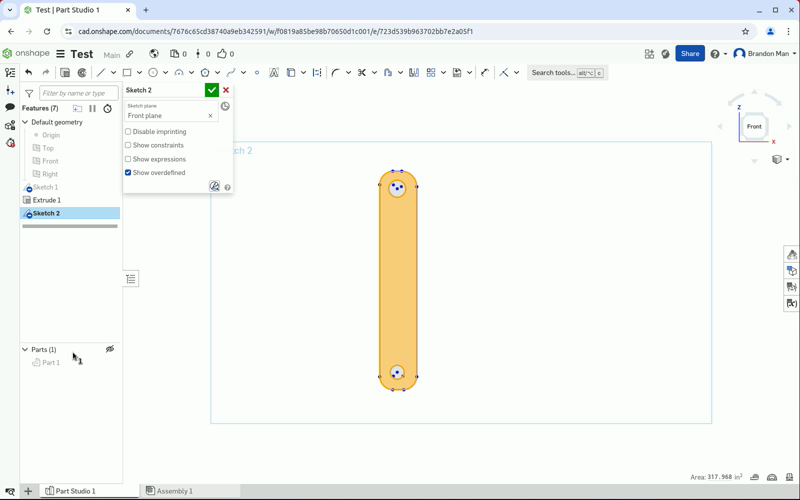
key(shift+y)
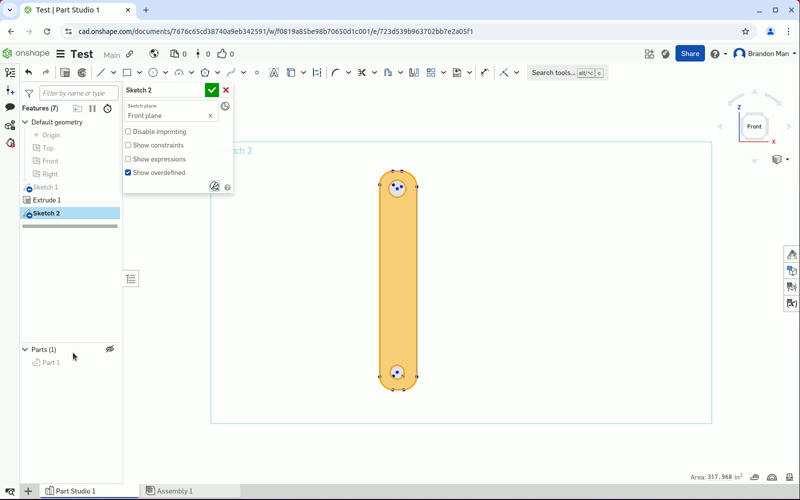
key(shift+e)
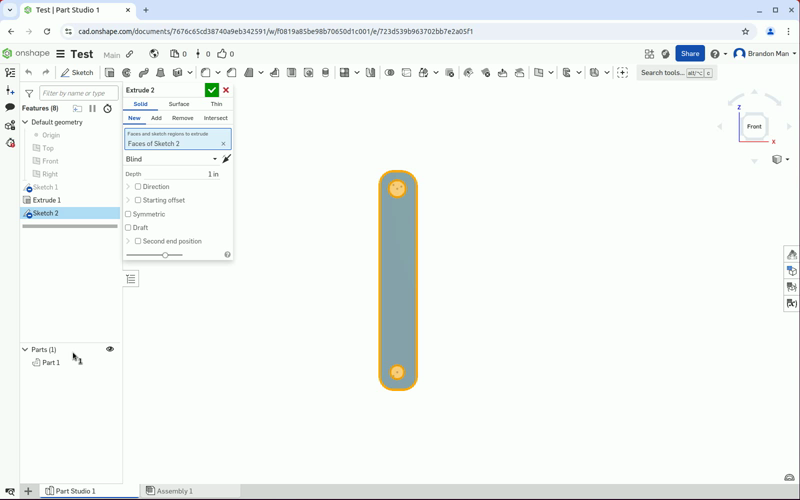
mouse_move(143, 106)
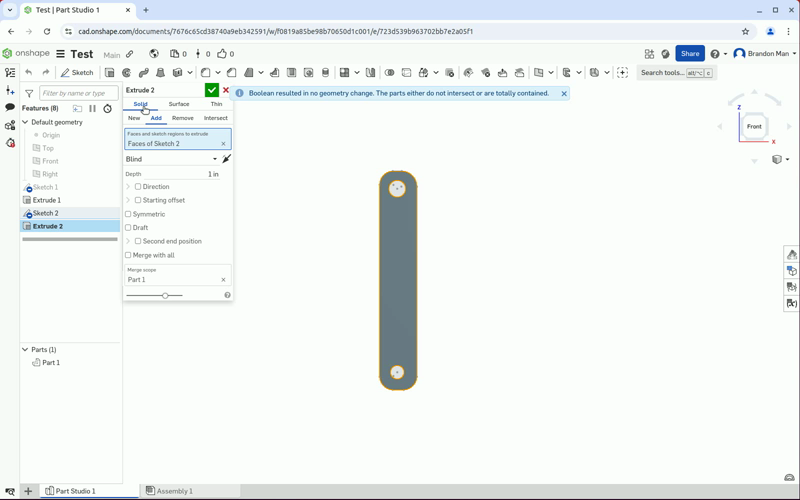
click(143, 106)
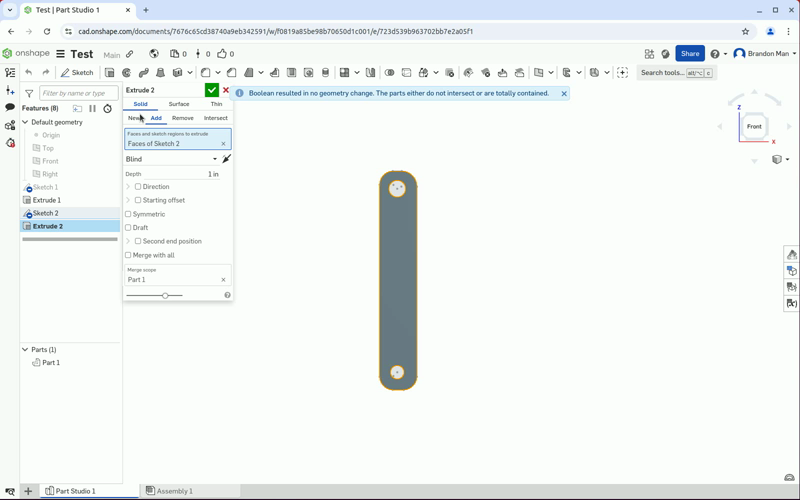
mouse_move(137, 120)
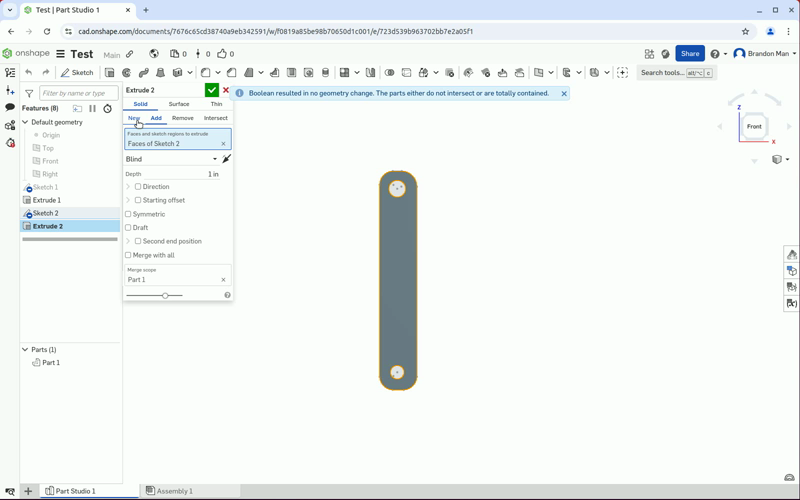
click(137, 120)
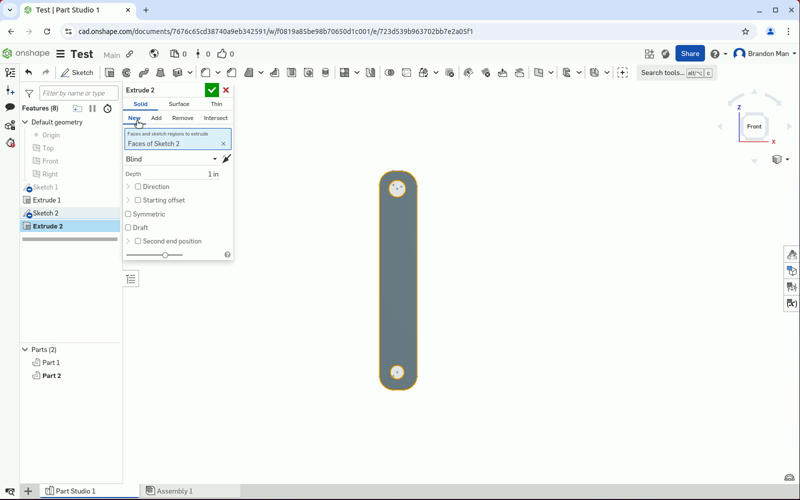
key(tab, 4)
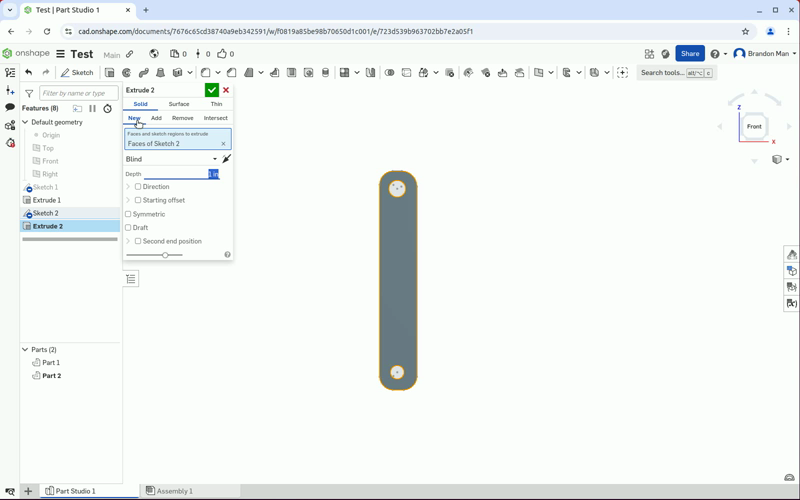
text(2.166)
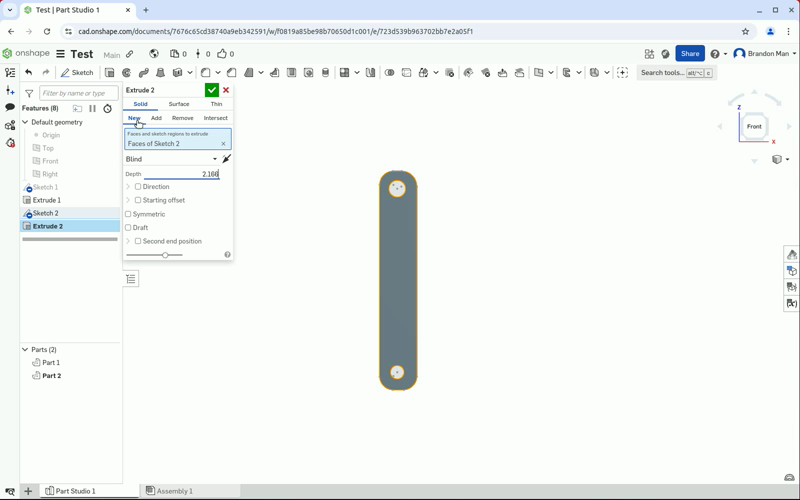
key(enter)
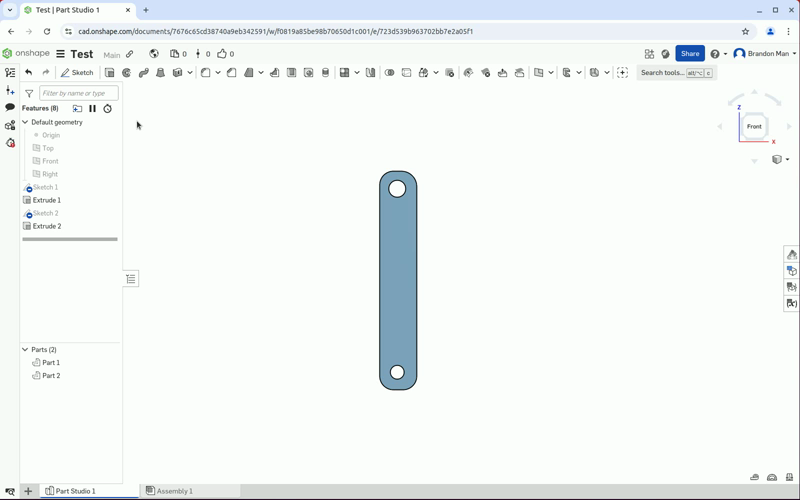
key(shift+h)
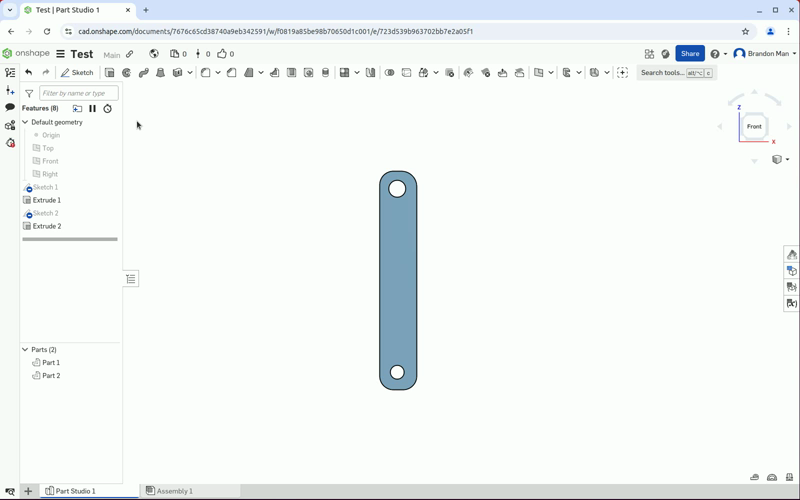
key(shift+h)
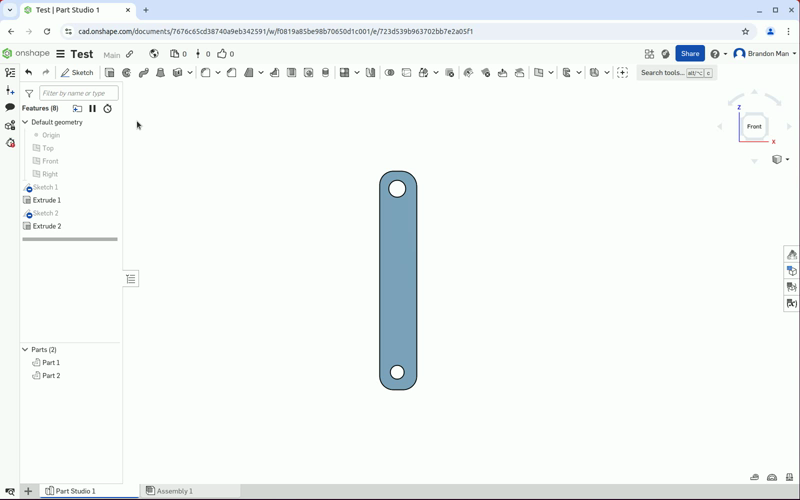
mouse_move(73, 189)
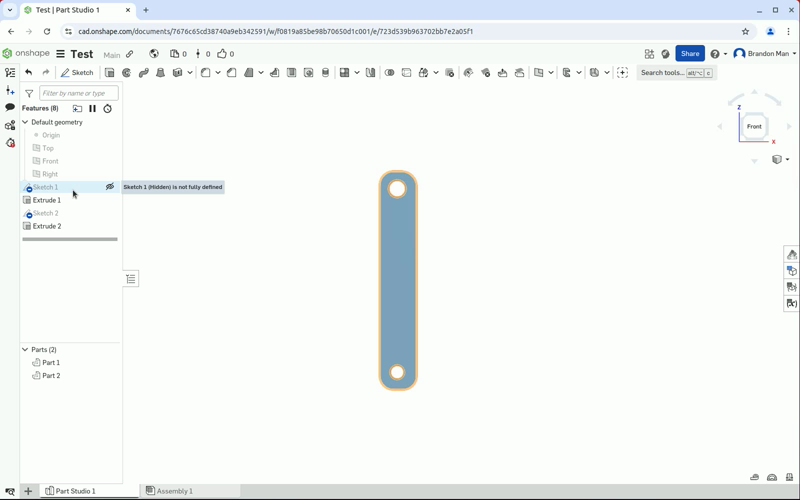
click(73, 189)
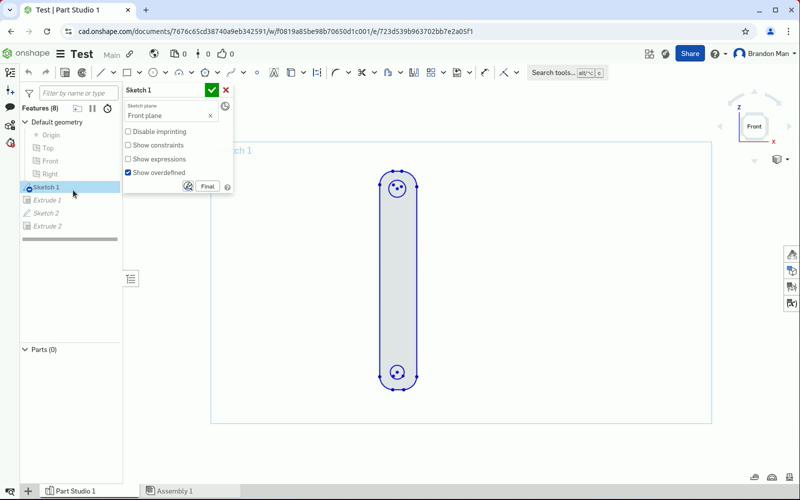
mouse_move(229, 92)
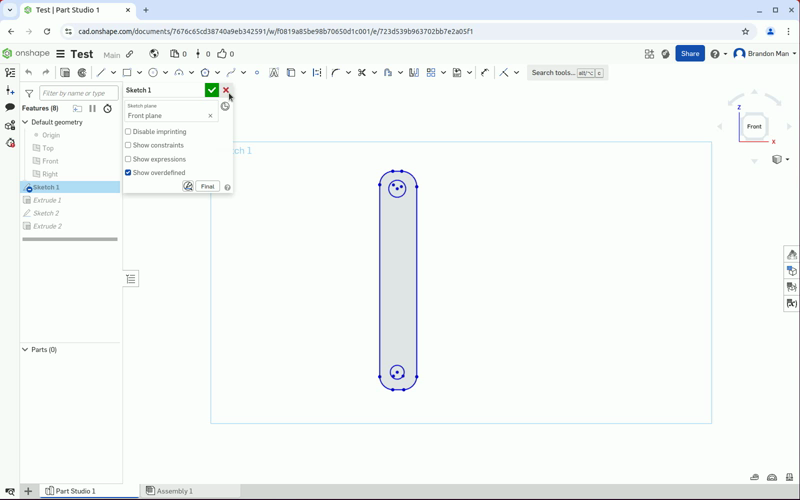
click(229, 92)
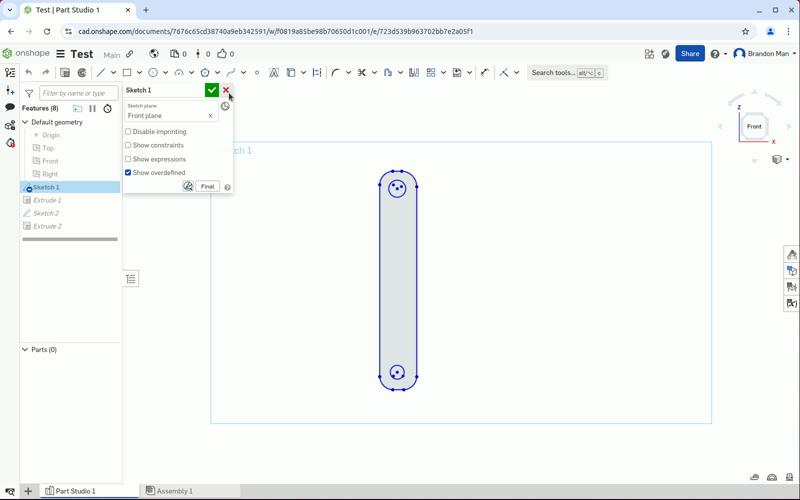
key(shift+s)
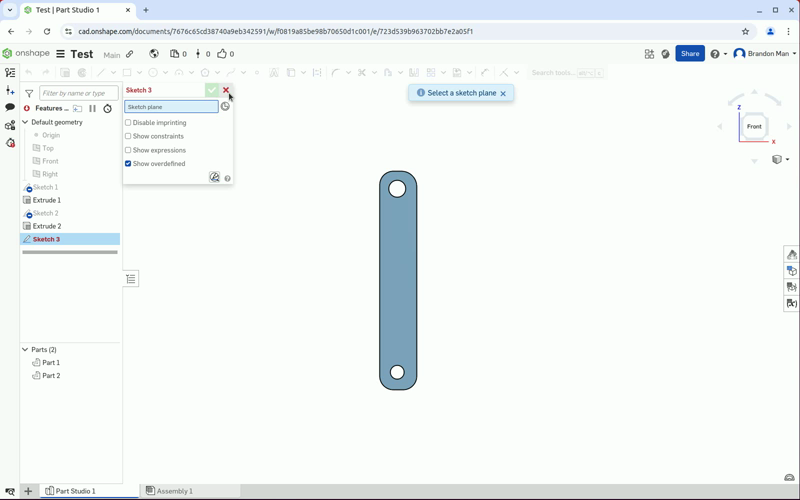
mouse_move(73, 163)
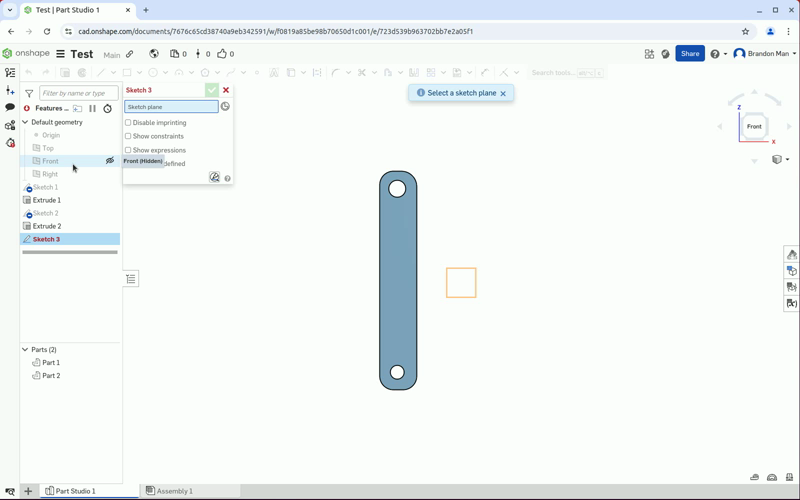
click(73, 163)
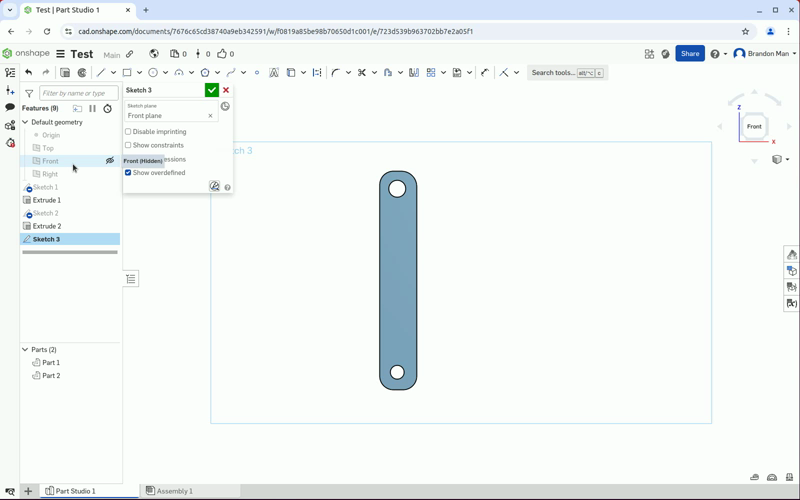
mouse_move(73, 352)
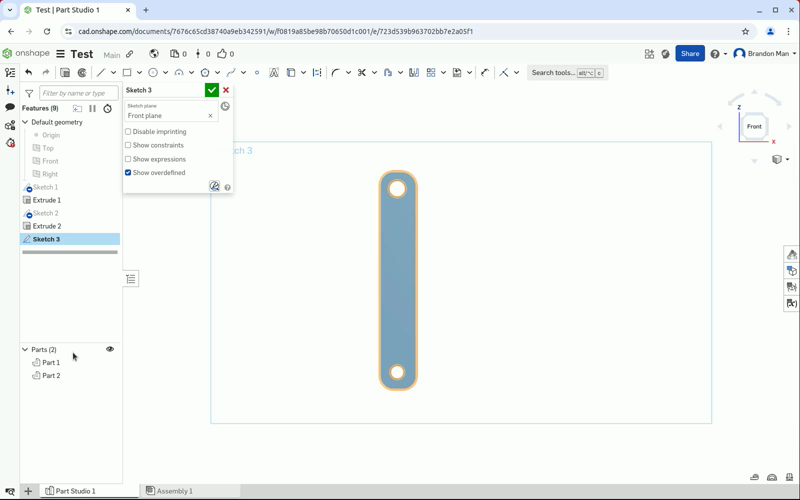
key(y)
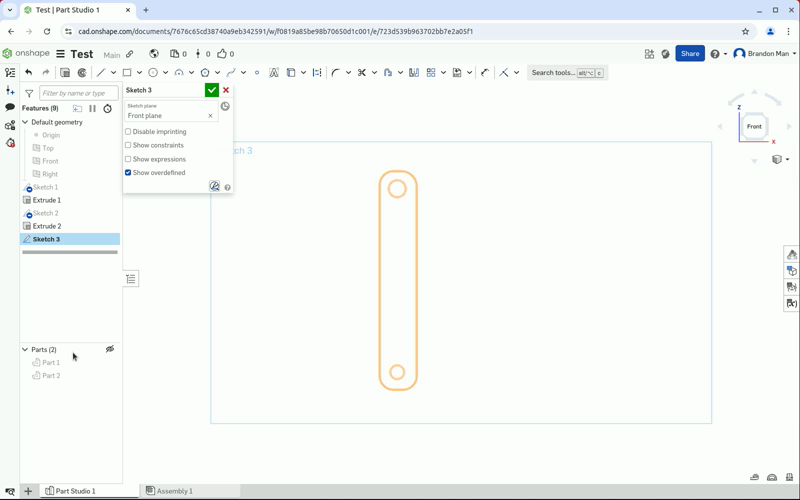
key(c)
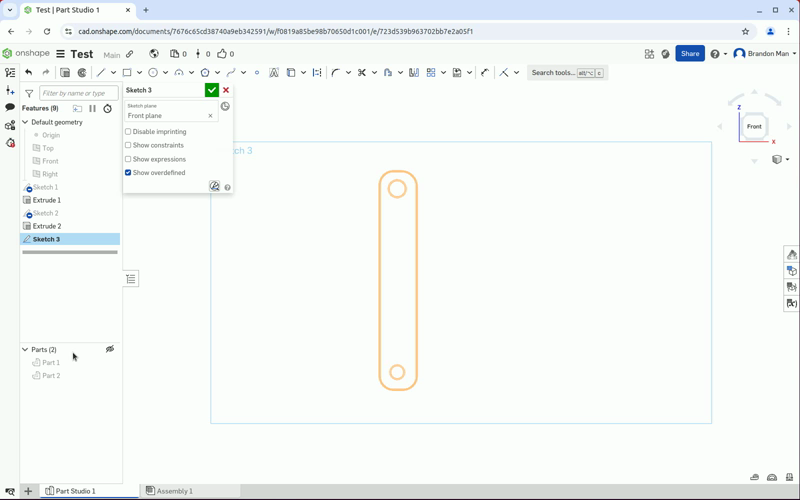
key_down(shift)
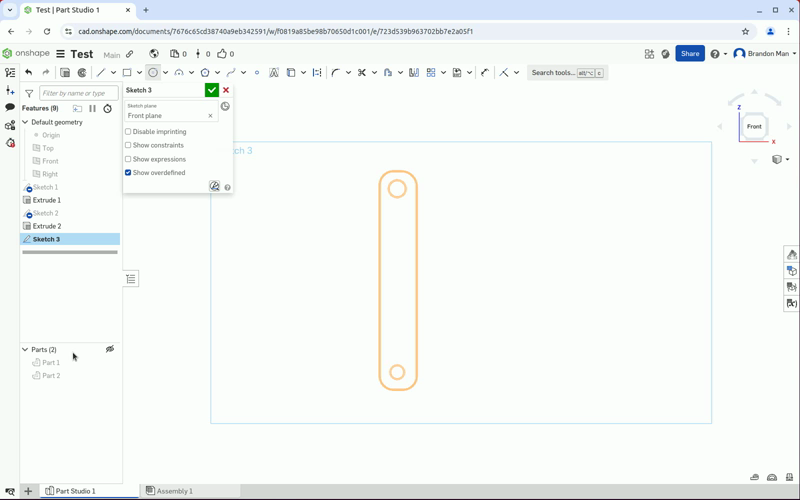
mouse_move(398, 187)
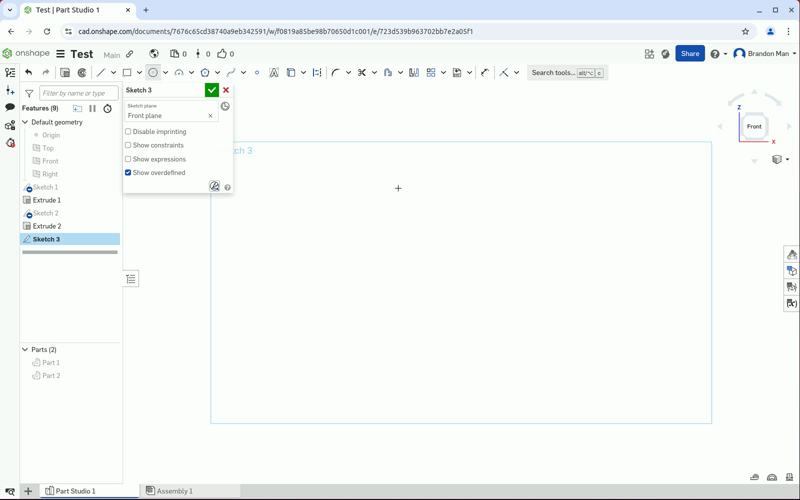
click(398, 187)
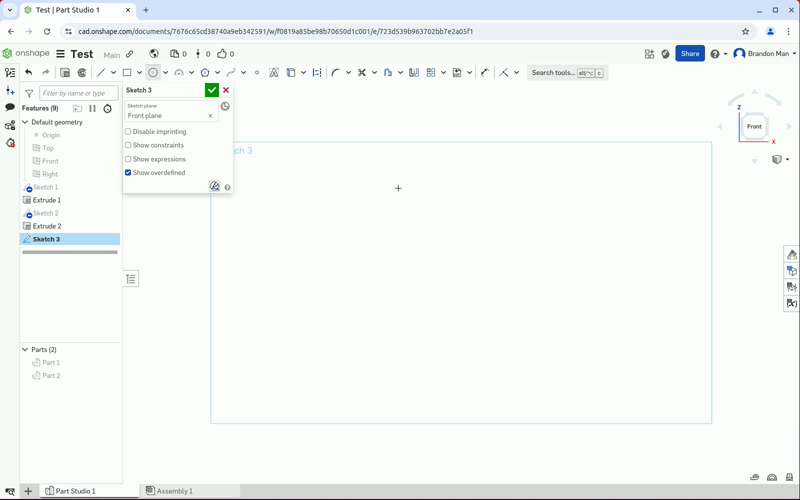
key_up(shift)
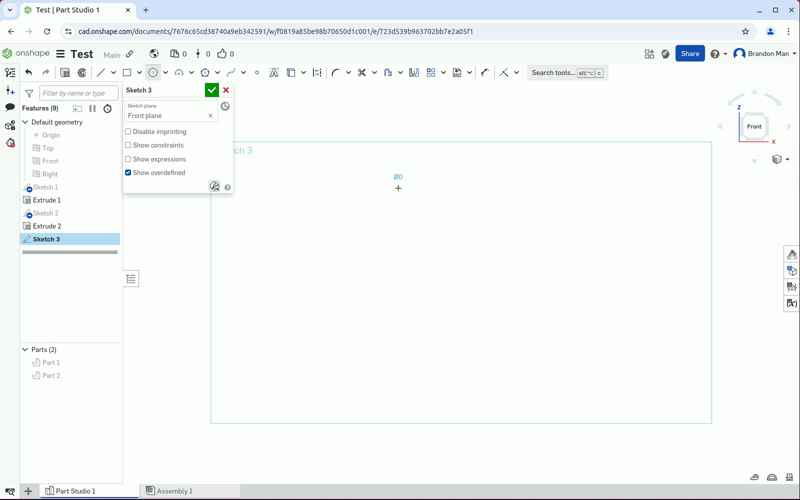
mouse_move(407, 187)
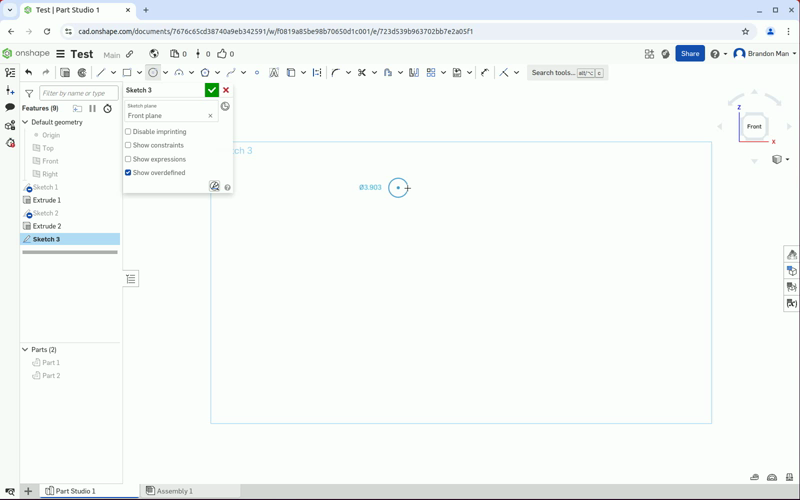
click(407, 187)
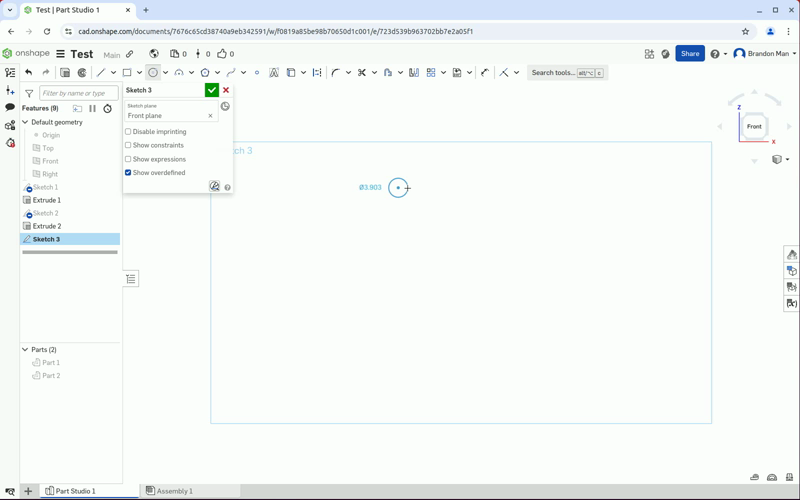
key(esc)
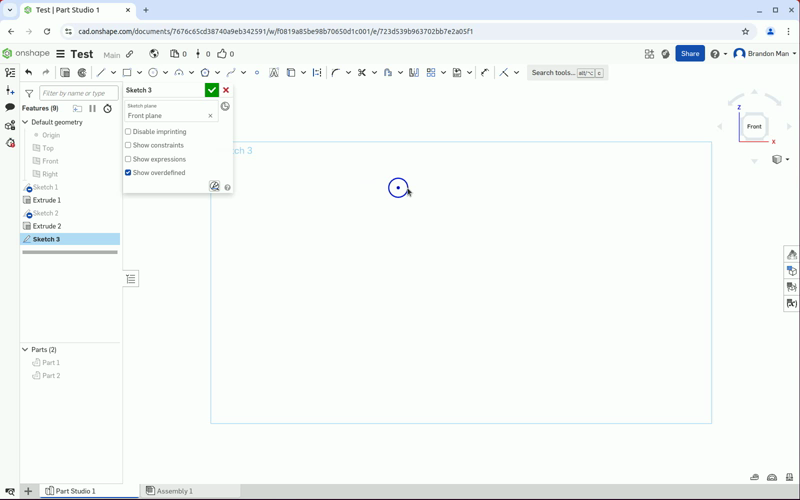
mouse_move(394, 187)
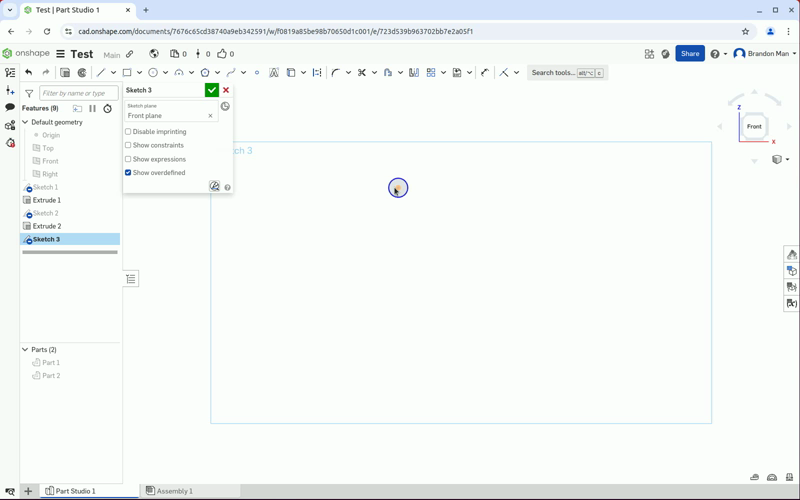
scroll(6)
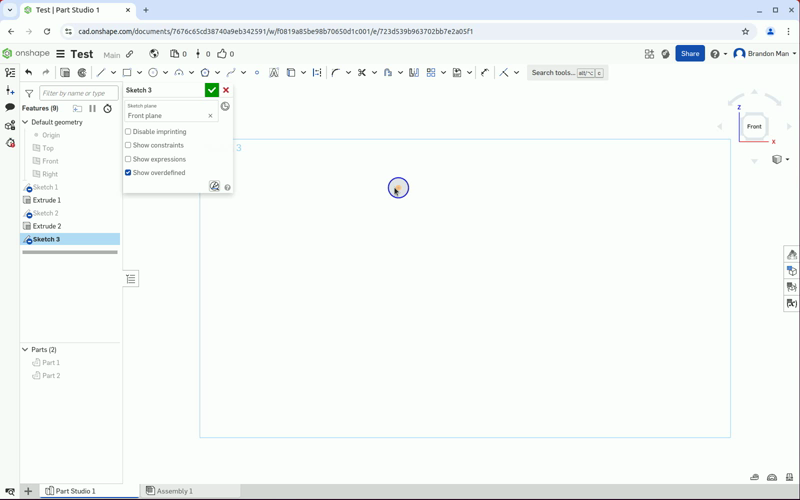
scroll(6)
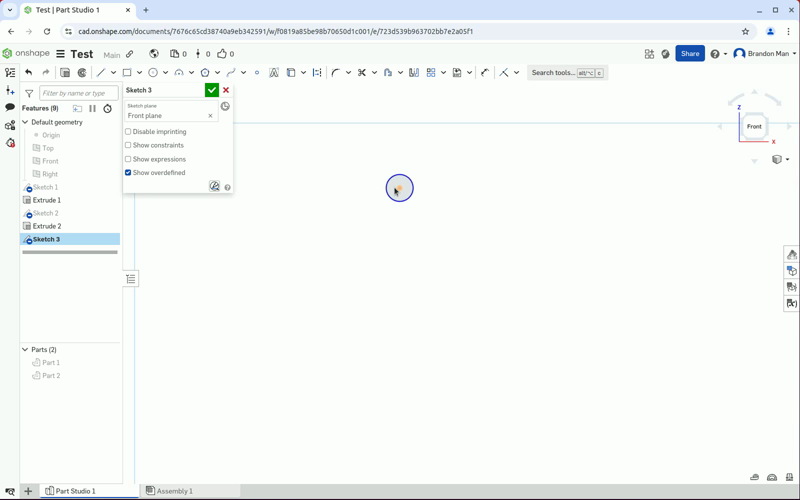
scroll(6)
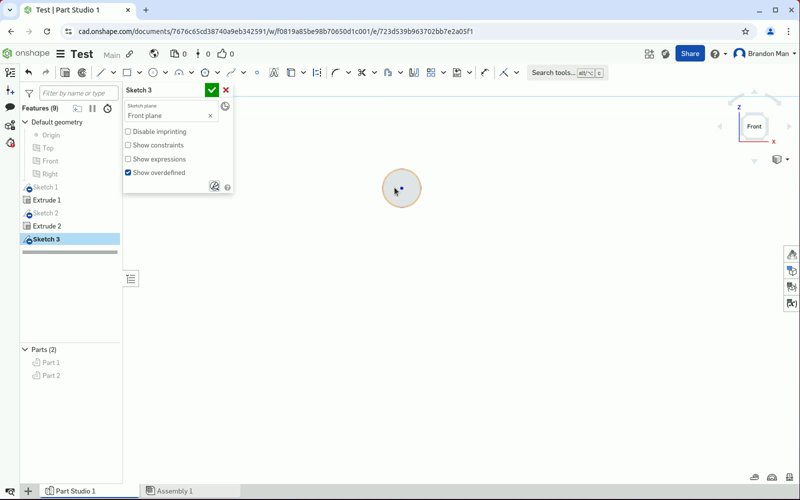
scroll(6)
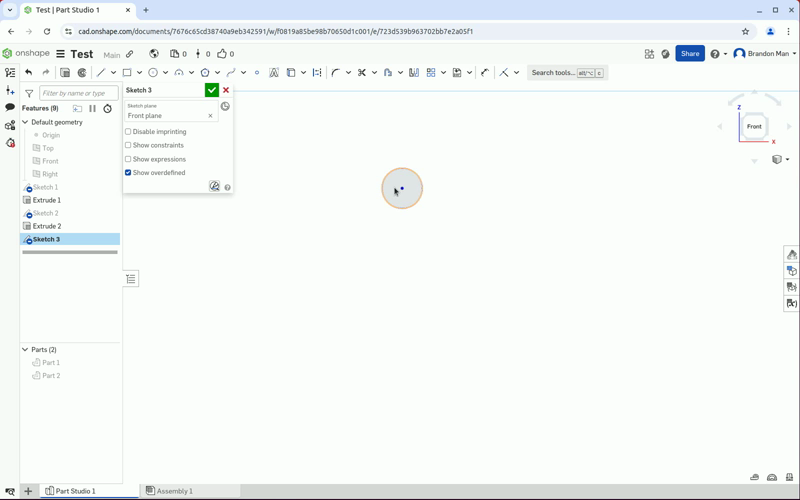
scroll(6)
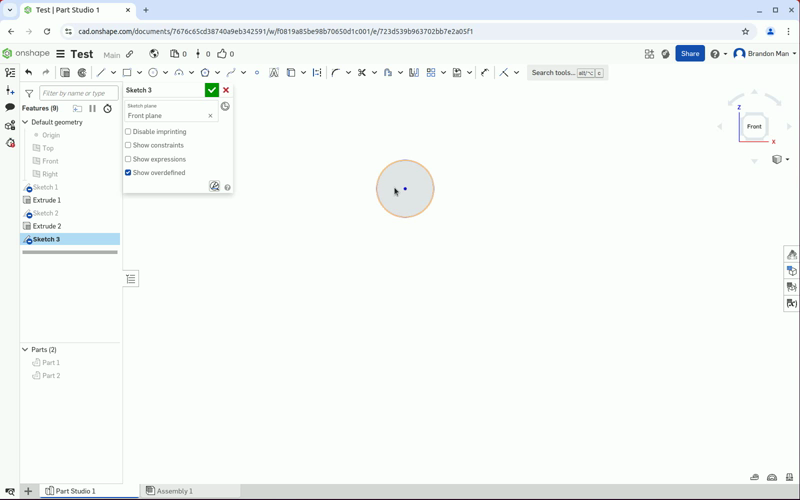
scroll(6)
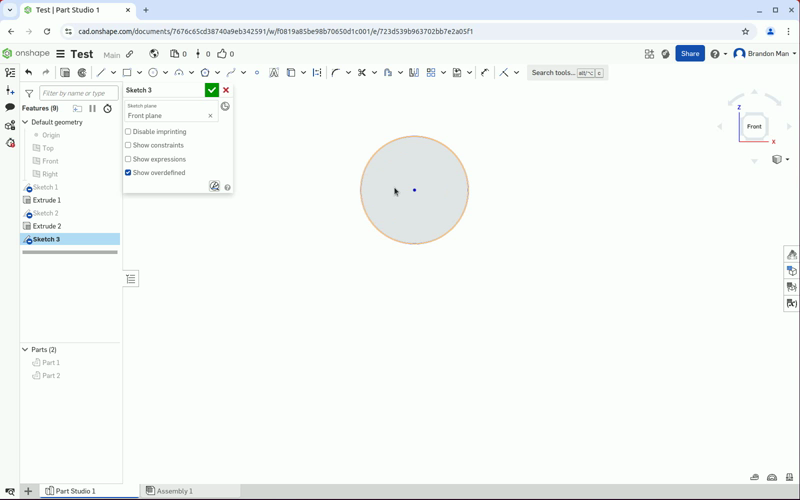
scroll(6)
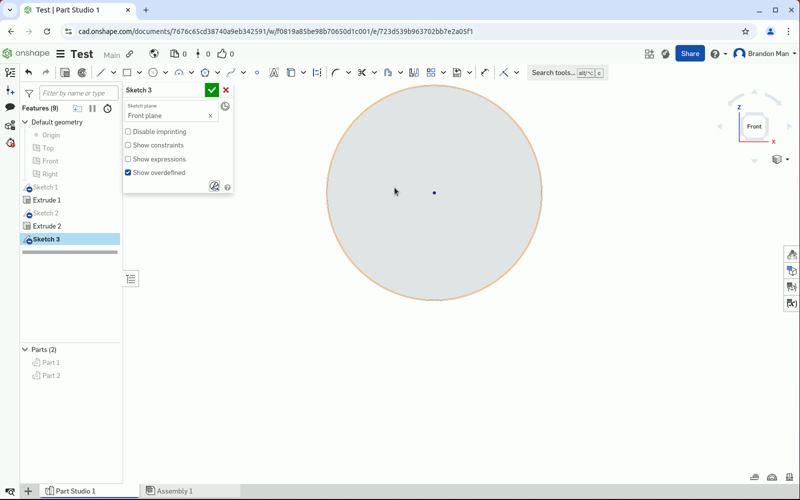
click(394, 187)
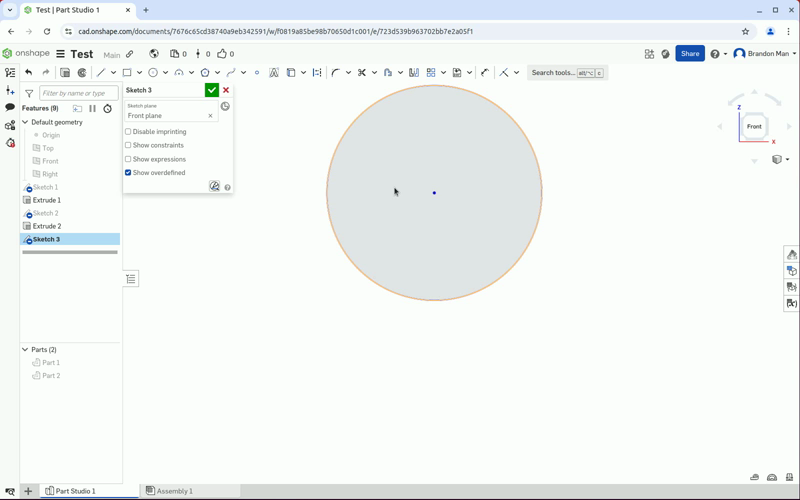
scroll(-6)
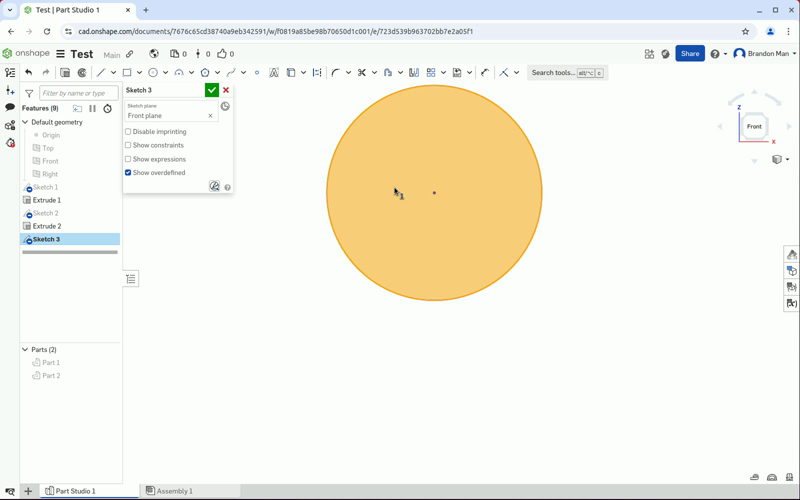
scroll(-6)
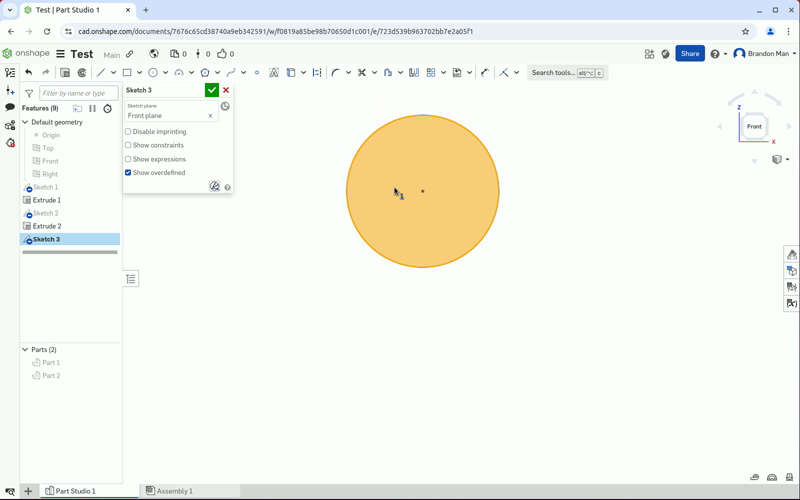
scroll(-6)
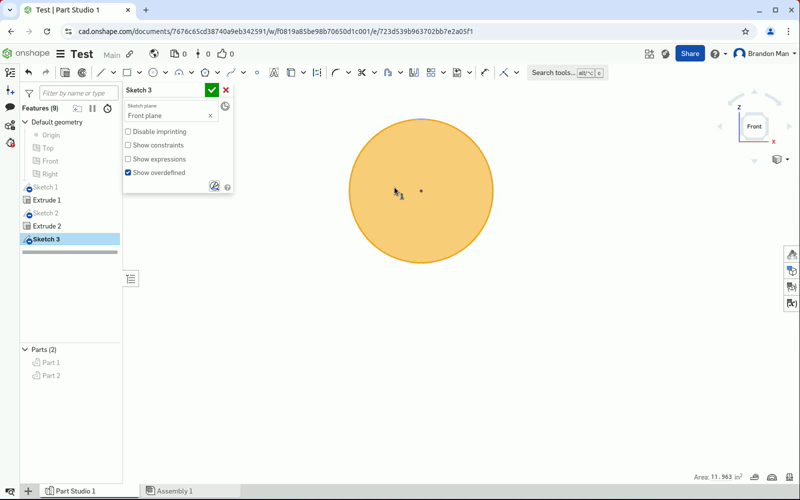
scroll(-6)
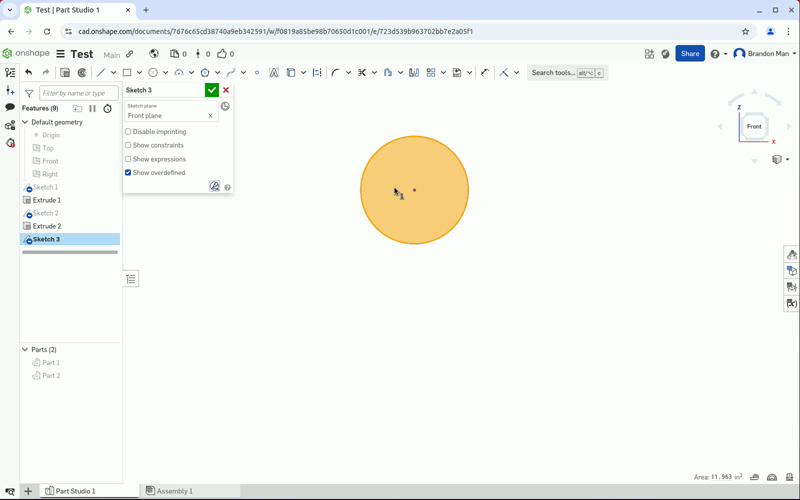
scroll(-6)
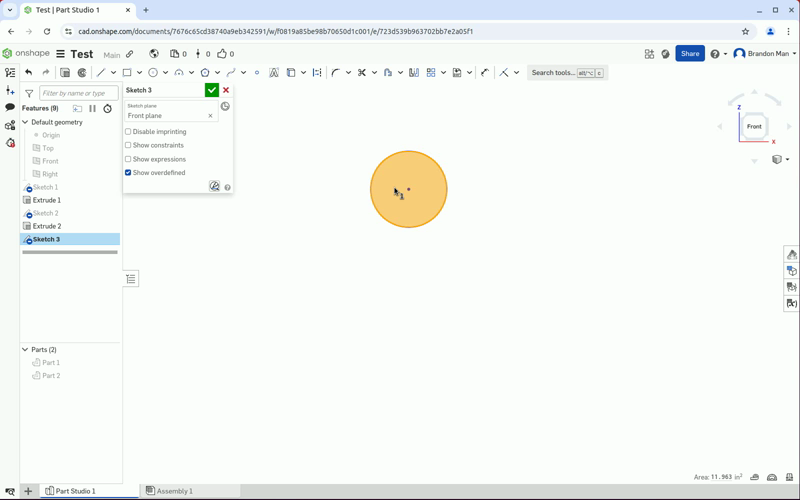
scroll(-6)
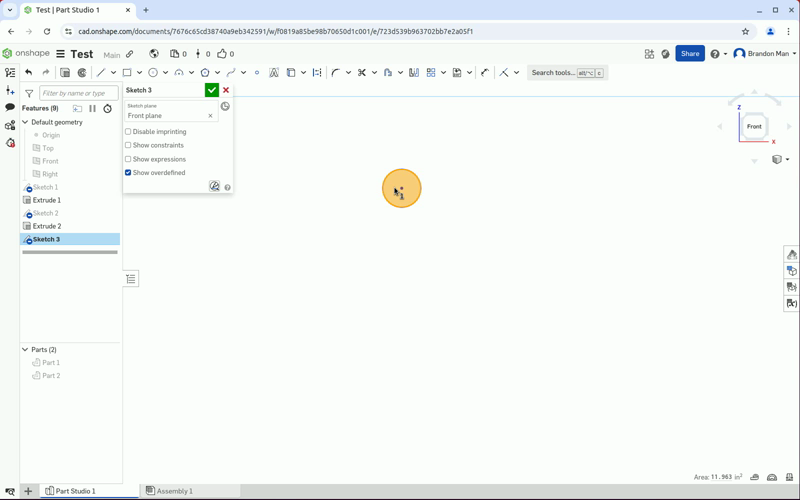
scroll(-6)
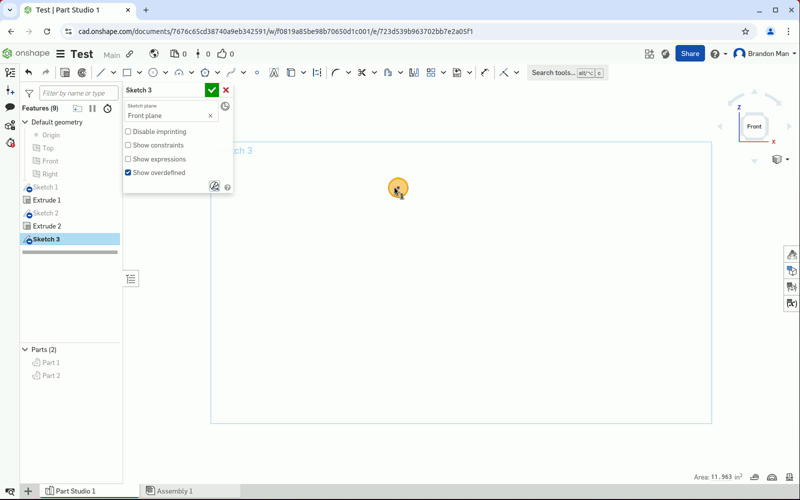
mouse_move(73, 352)
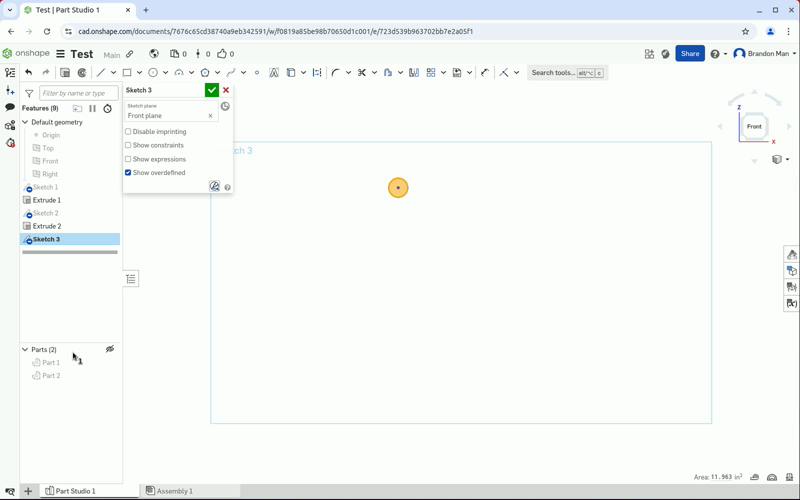
key(shift+y)
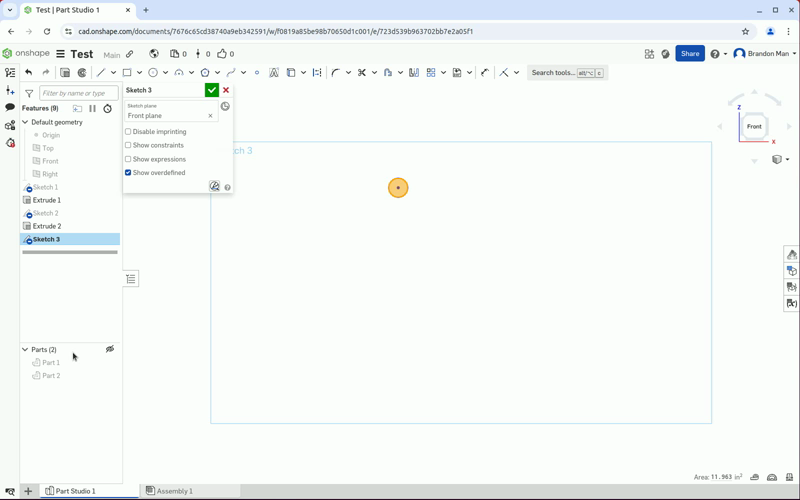
key(shift+e)
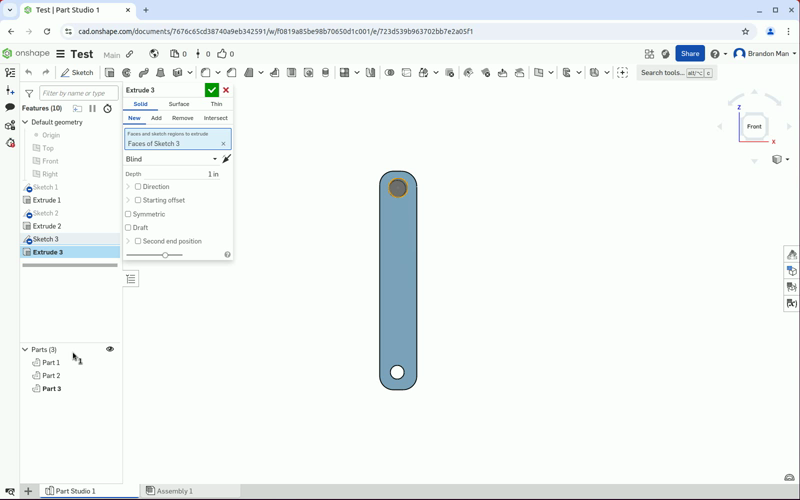
mouse_move(143, 106)
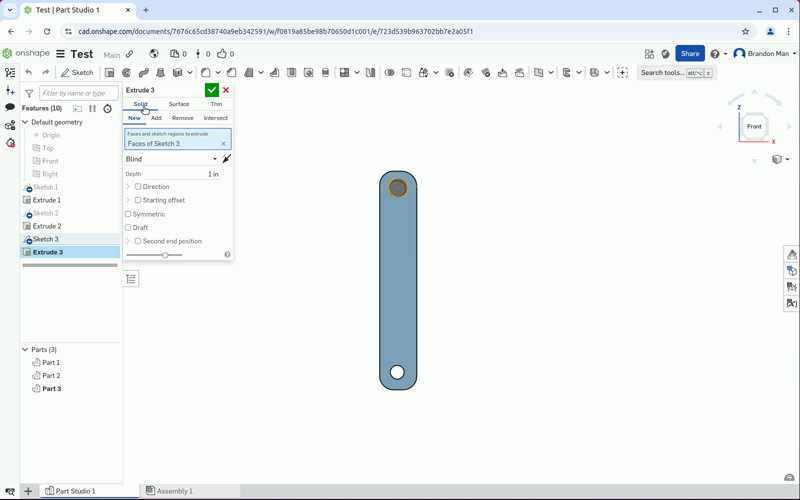
click(143, 106)
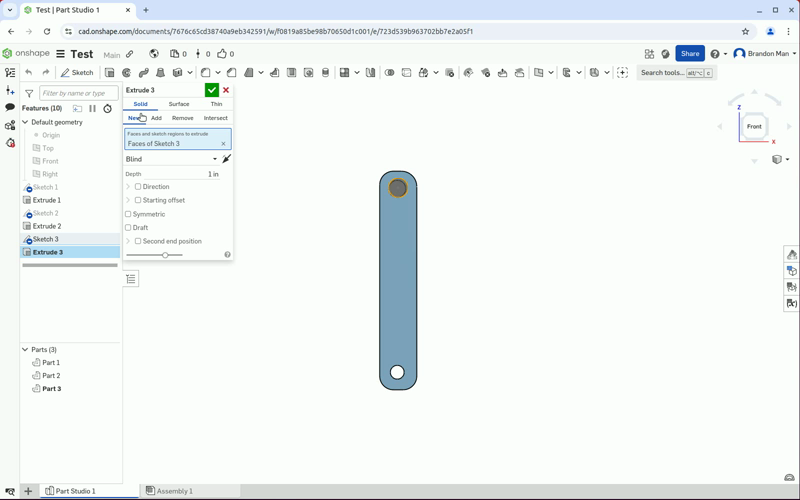
mouse_move(137, 120)
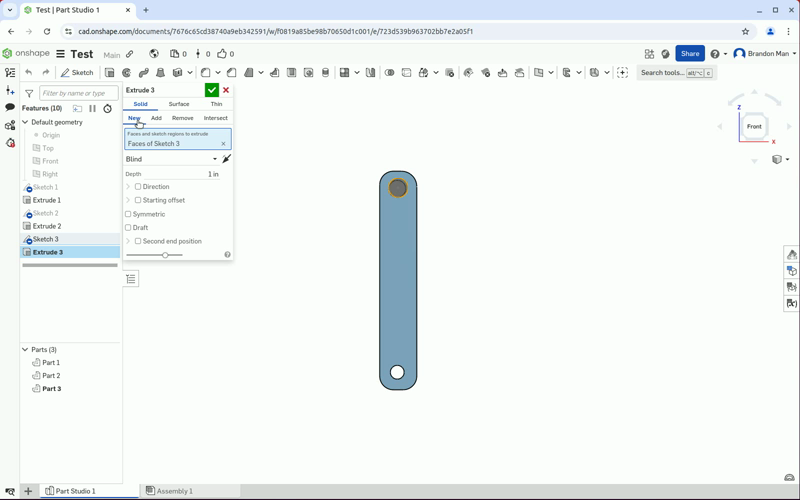
click(137, 120)
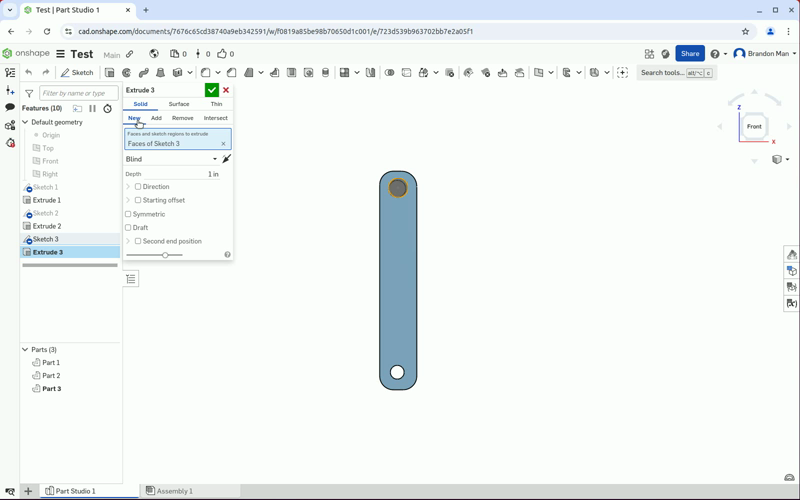
key(tab, 4)
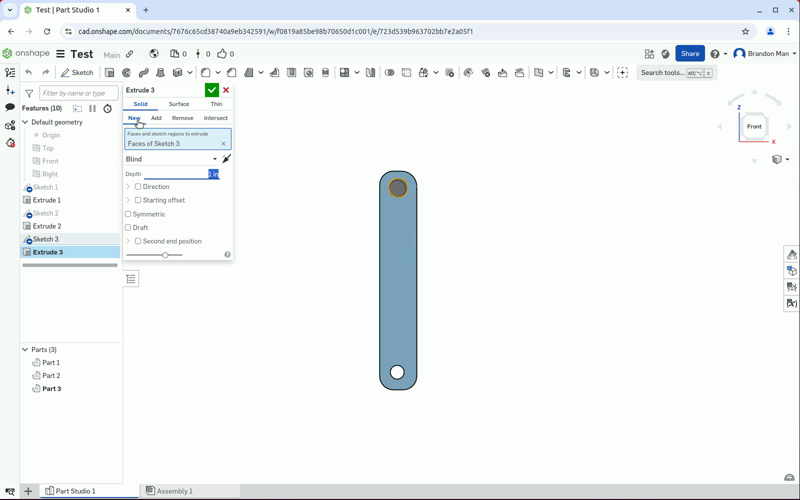
text(9.869)
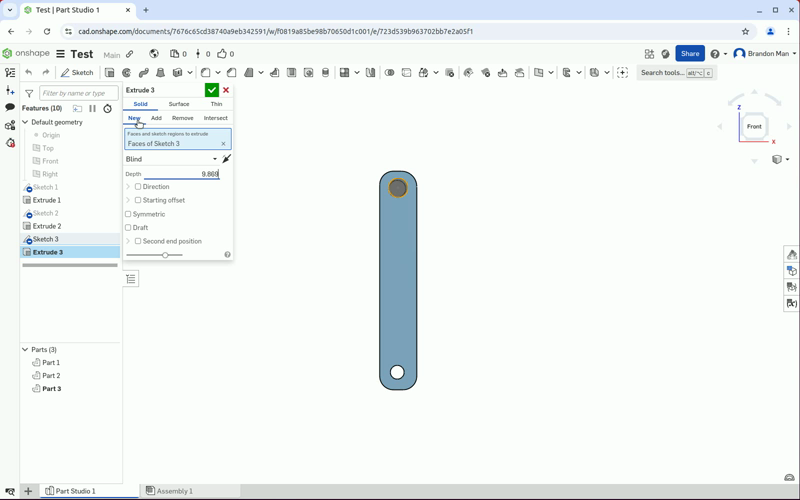
key(enter)
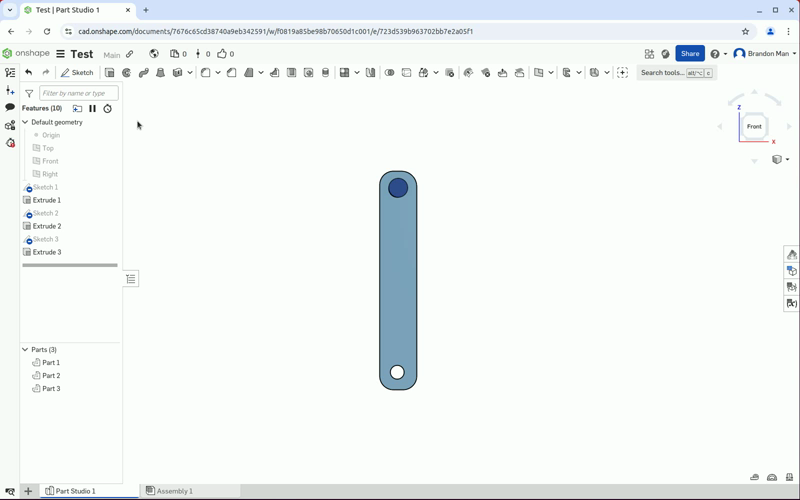
key(shift+h)
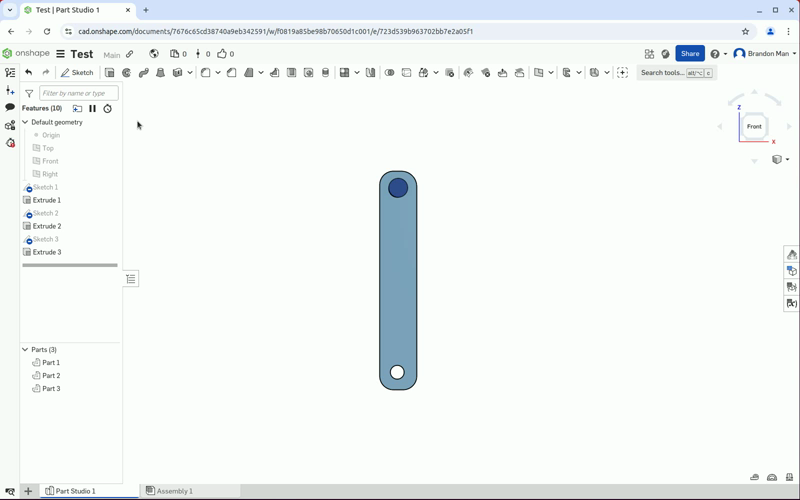
key(shift+h)
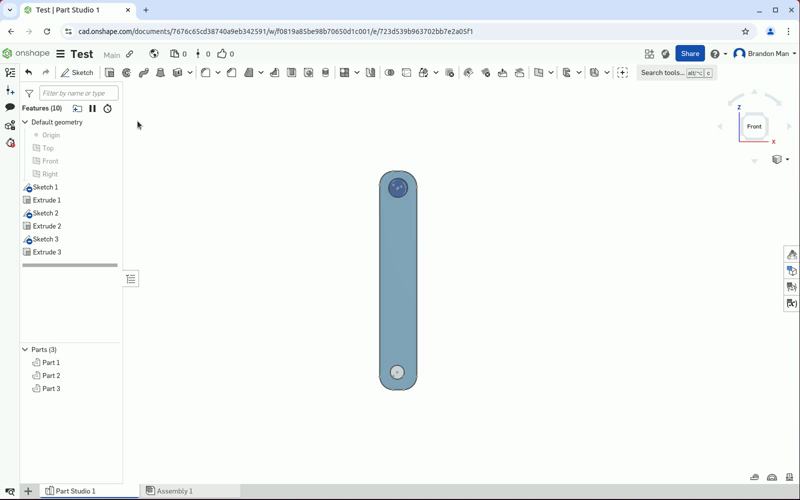
key(shift+7)
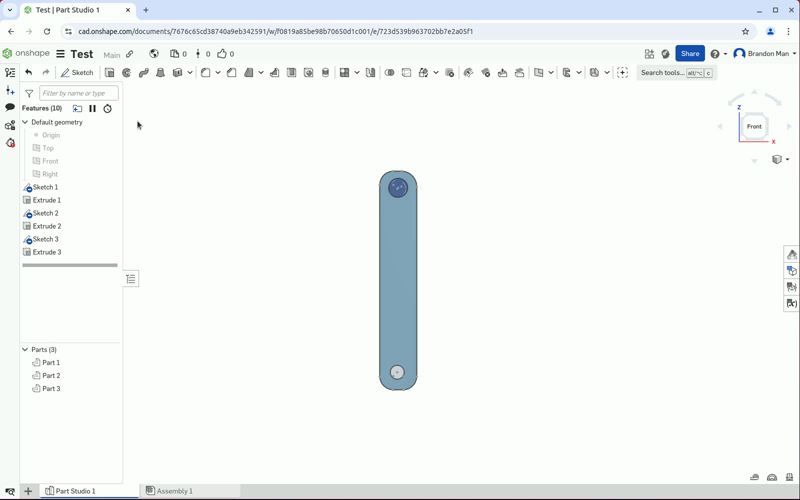
key(left, 2)
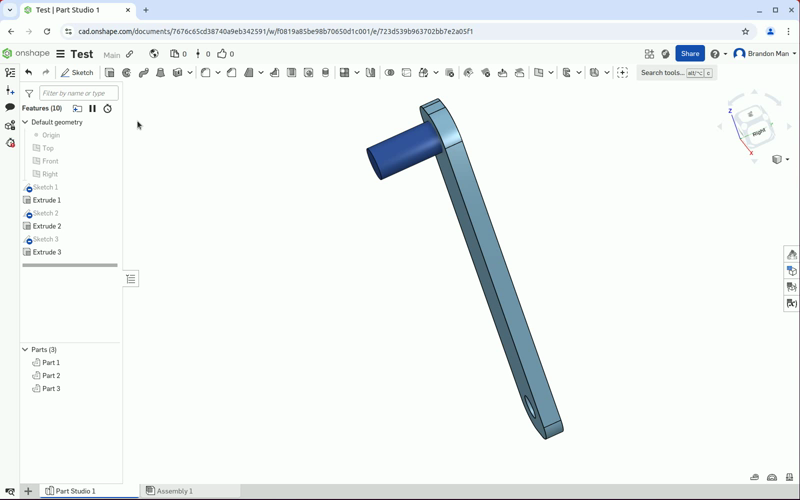
key(down, 2)
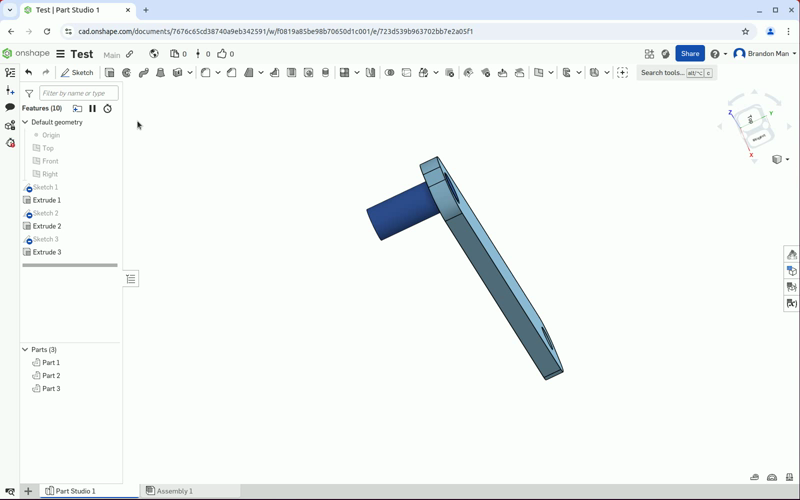
key(up, 2)
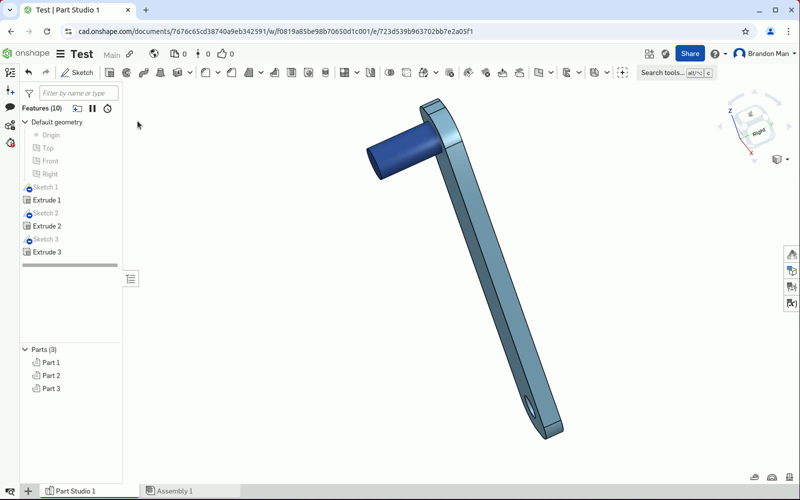
key(right, 2)
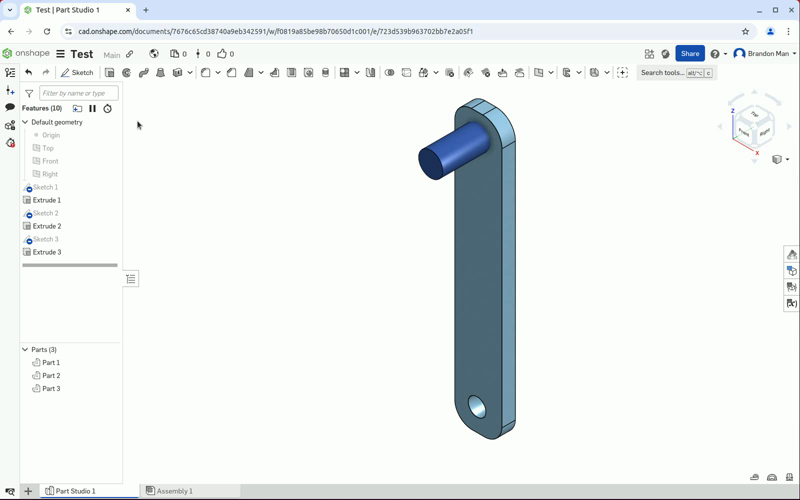
mouse_move(73, 189)
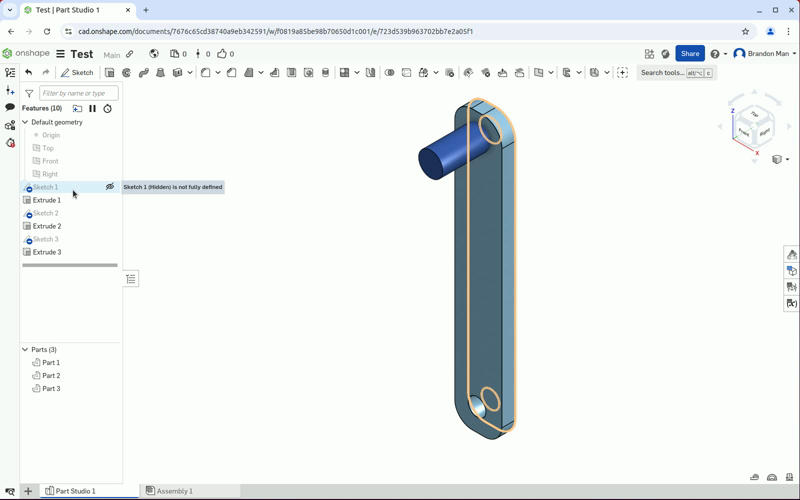
click(73, 189)